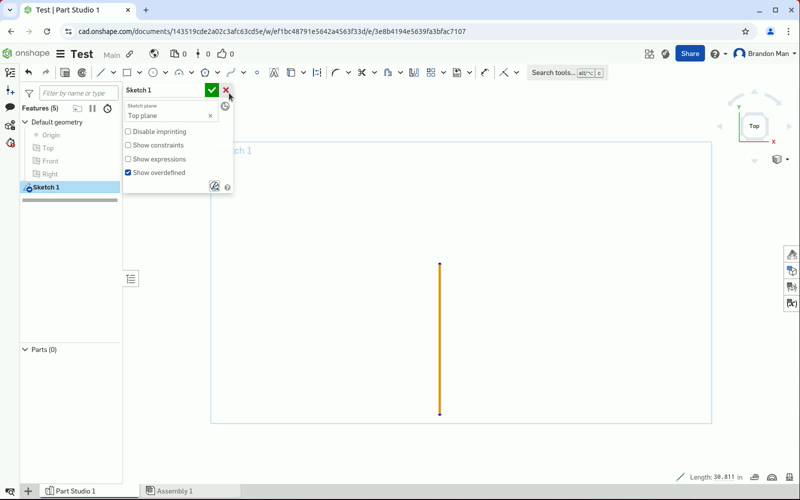
key(shift+h)
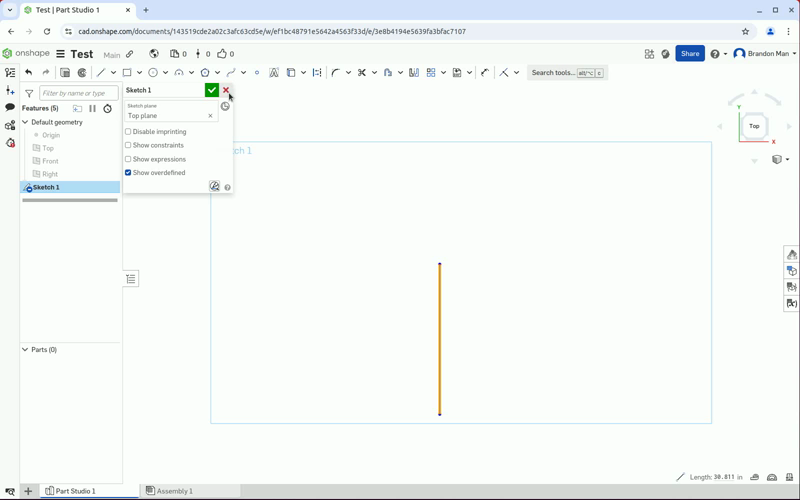
key(shift+s)
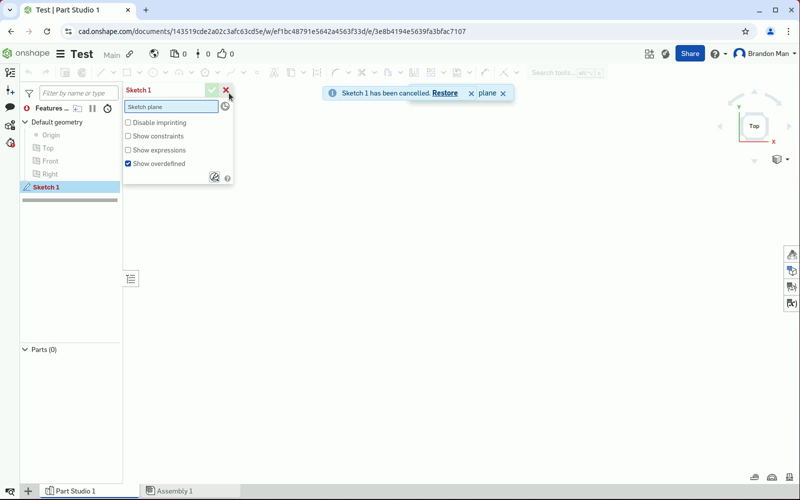
mouse_move(73, 150)
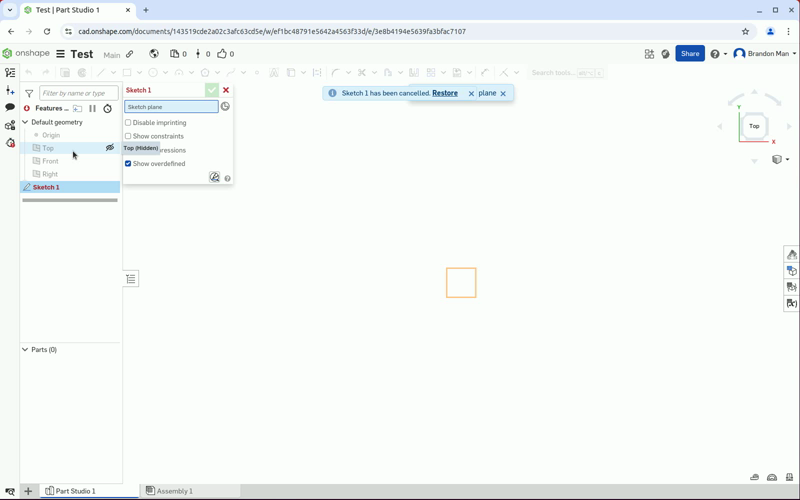
click(73, 150)
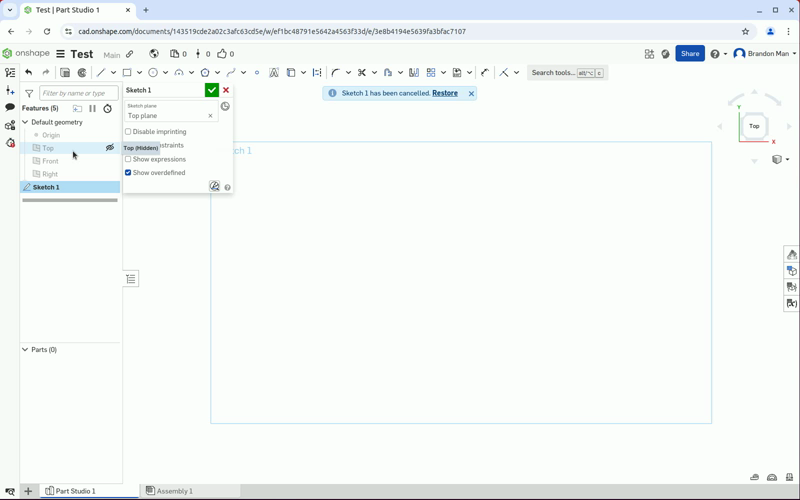
mouse_move(73, 352)
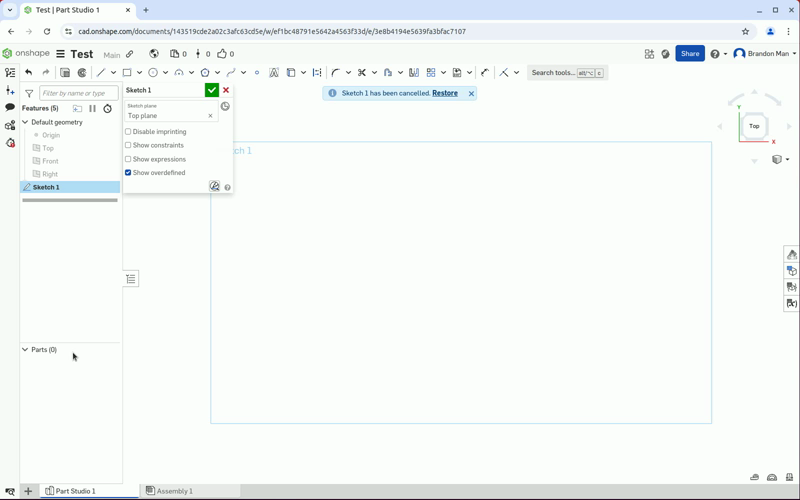
key(y)
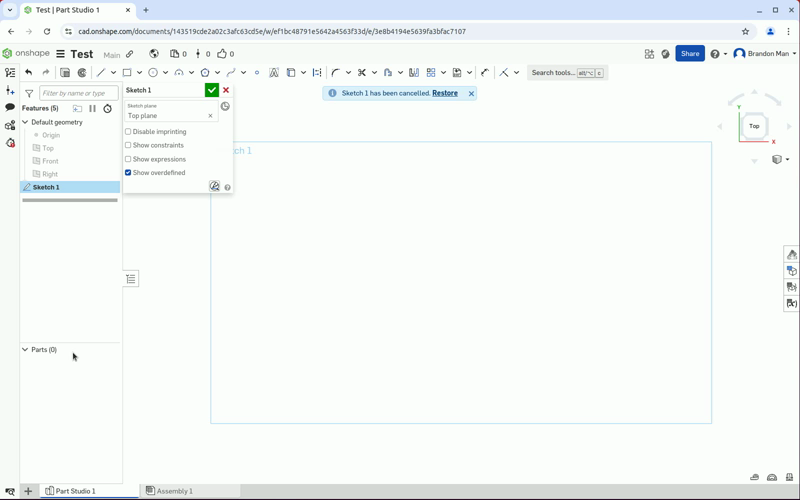
key(l)
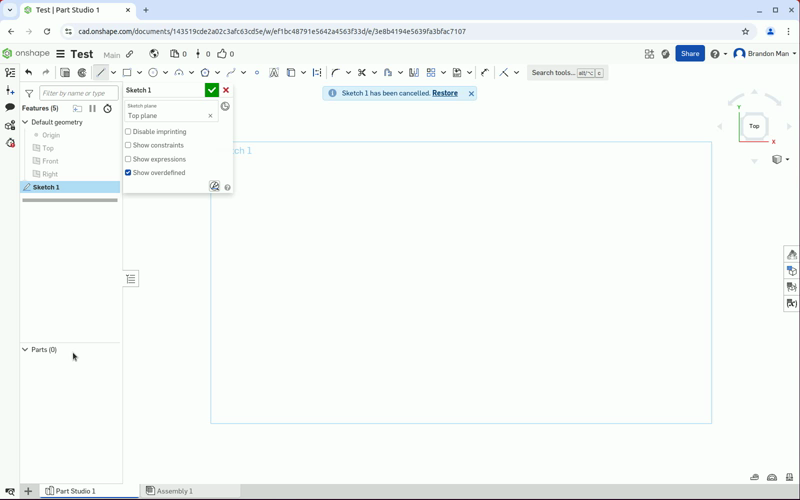
key_down(shift)
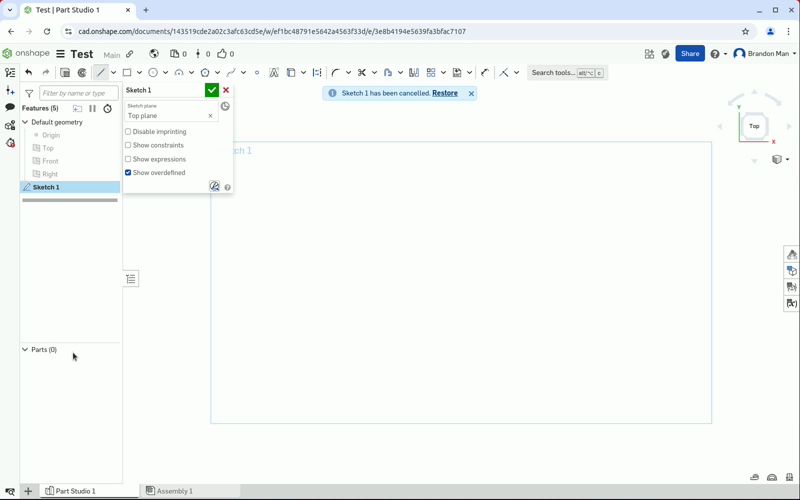
mouse_move(431, 395)
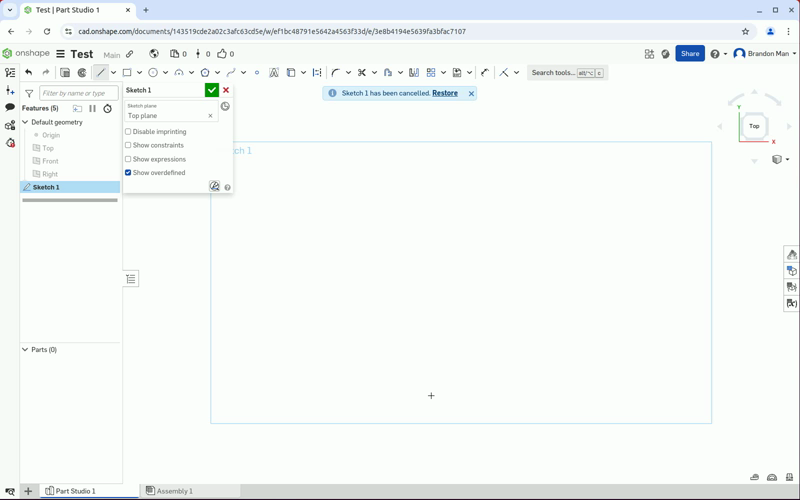
click(431, 395)
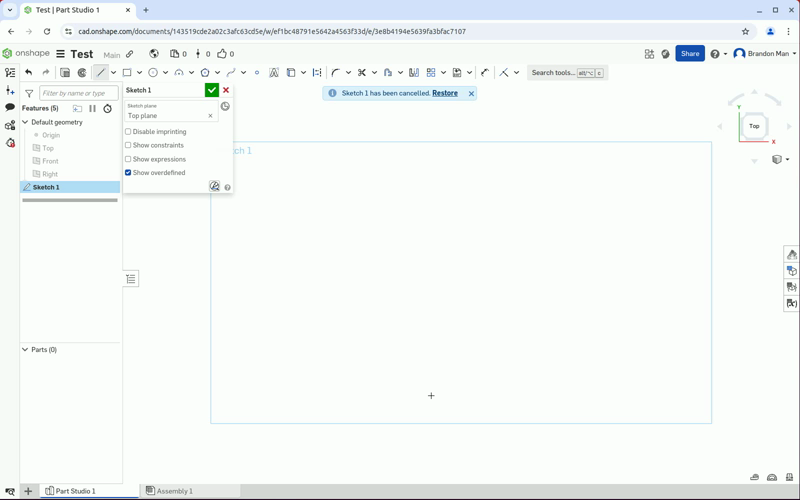
key_up(shift)
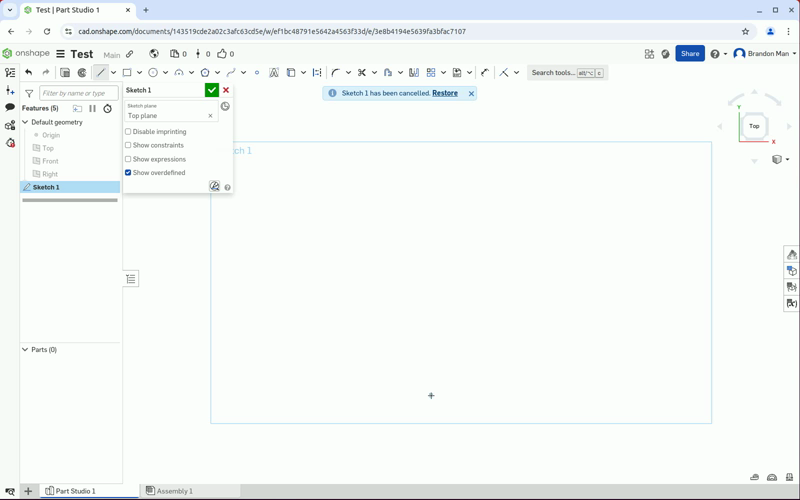
key_down(shift)
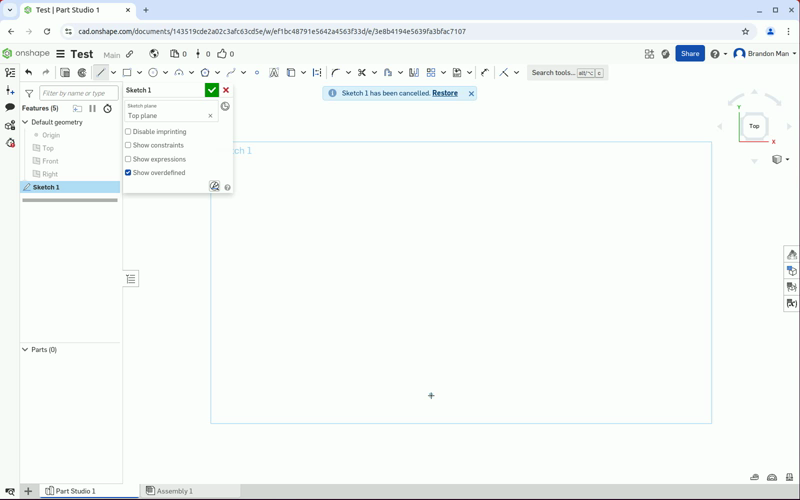
mouse_move(492, 395)
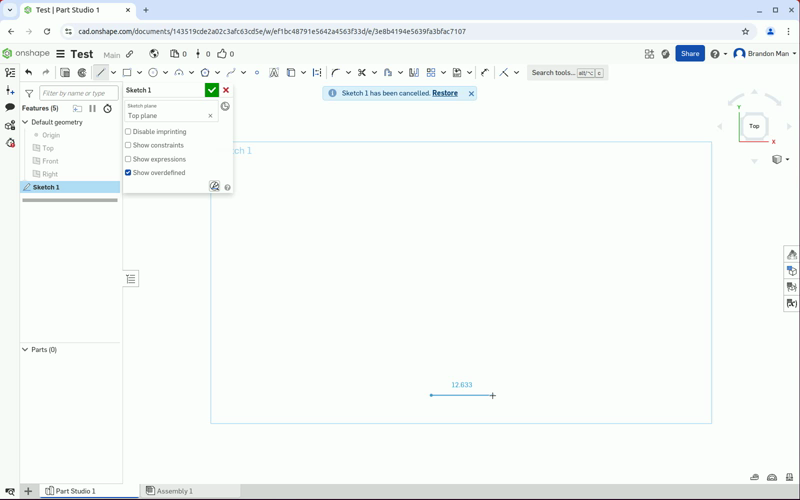
click(492, 395)
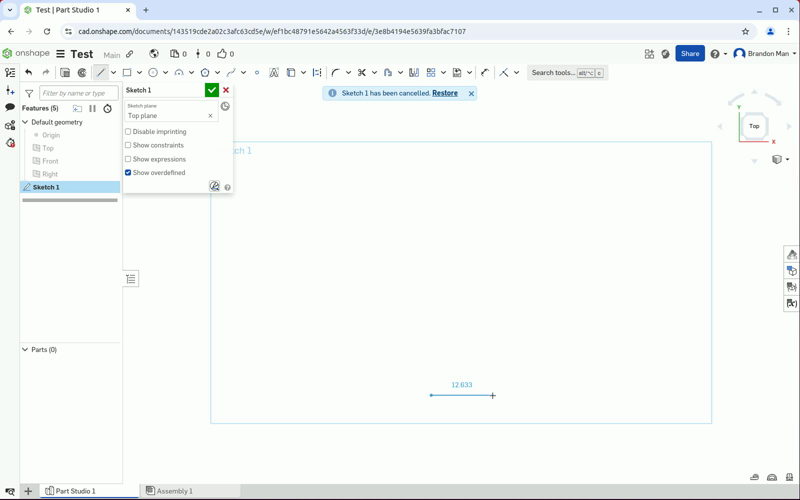
key_up(shift)
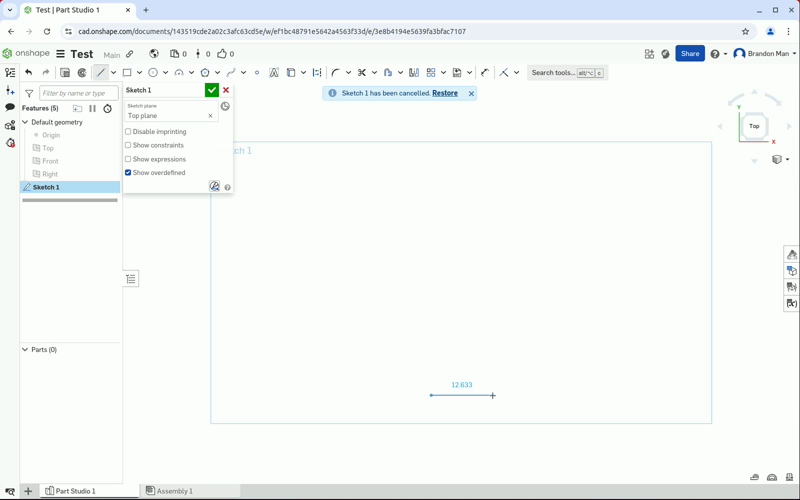
key_down(shift)
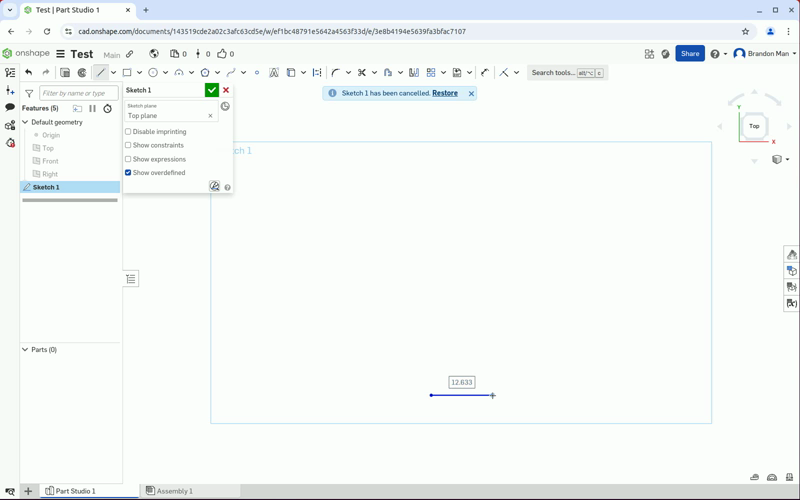
mouse_move(522, 395)
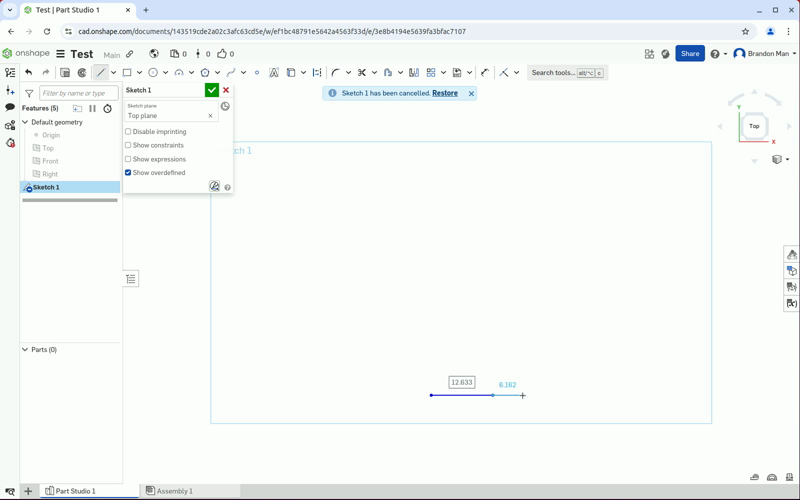
mouse_move(492, 378)
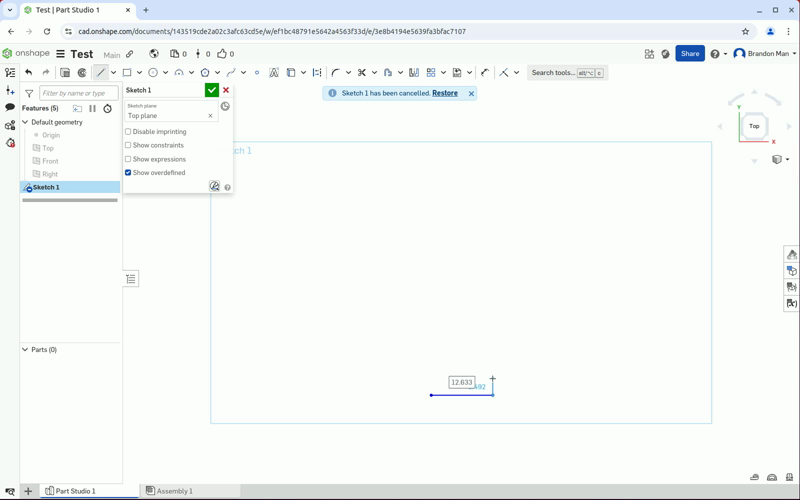
click(492, 378)
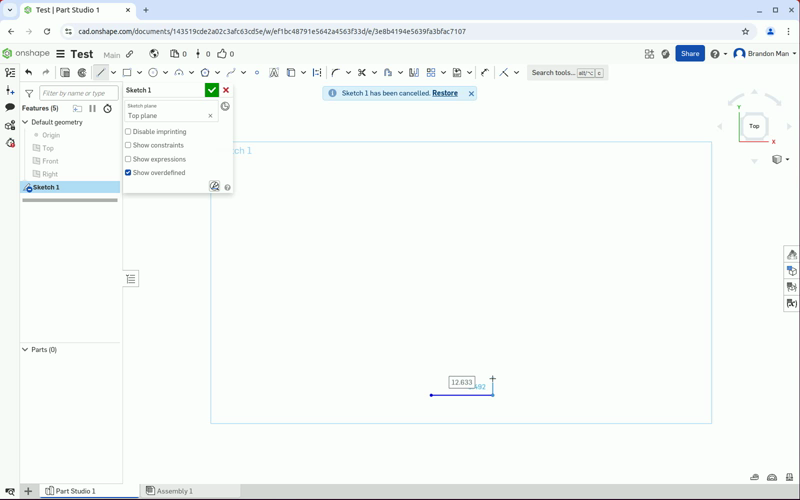
key_up(shift)
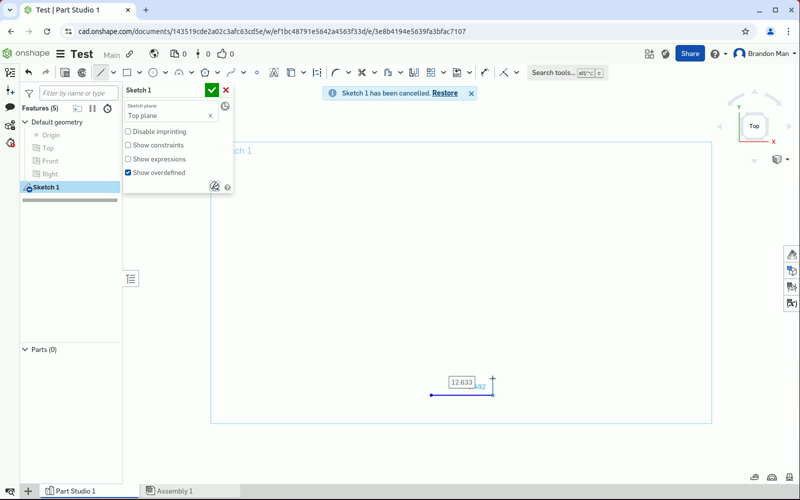
key_down(shift)
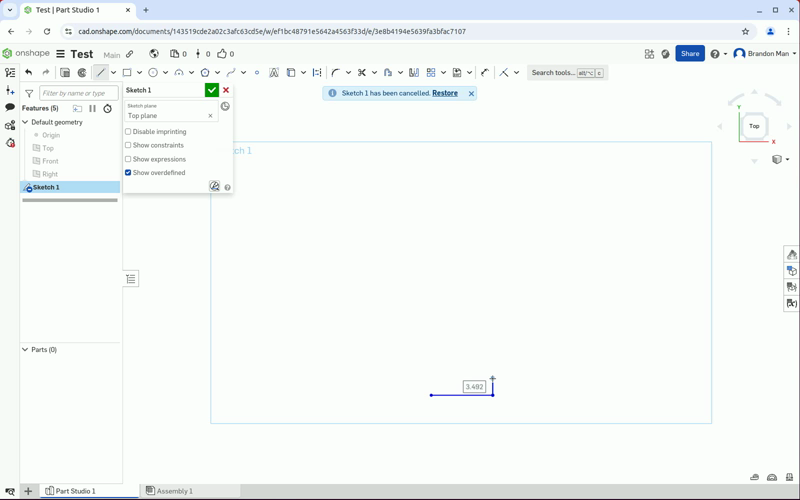
mouse_move(431, 395)
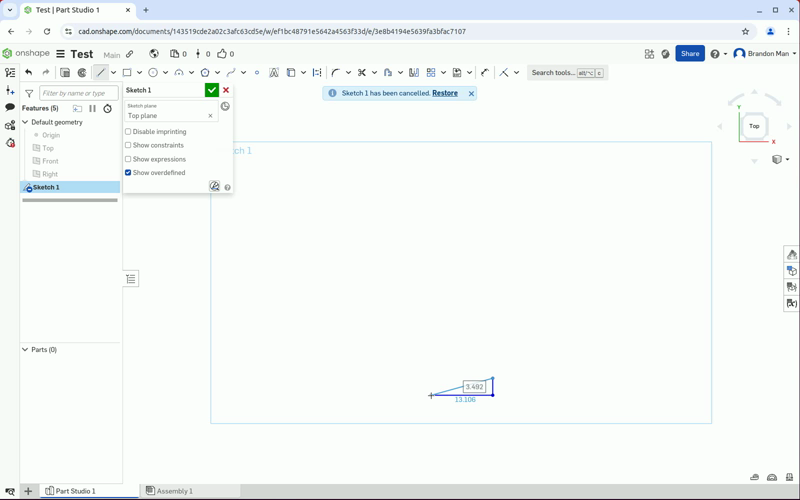
key_up(shift)
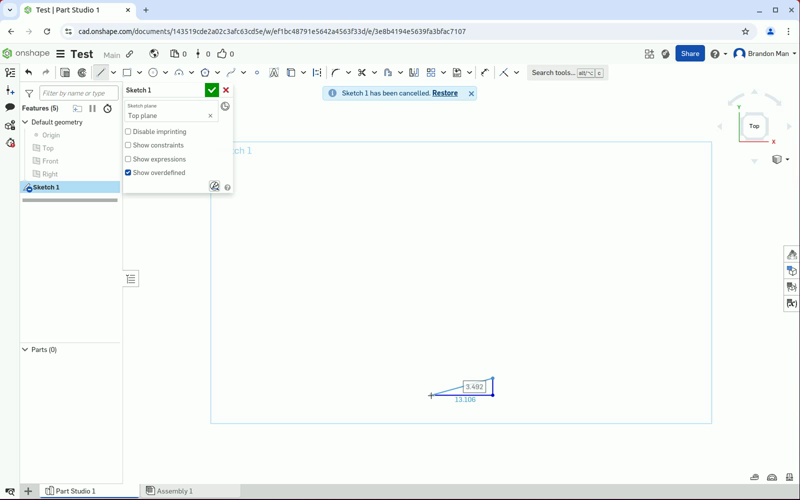
click(431, 395)
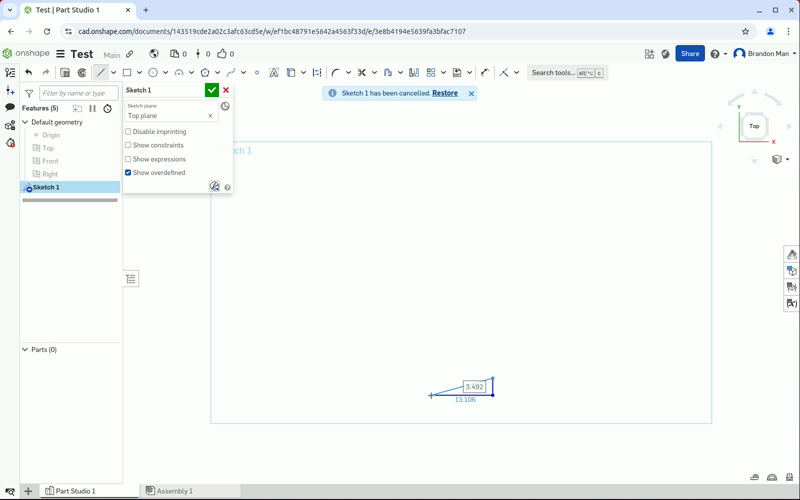
key(esc)
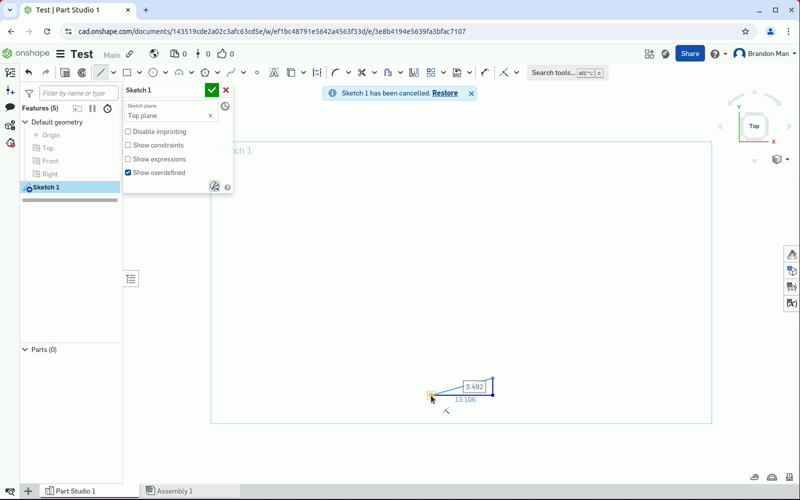
mouse_move(492, 387)
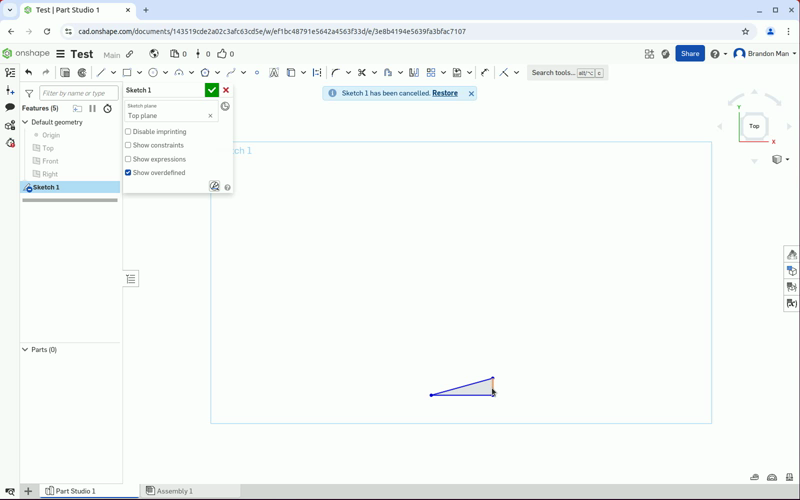
scroll(6)
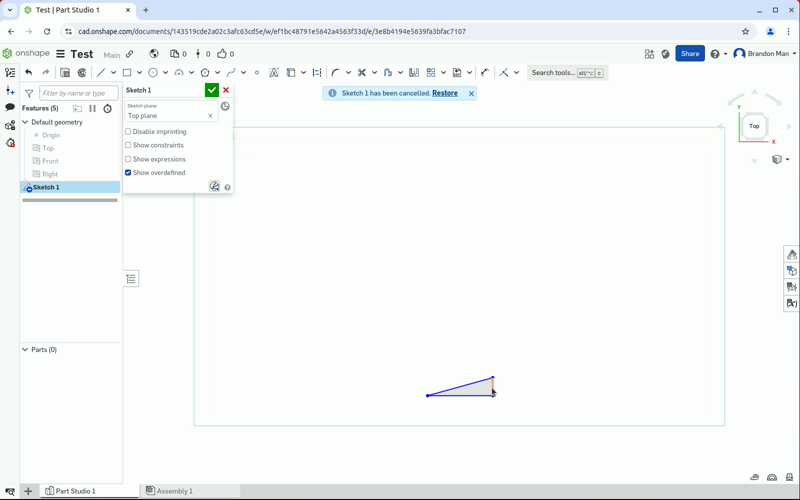
scroll(6)
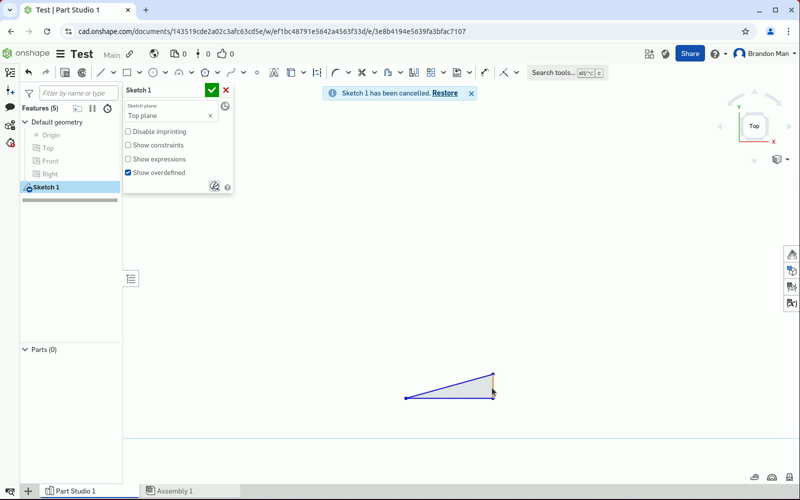
scroll(6)
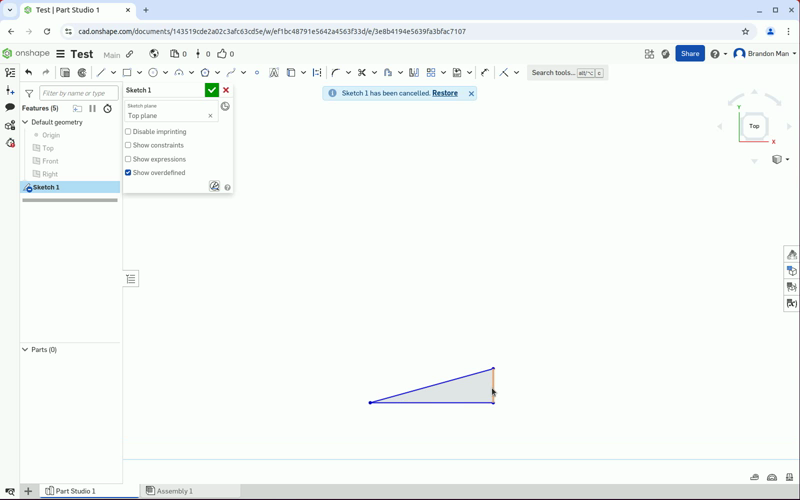
scroll(6)
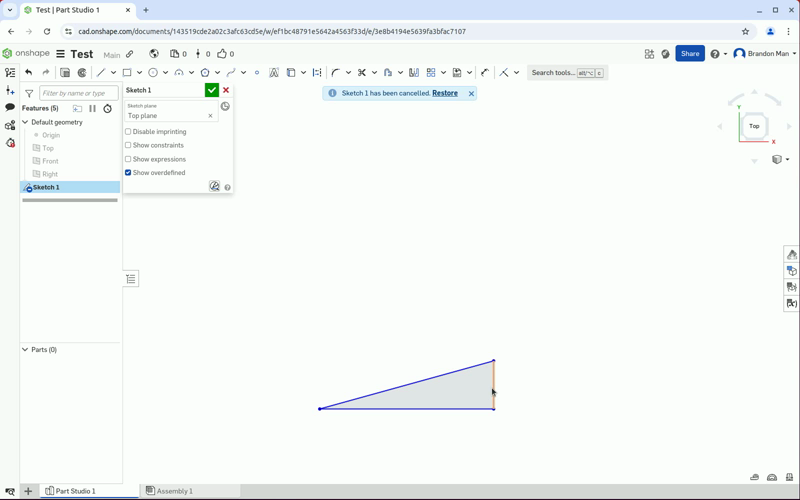
scroll(6)
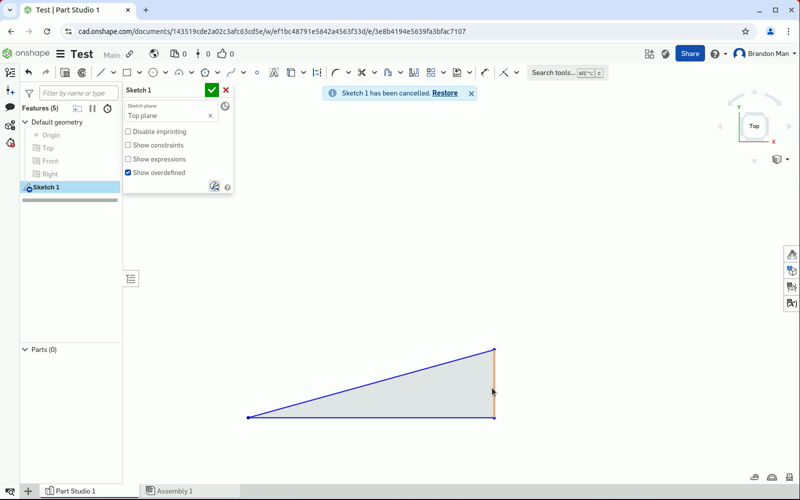
scroll(6)
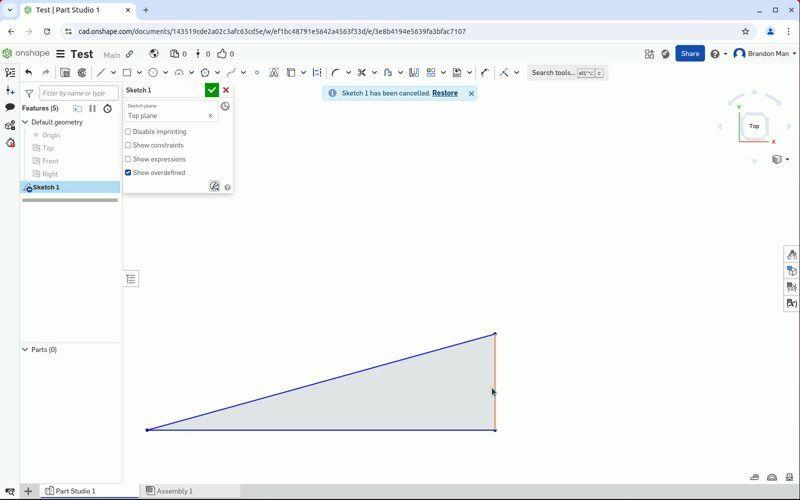
scroll(6)
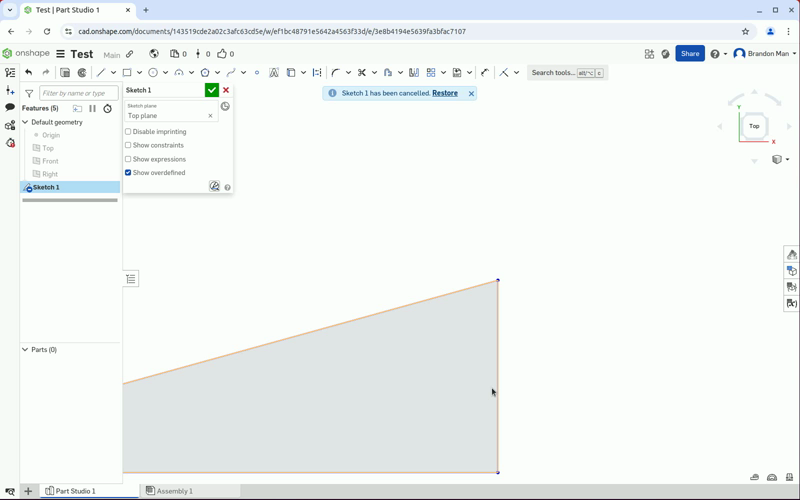
click(492, 387)
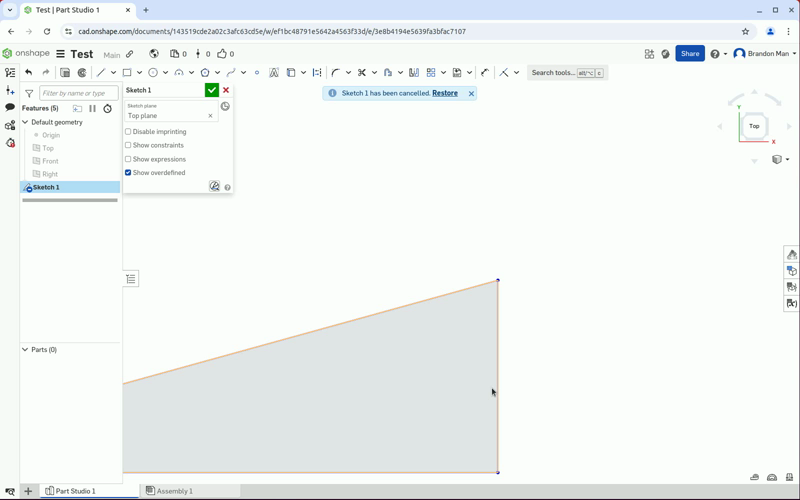
scroll(-6)
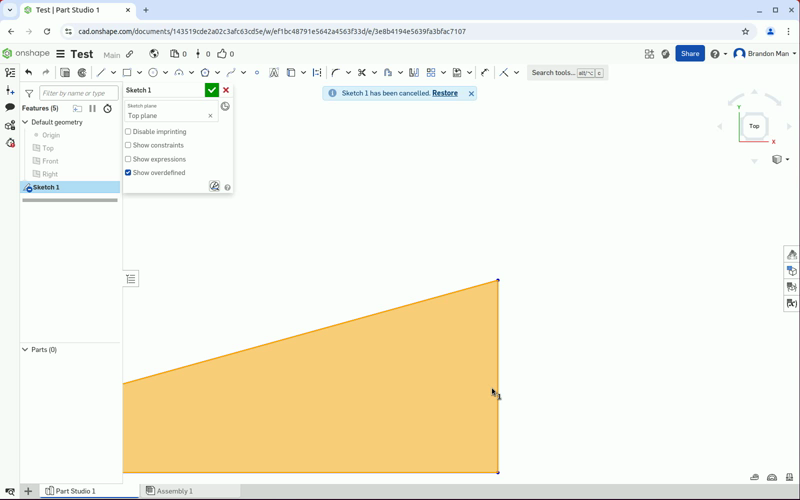
scroll(-6)
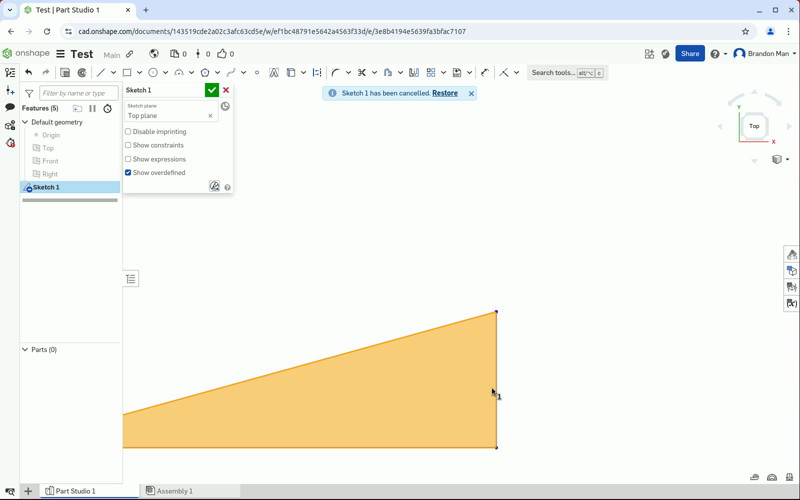
scroll(-6)
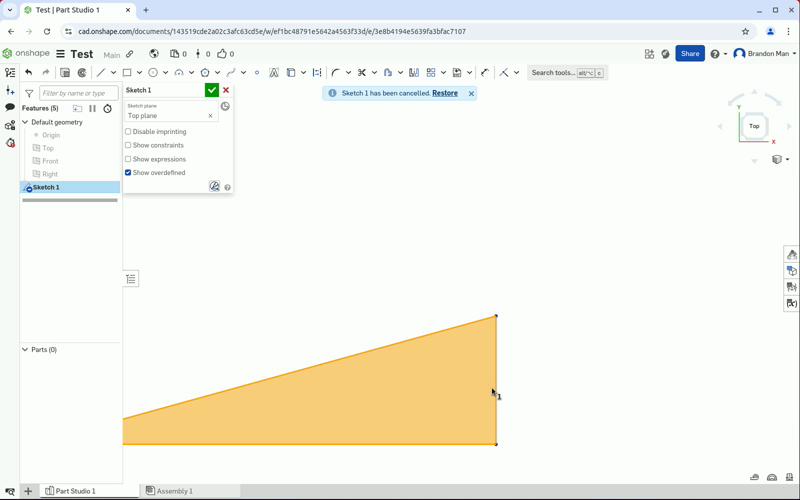
scroll(-6)
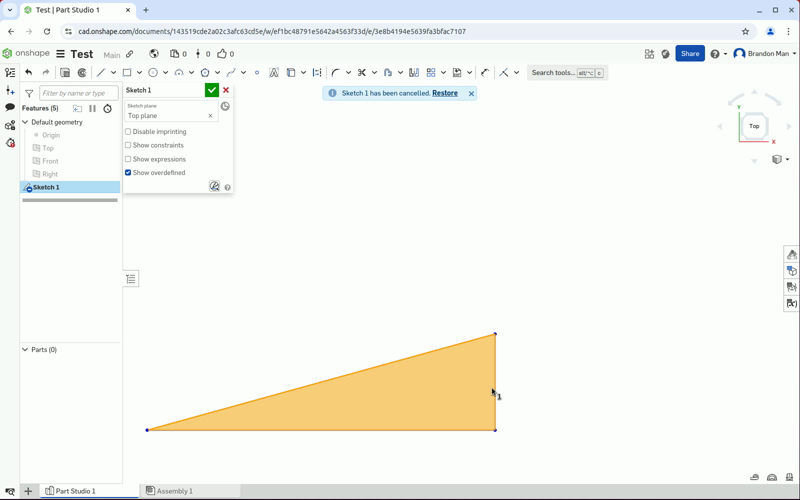
scroll(-6)
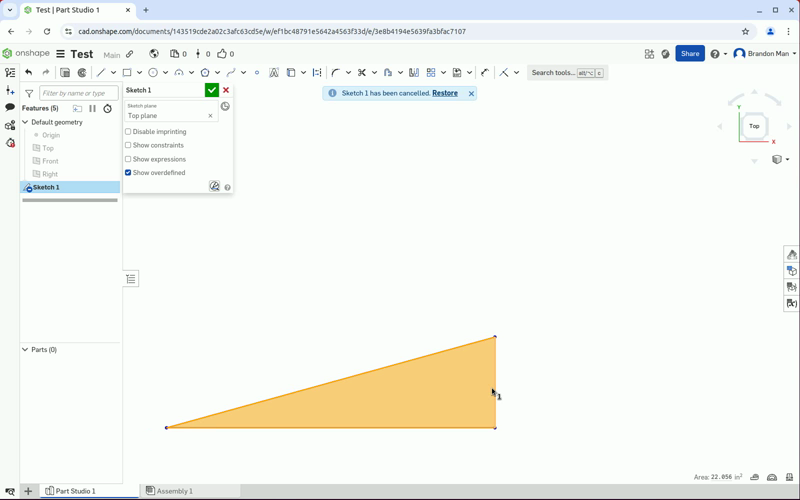
scroll(-6)
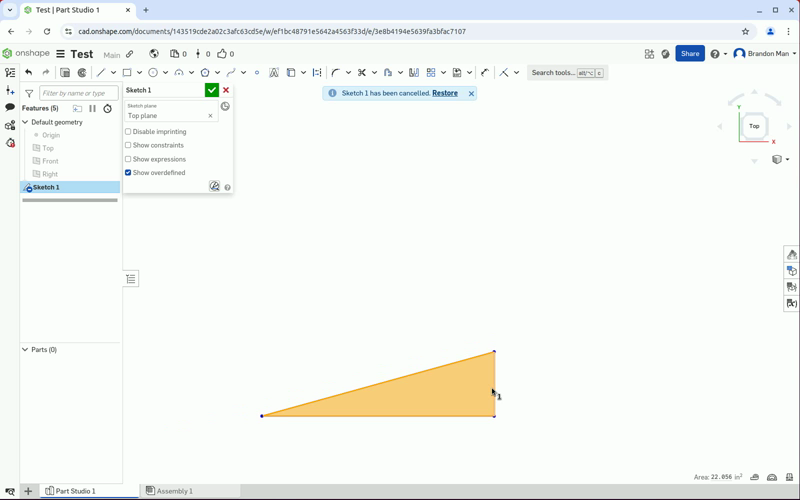
scroll(-6)
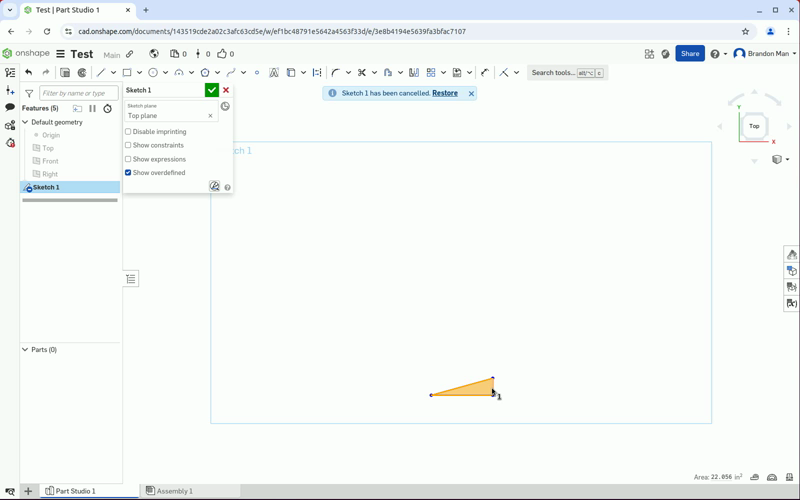
mouse_move(73, 352)
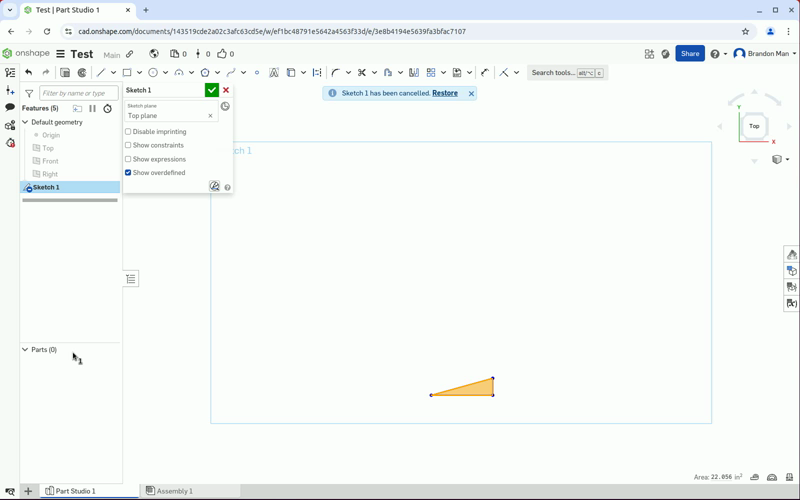
key(shift+y)
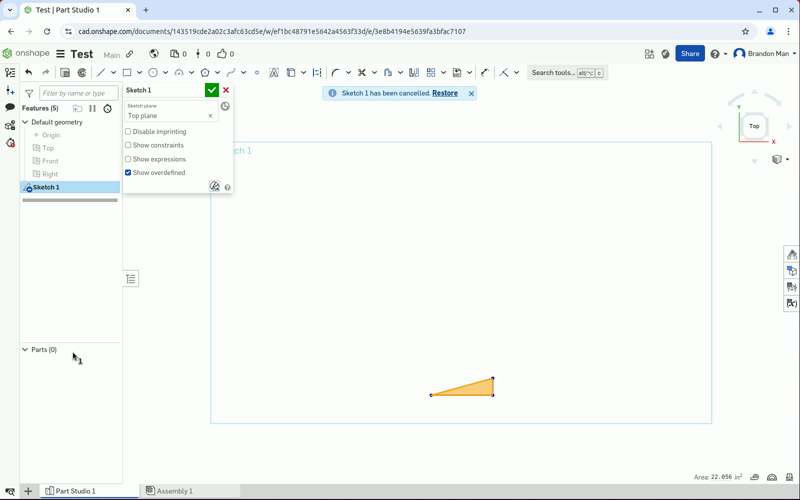
key(shift+e)
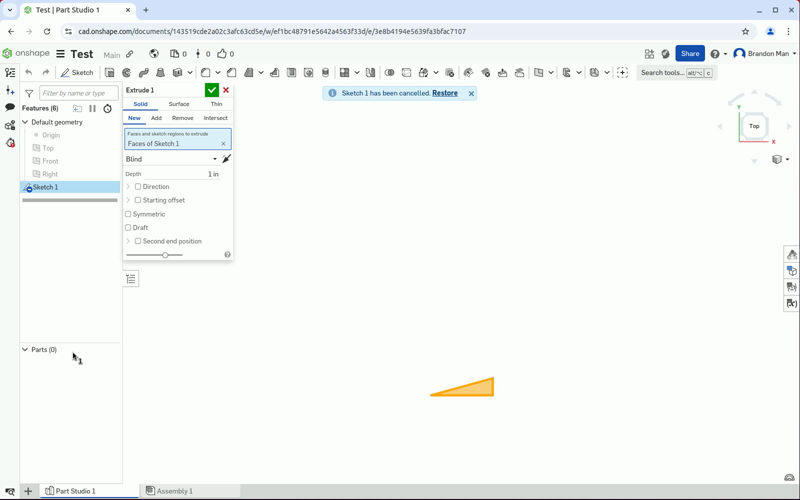
mouse_move(143, 106)
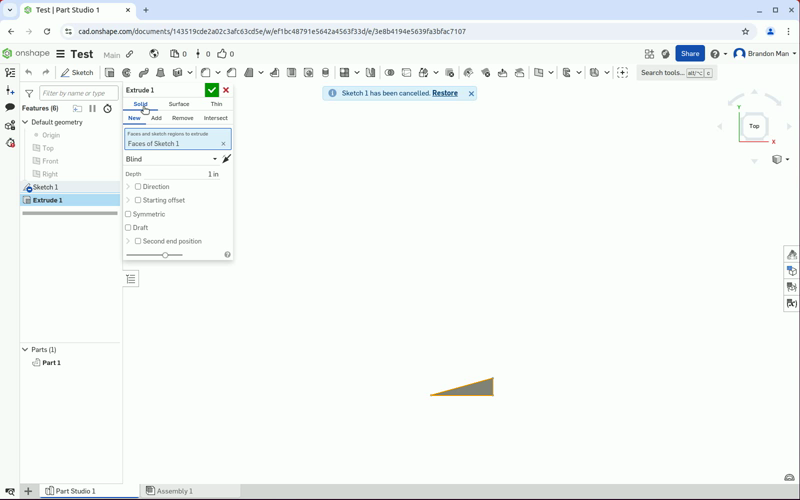
click(143, 106)
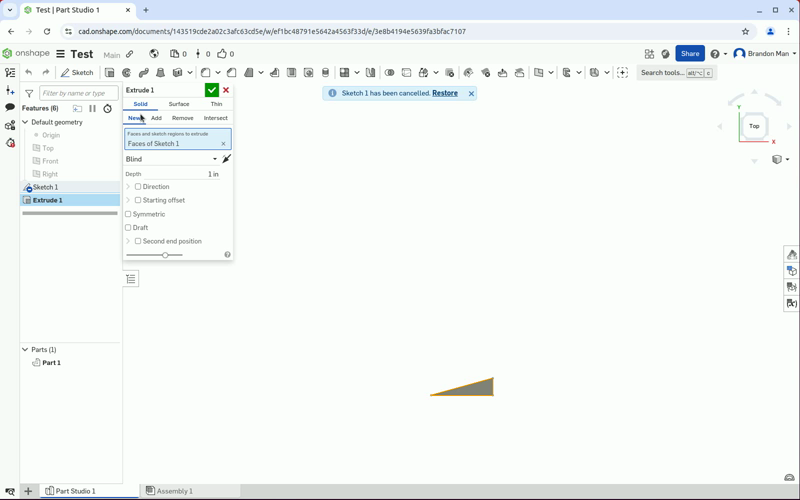
mouse_move(137, 120)
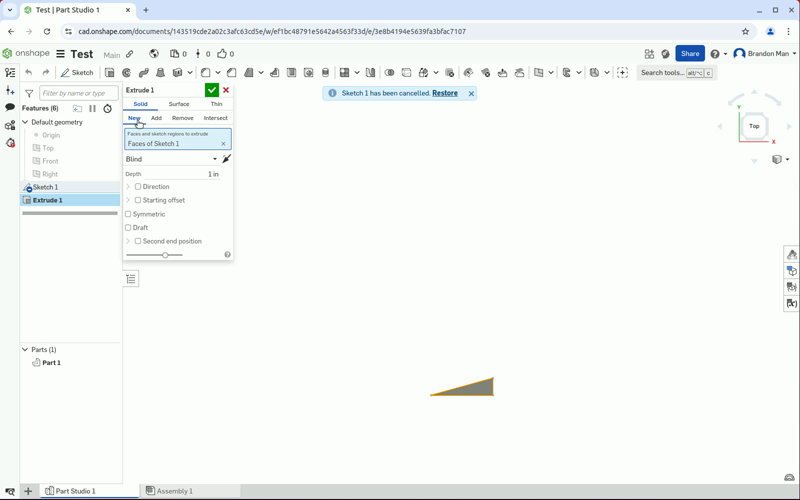
click(137, 120)
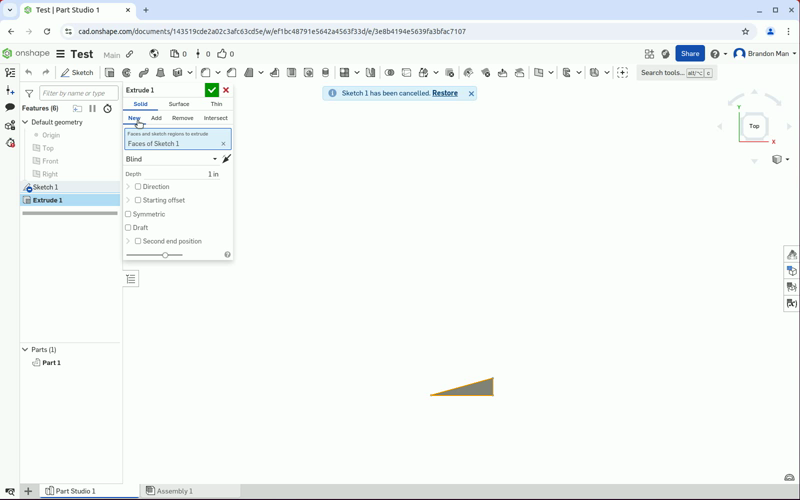
key(tab, 4)
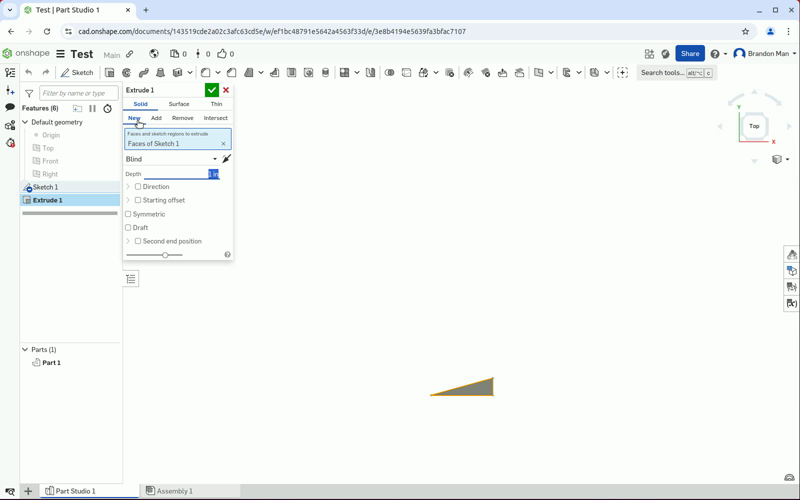
text(-0.241)
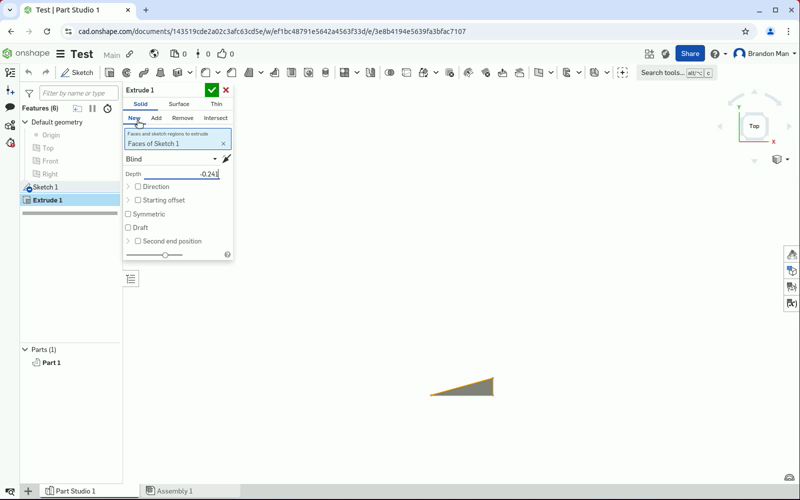
key(enter)
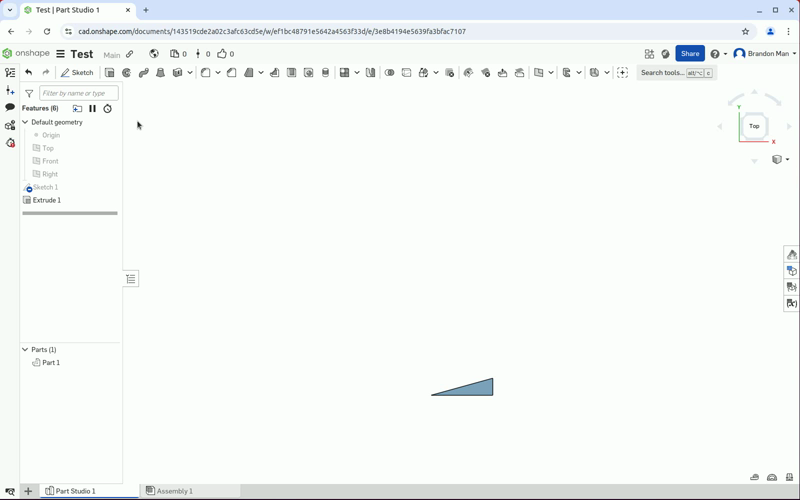
key(shift+h)
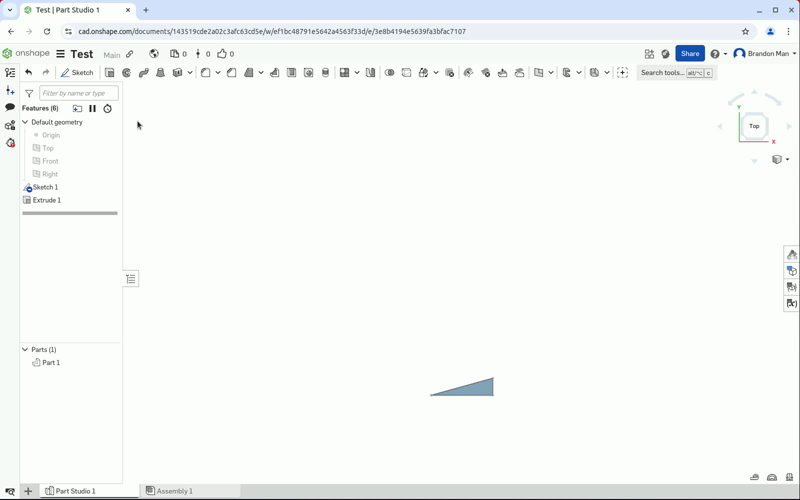
key(shift+h)
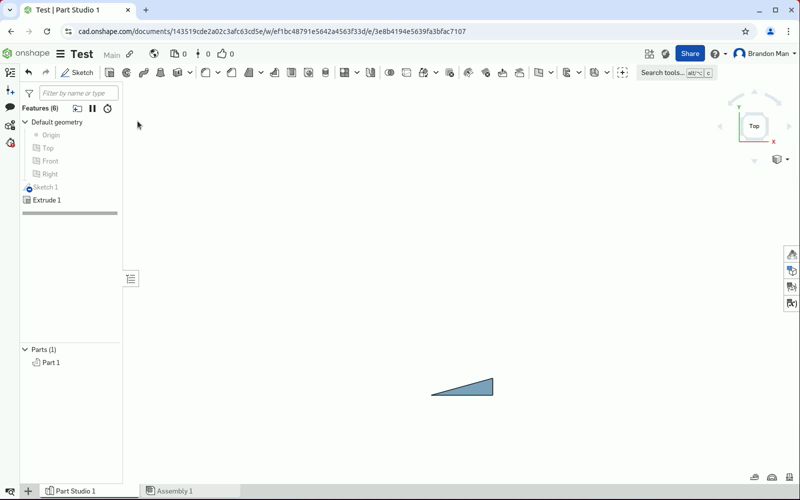
mouse_move(73, 189)
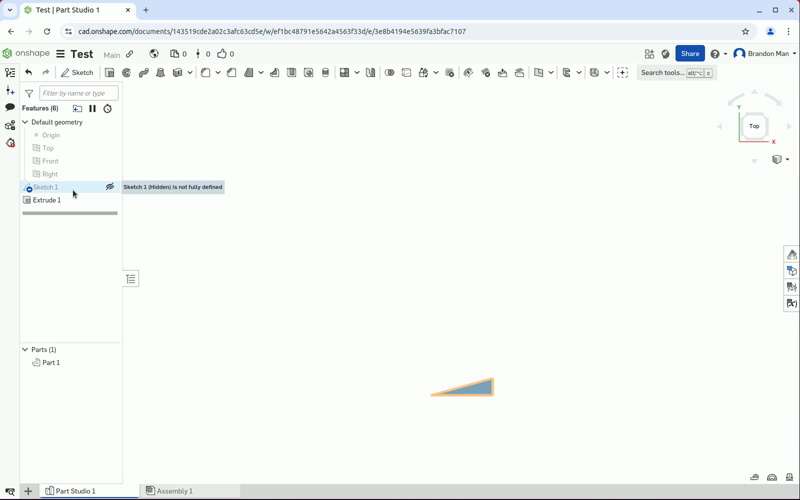
click(73, 189)
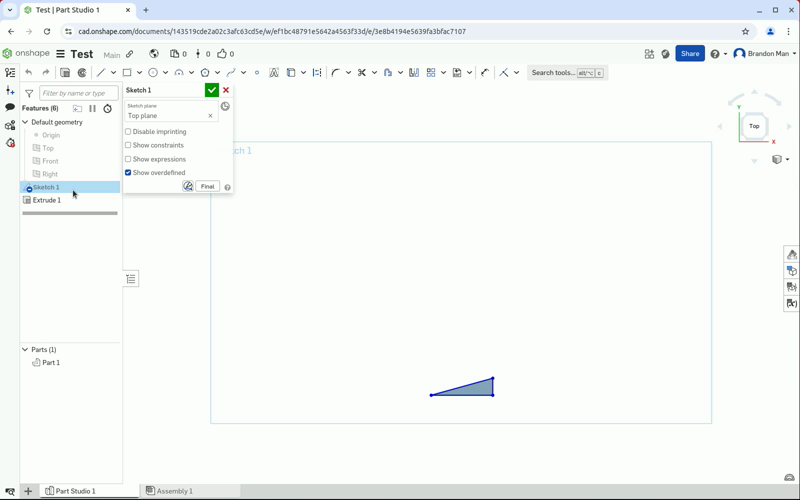
mouse_move(229, 92)
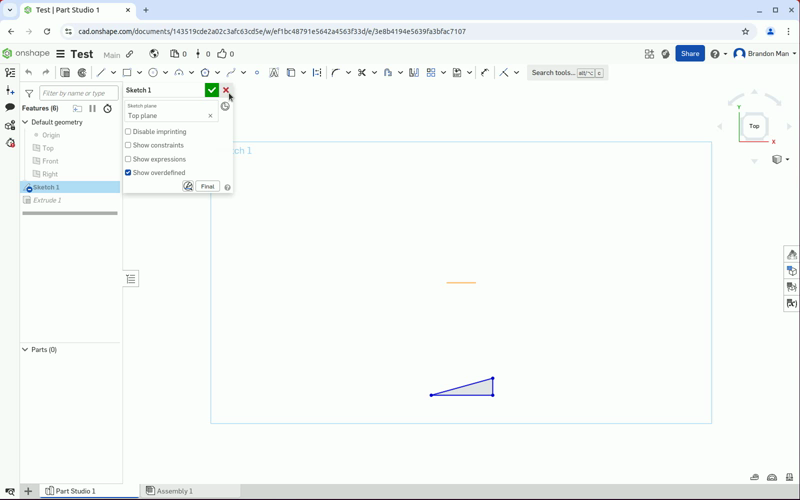
click(229, 92)
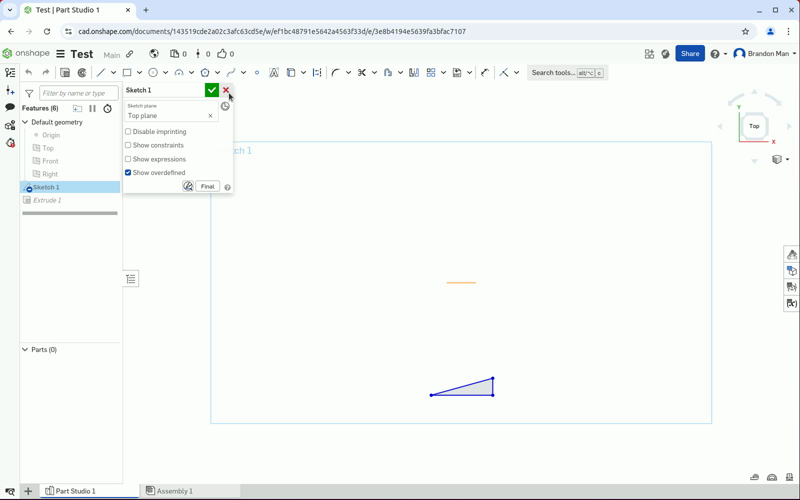
key(shift+s)
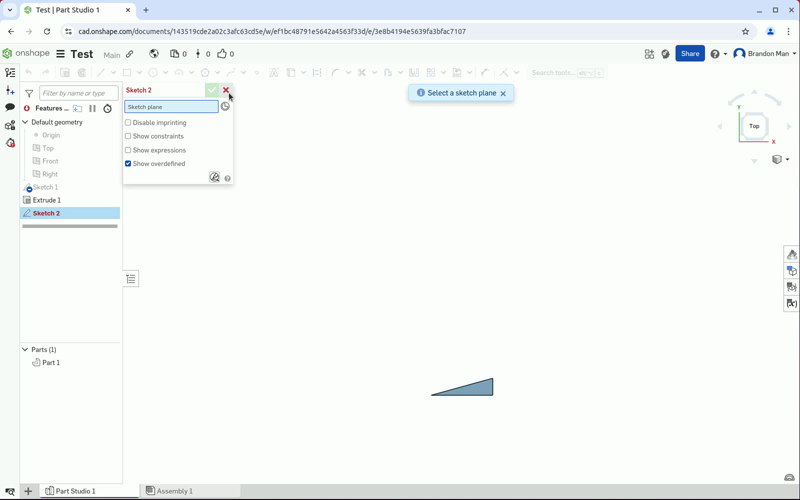
mouse_move(73, 150)
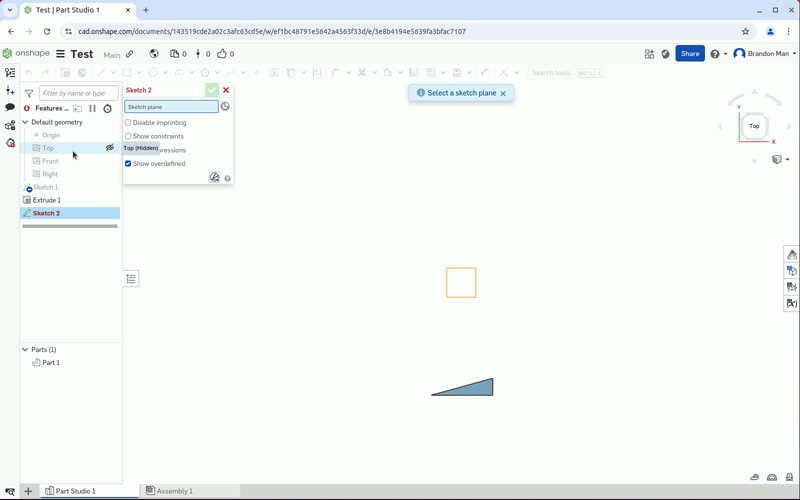
click(73, 150)
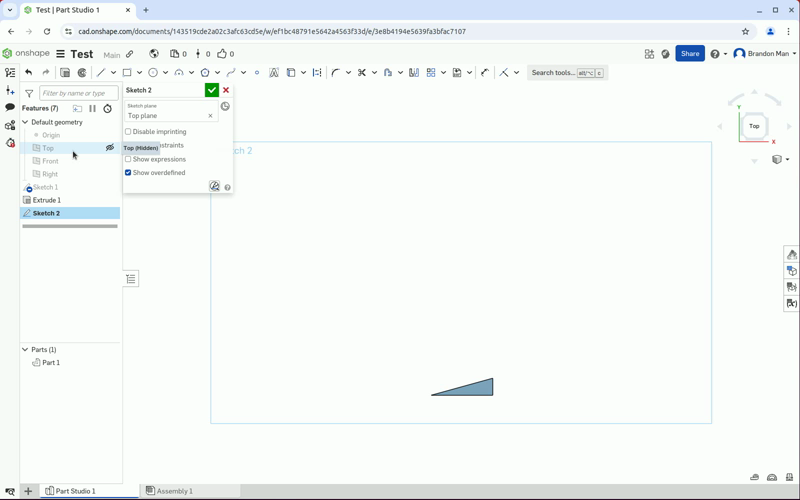
mouse_move(73, 352)
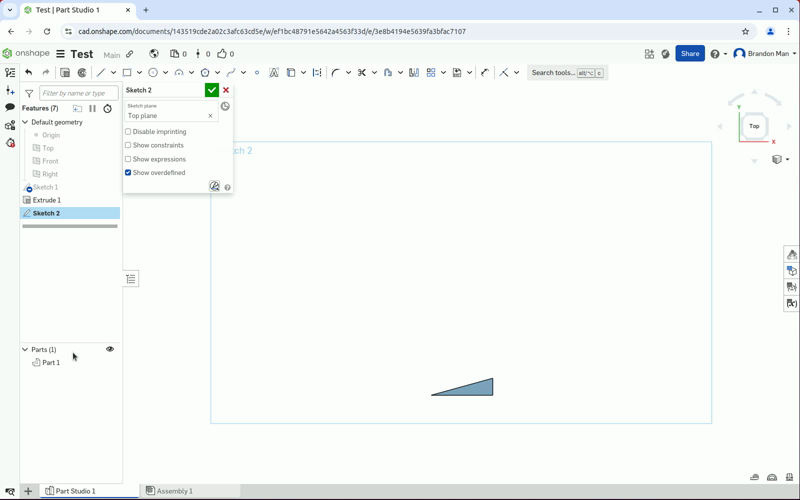
key(y)
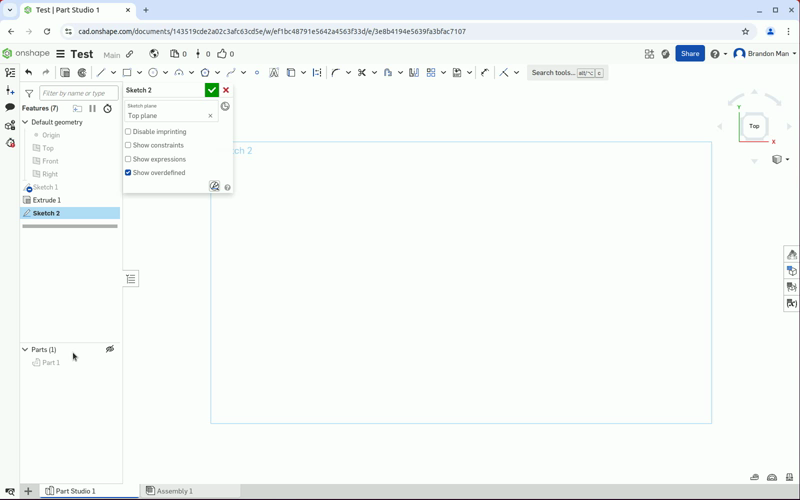
key(l)
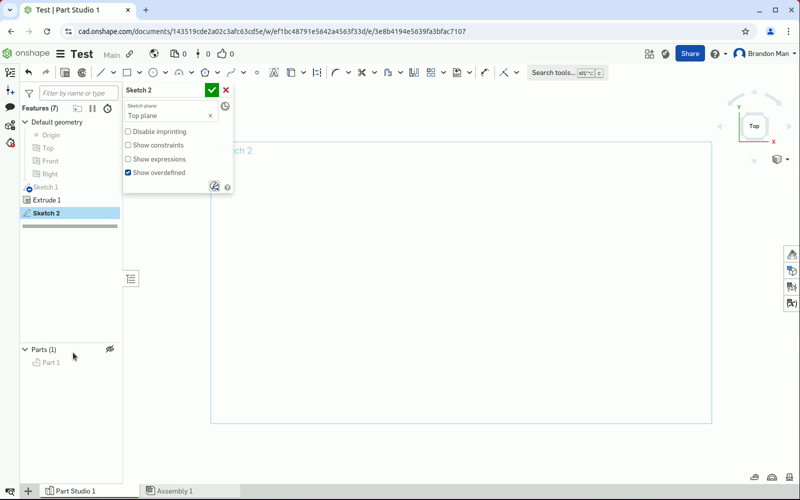
key_down(shift)
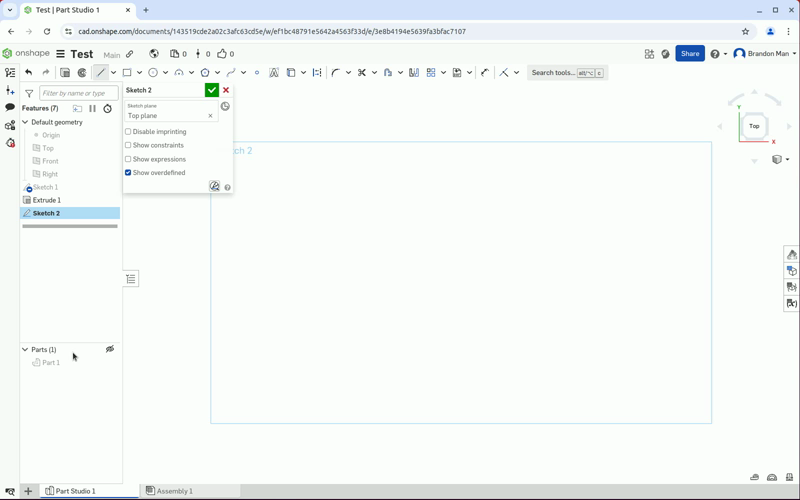
mouse_move(431, 395)
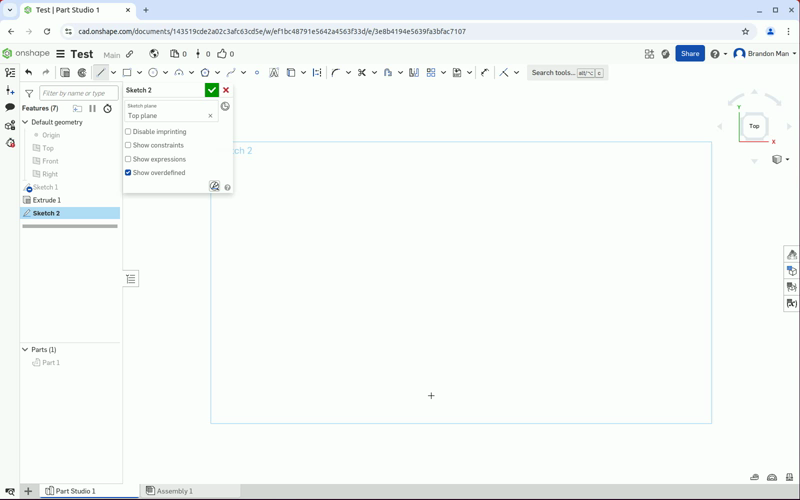
click(431, 395)
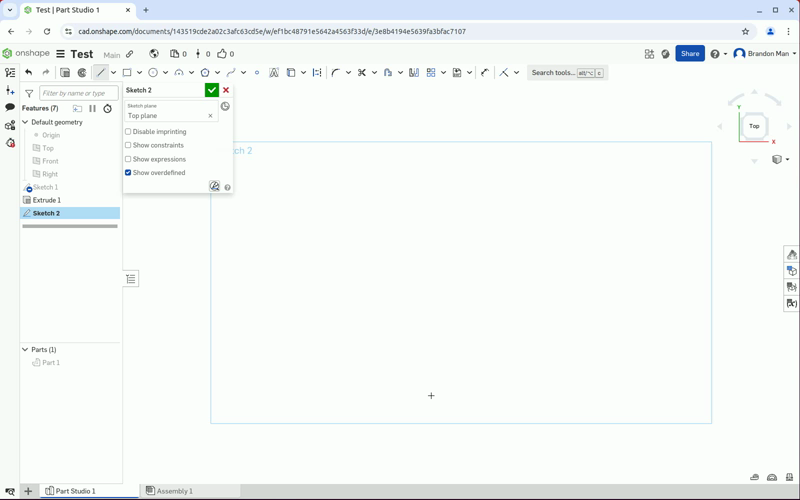
key_up(shift)
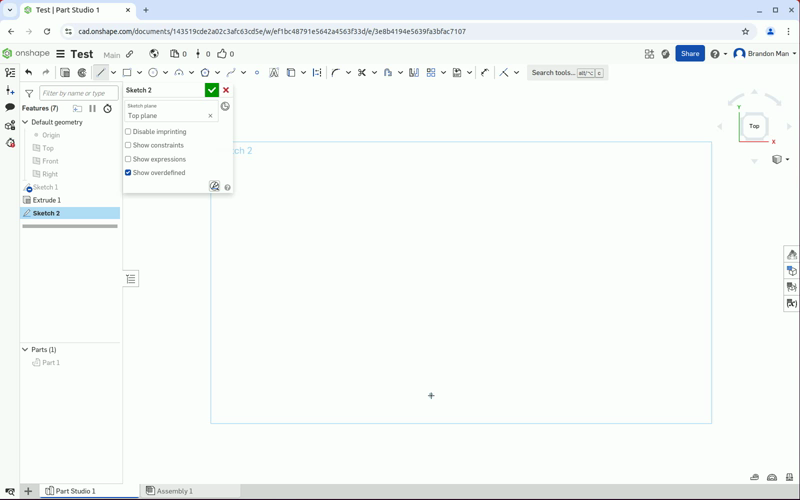
key_down(shift)
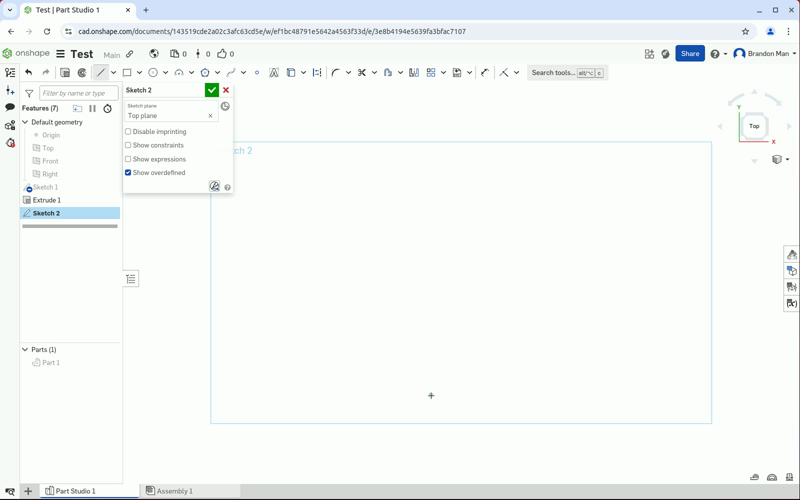
mouse_move(492, 378)
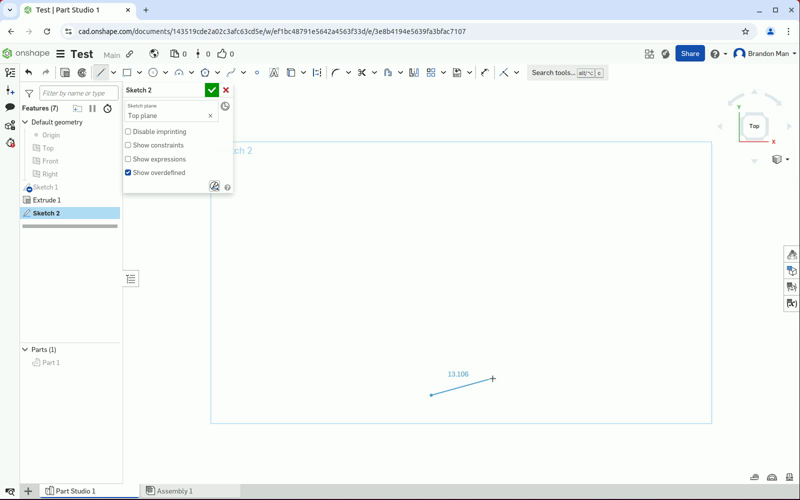
click(492, 378)
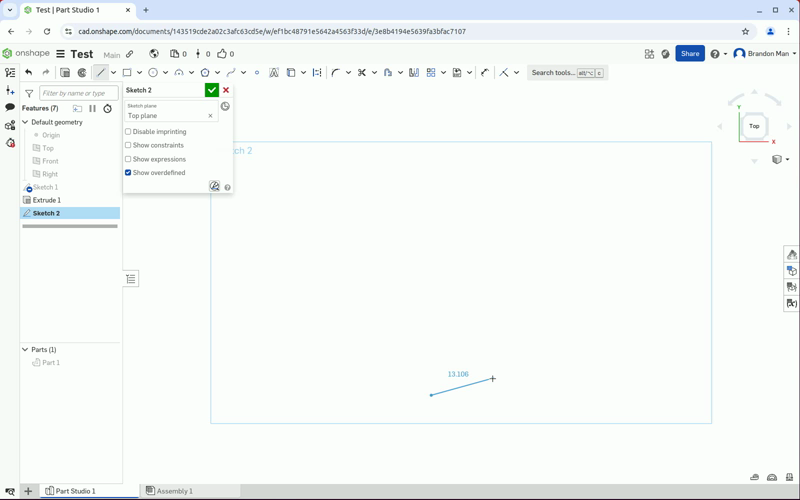
key_up(shift)
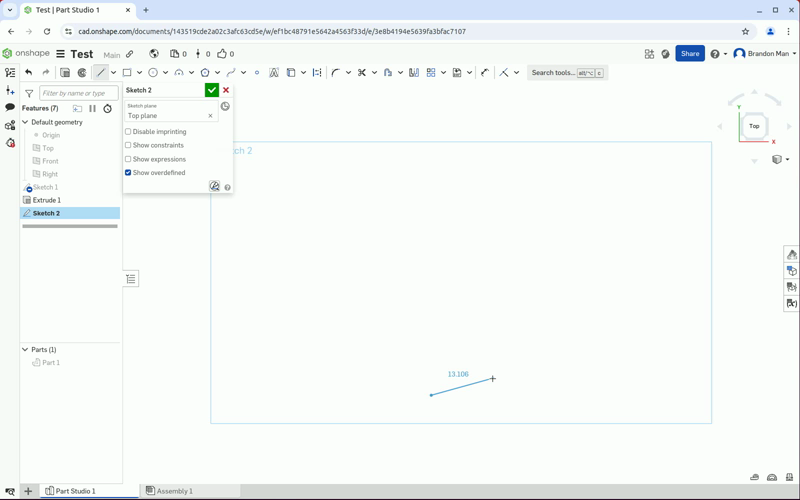
key_down(shift)
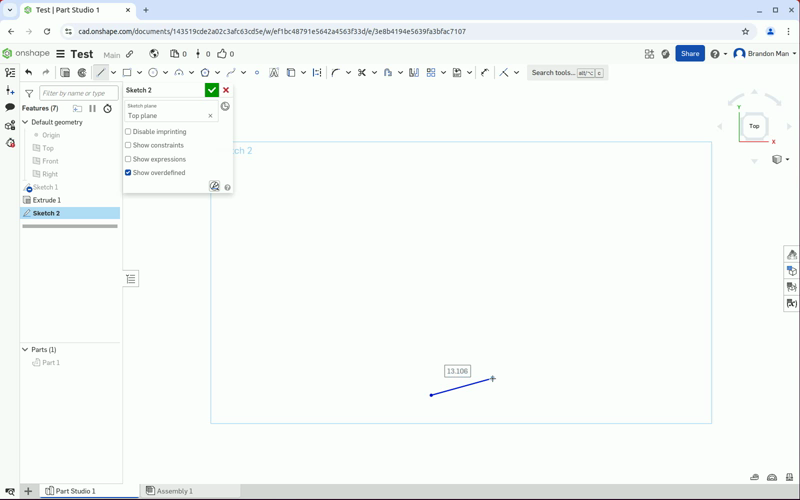
mouse_move(431, 378)
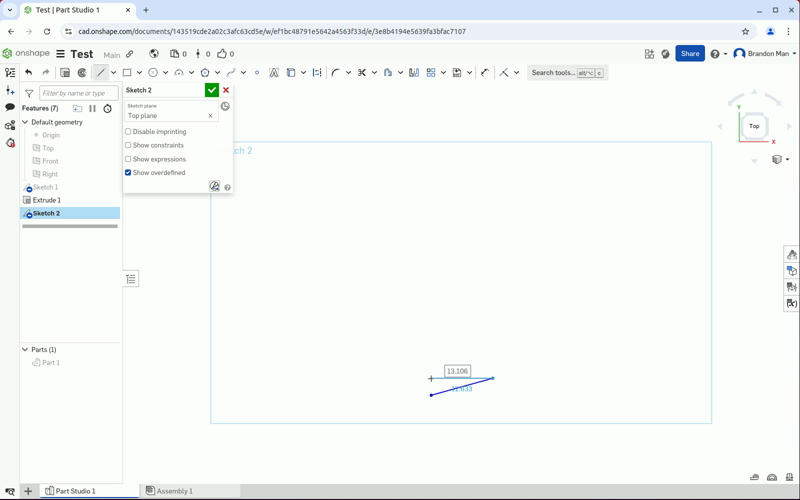
click(431, 378)
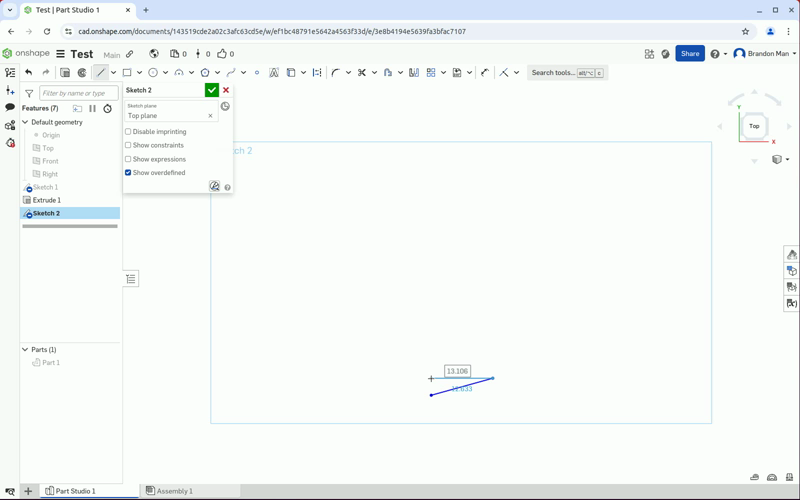
key_up(shift)
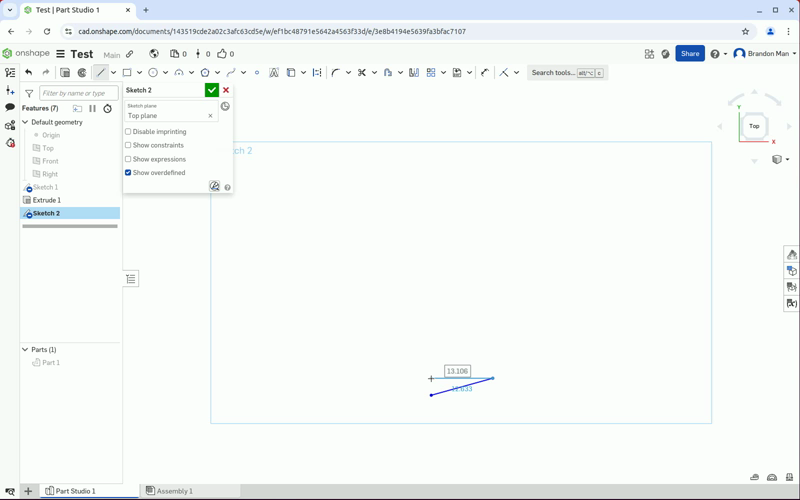
mouse_move(461, 378)
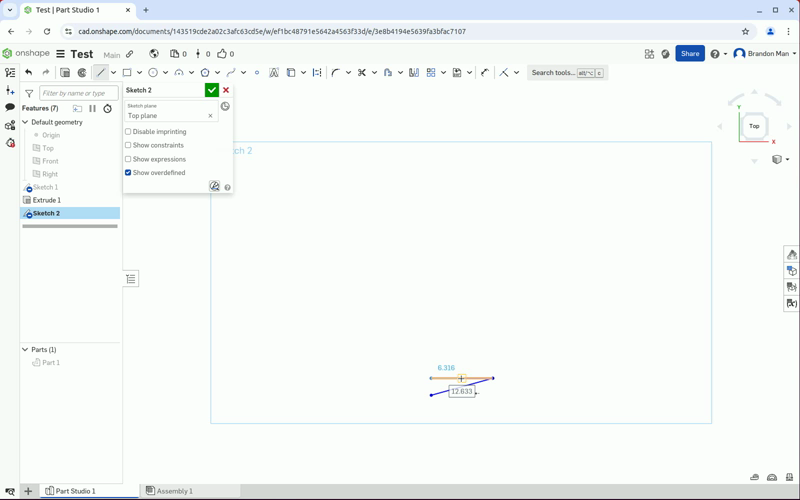
key_down(shift)
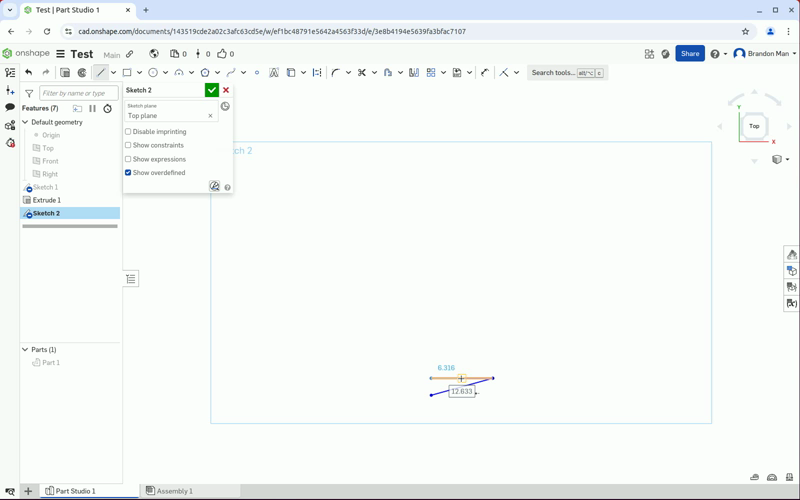
mouse_move(431, 395)
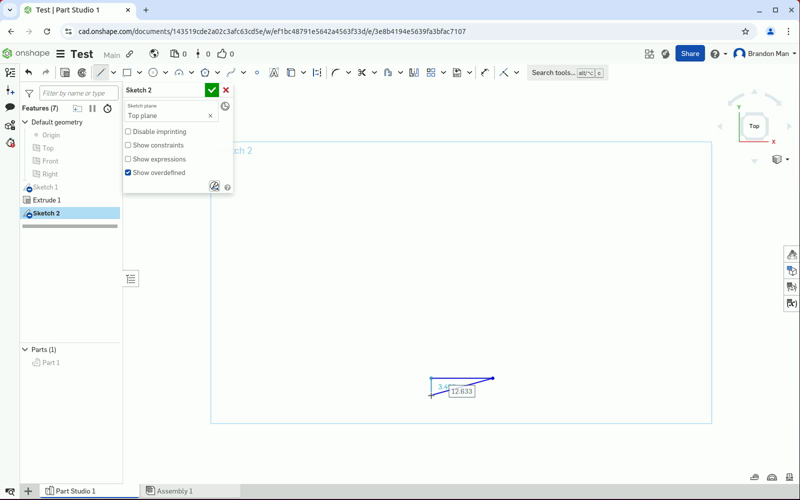
key_up(shift)
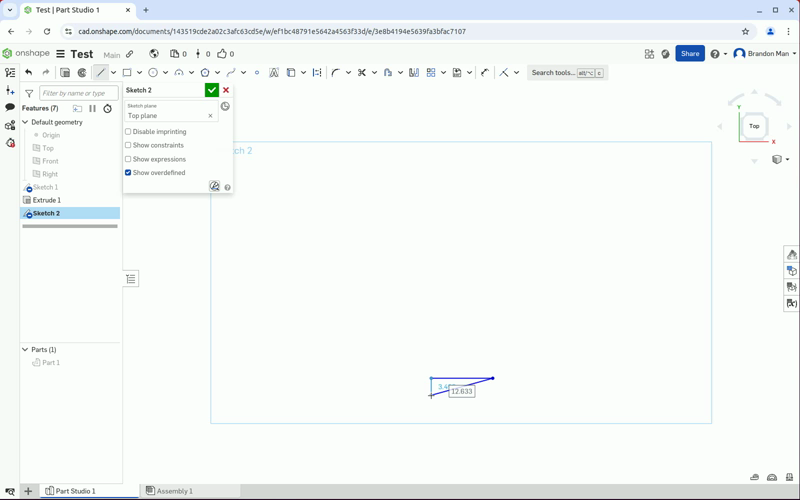
click(431, 395)
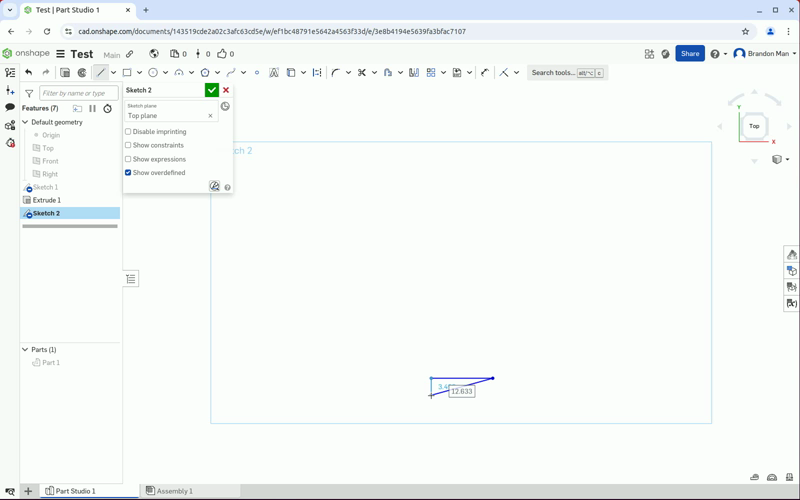
key(esc)
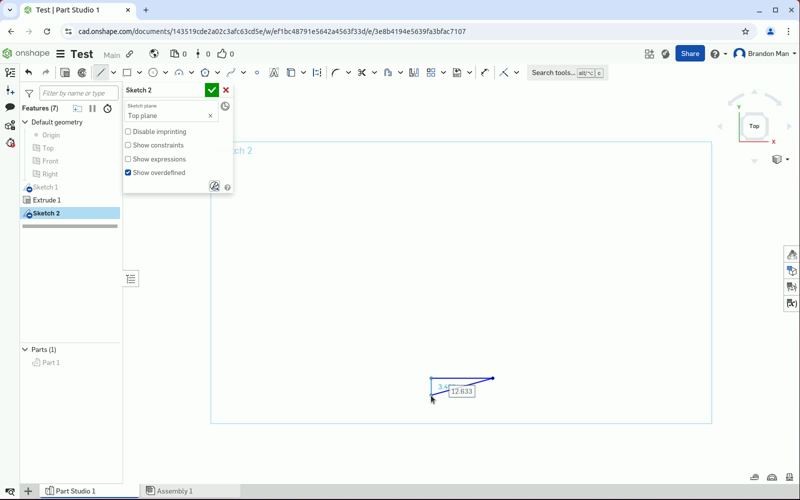
mouse_move(483, 379)
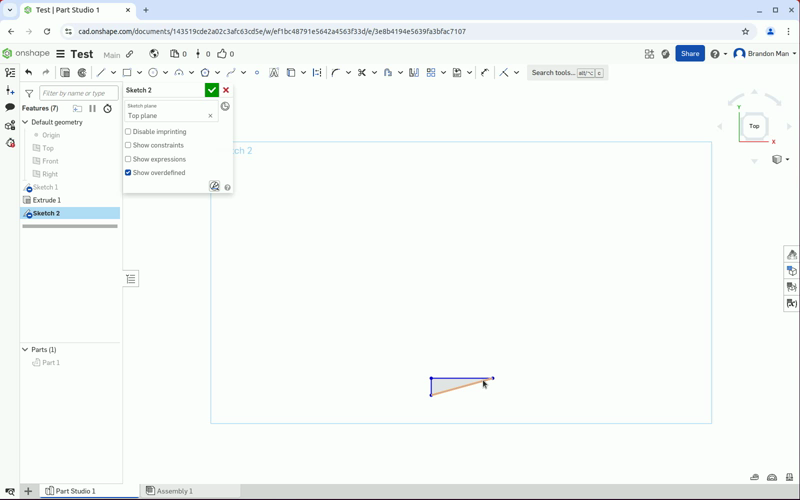
scroll(6)
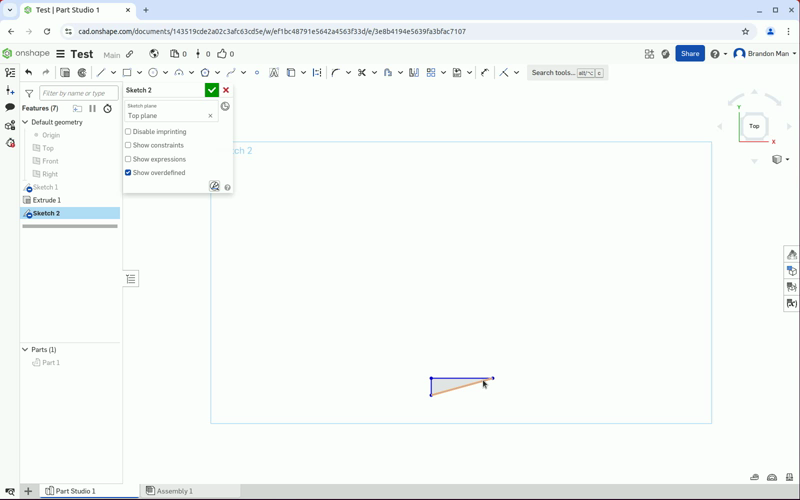
scroll(6)
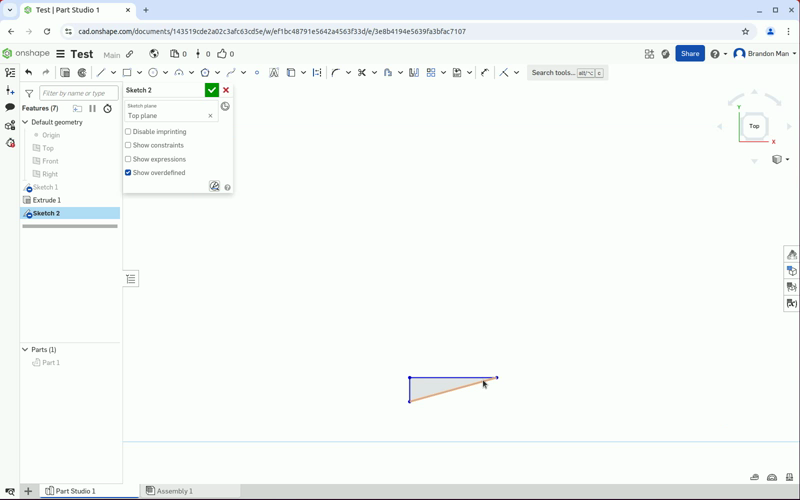
scroll(6)
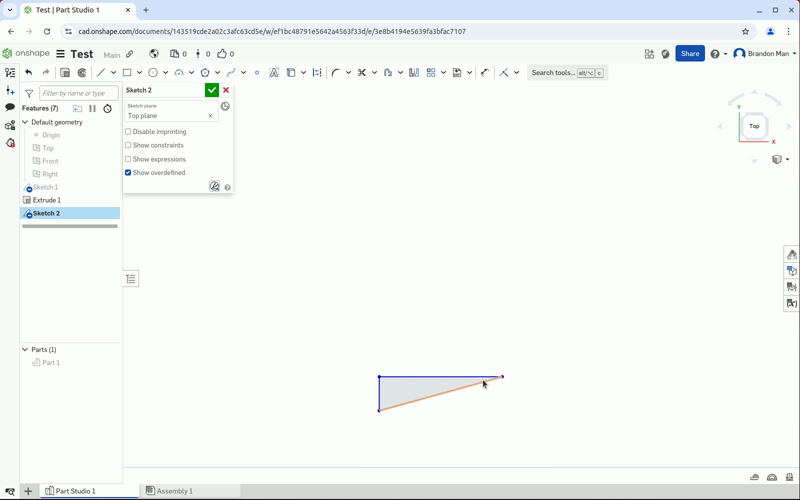
scroll(6)
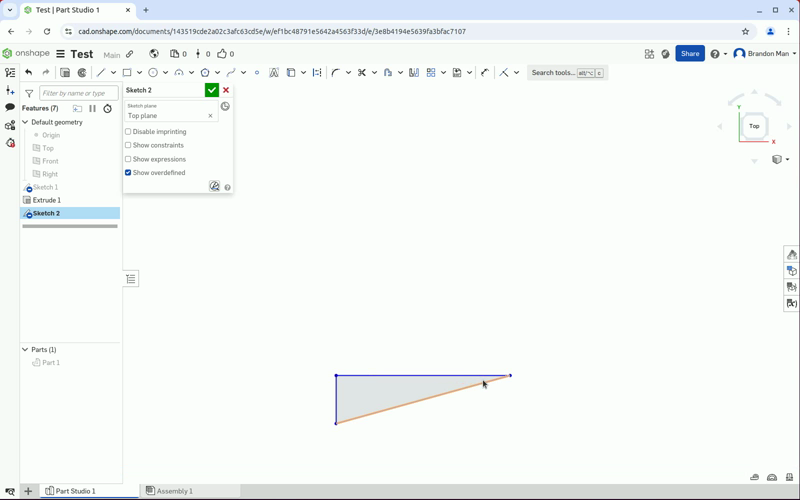
scroll(6)
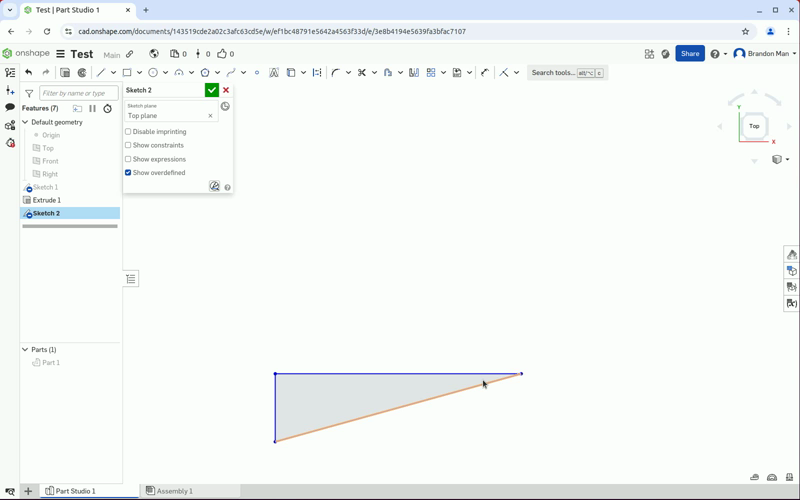
scroll(6)
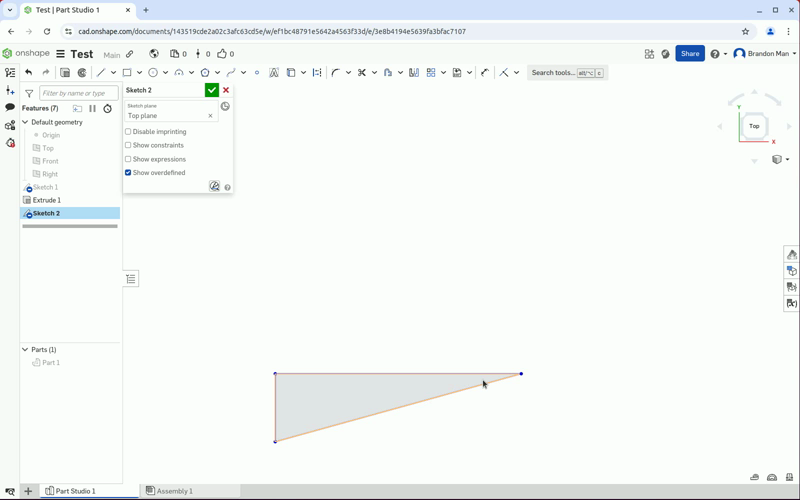
scroll(6)
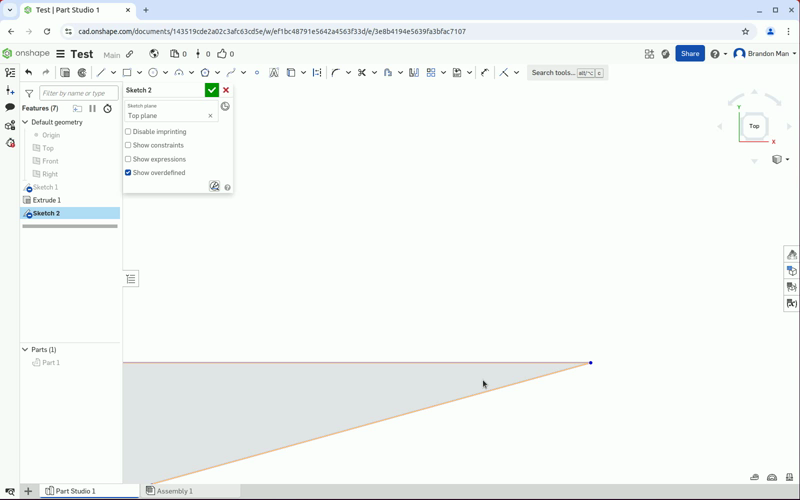
click(483, 379)
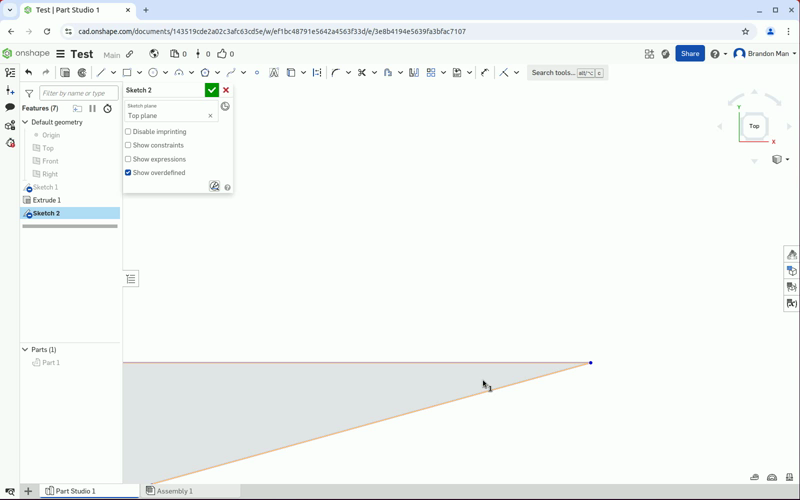
scroll(-6)
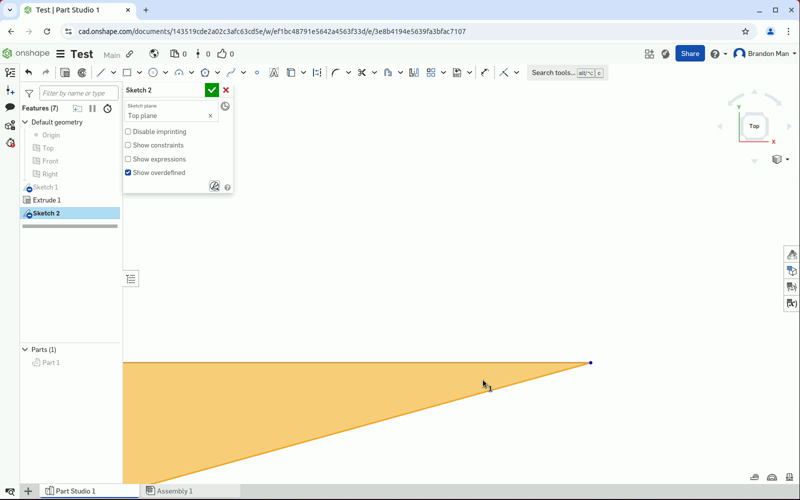
scroll(-6)
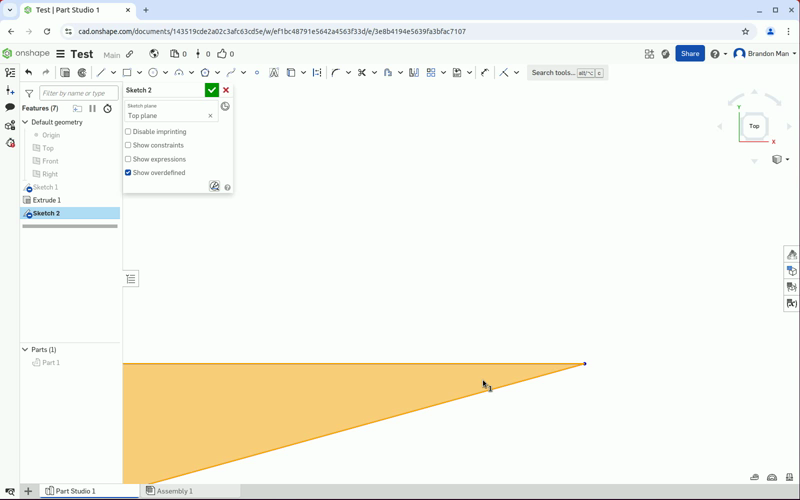
scroll(-6)
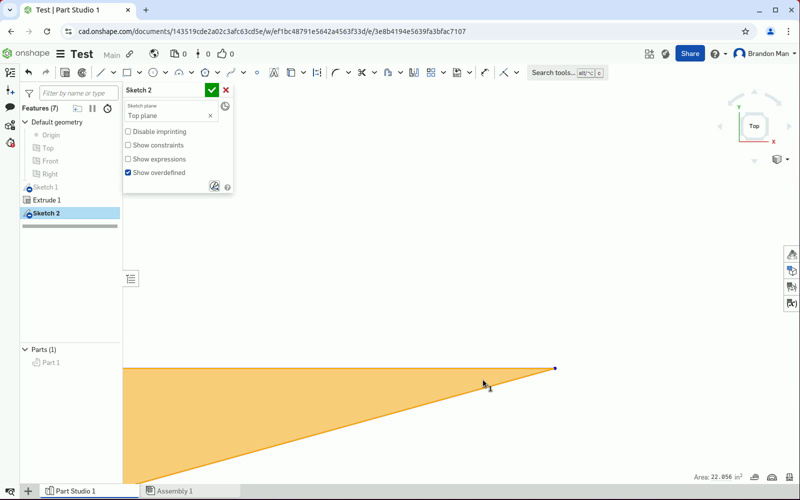
scroll(-6)
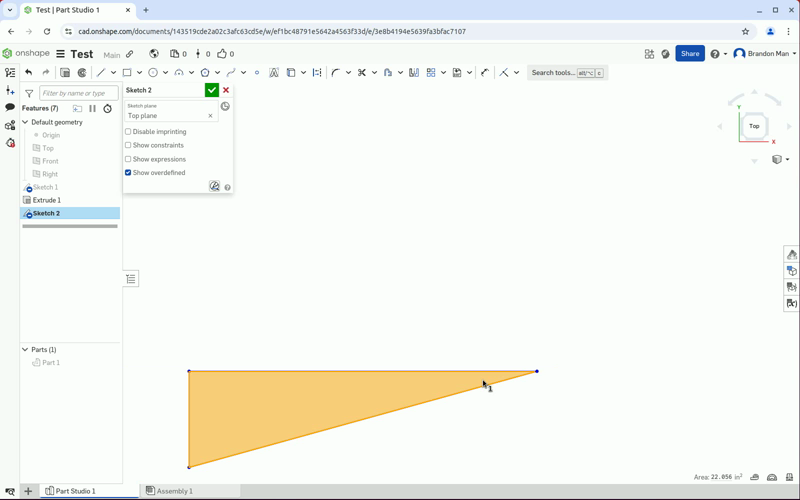
scroll(-6)
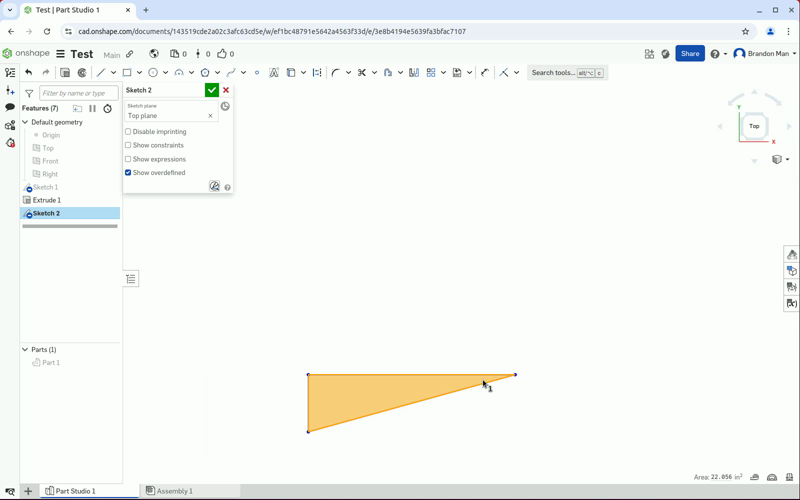
scroll(-6)
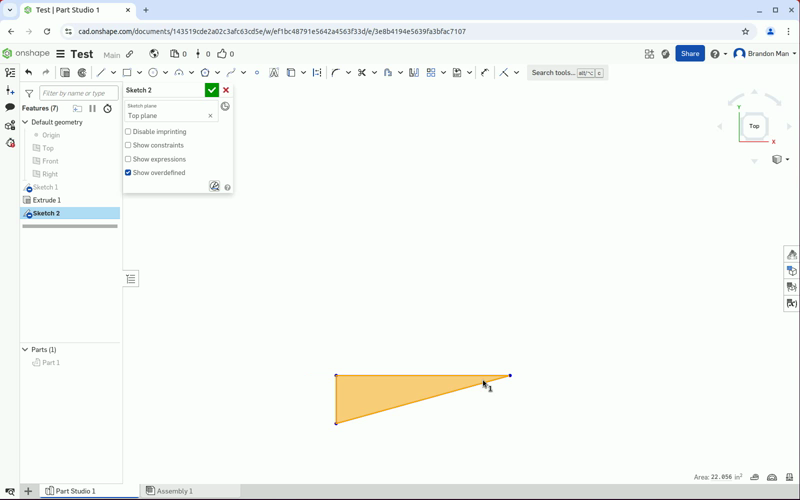
scroll(-6)
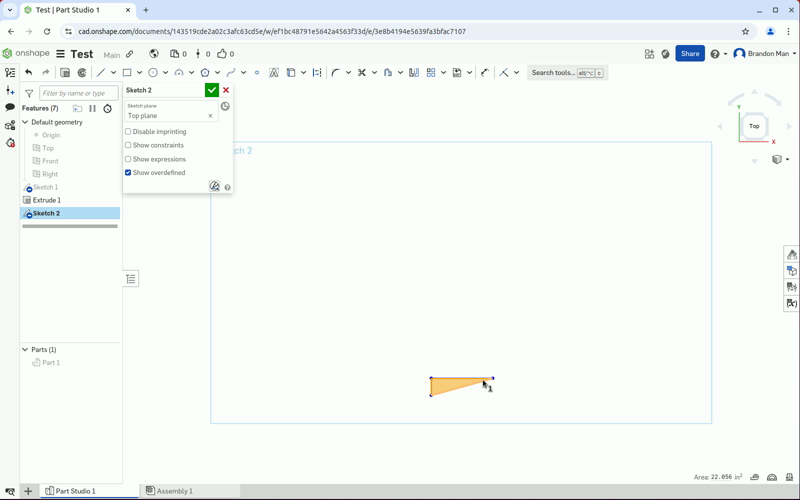
mouse_move(73, 352)
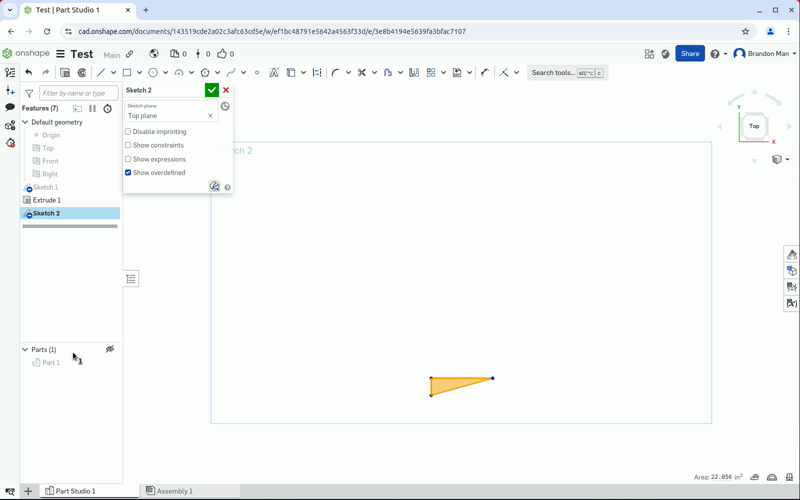
key(shift+y)
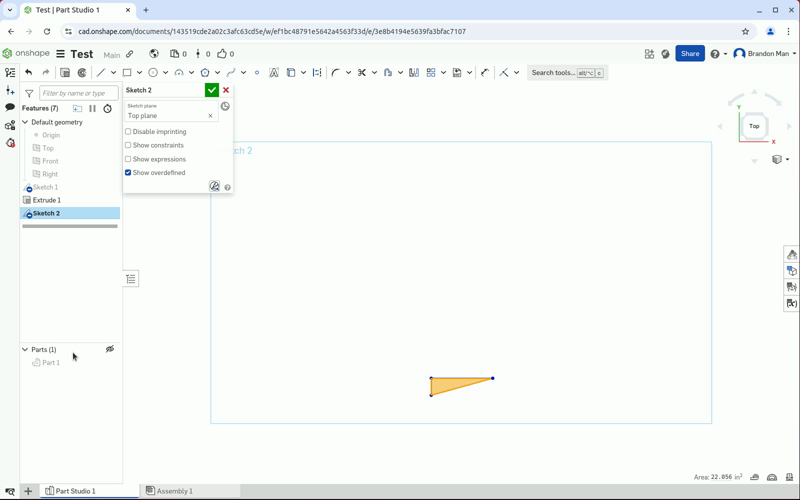
key(shift+e)
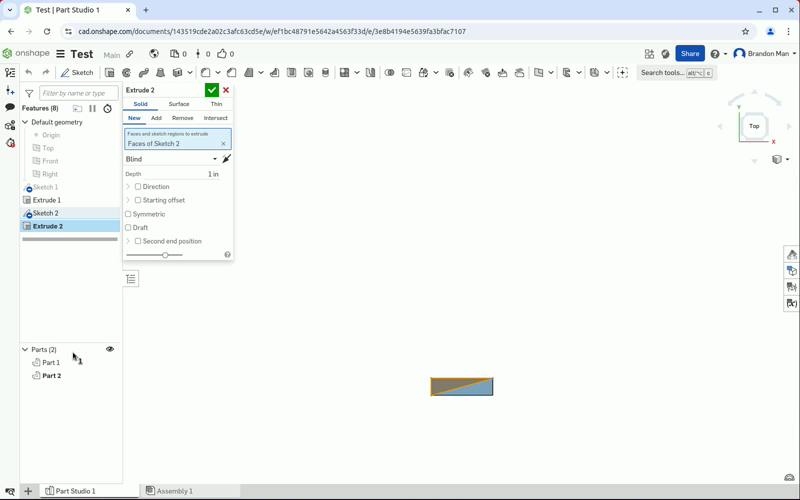
mouse_move(143, 106)
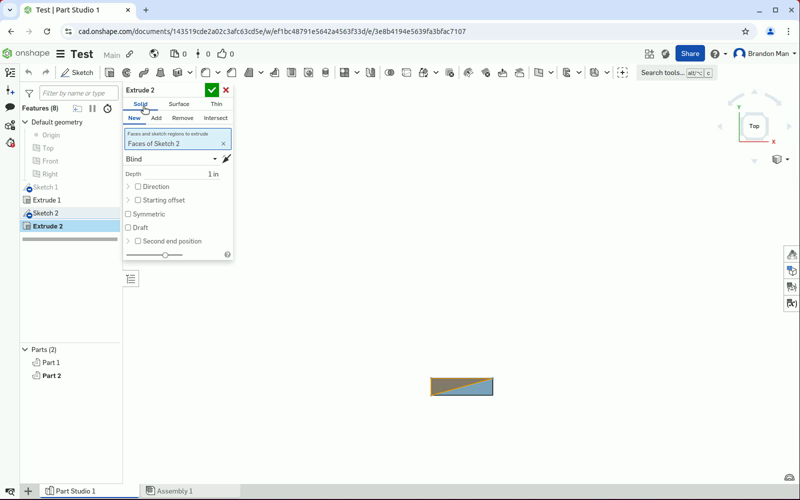
click(143, 106)
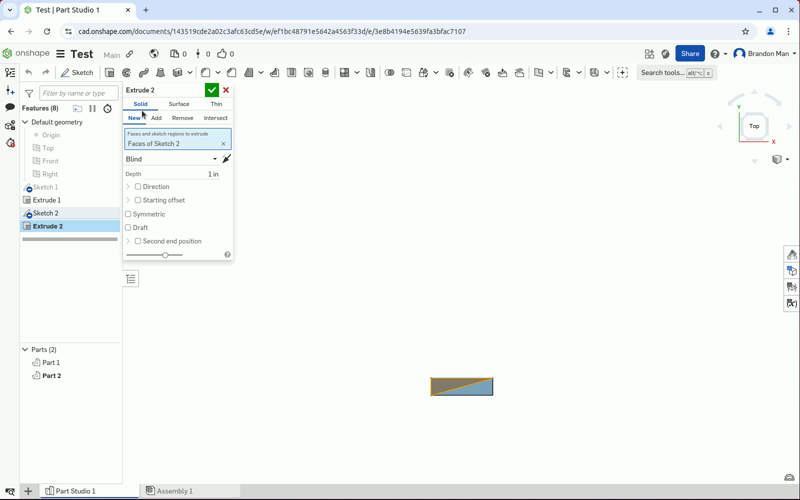
mouse_move(137, 120)
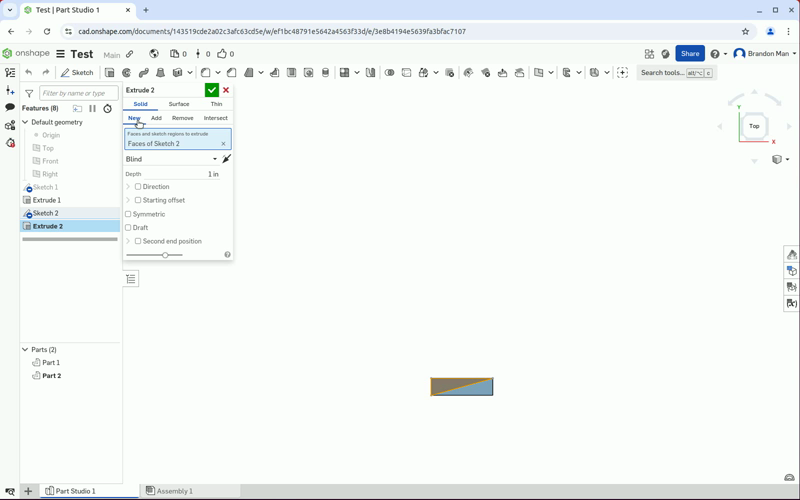
click(137, 120)
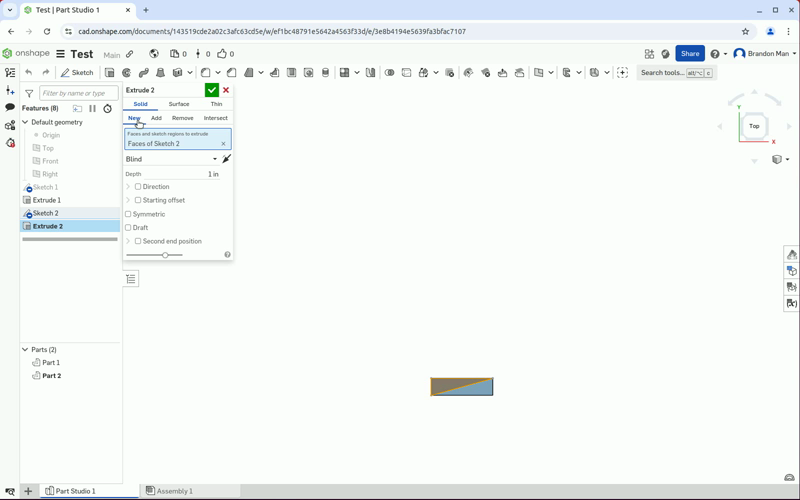
key(tab, 4)
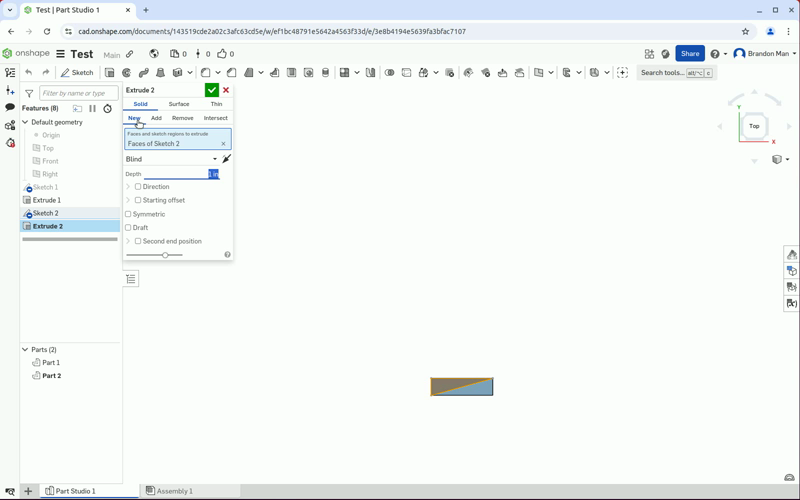
text(0.241)
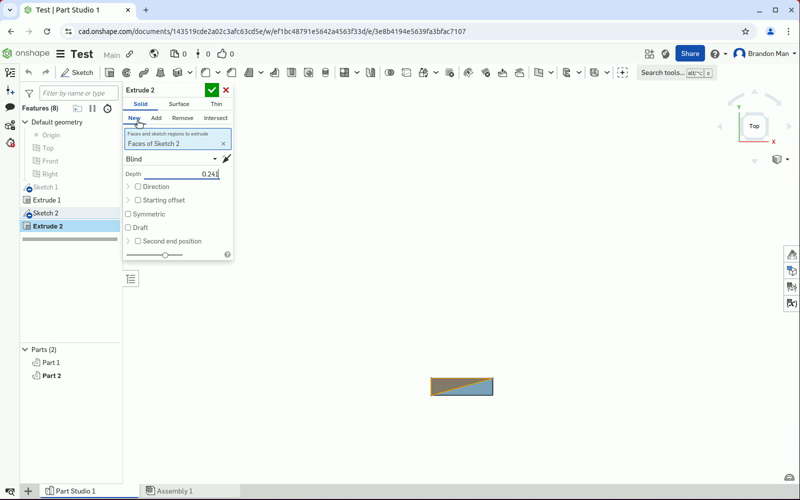
key(enter)
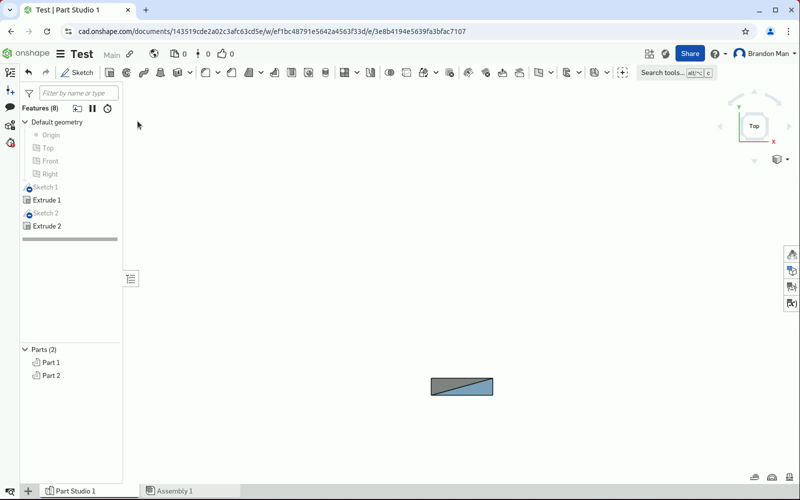
key(shift+h)
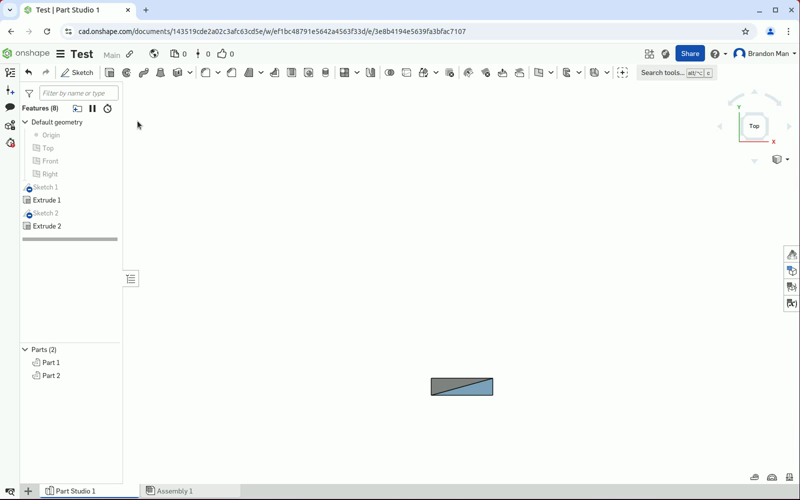
key(shift+h)
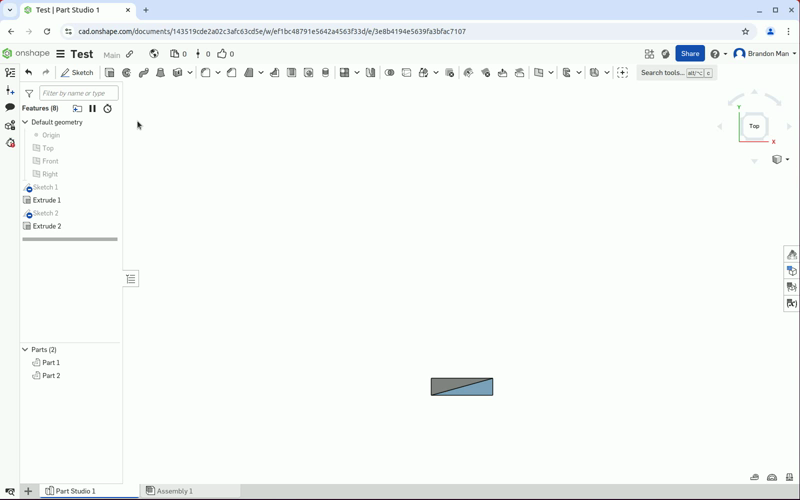
mouse_move(73, 189)
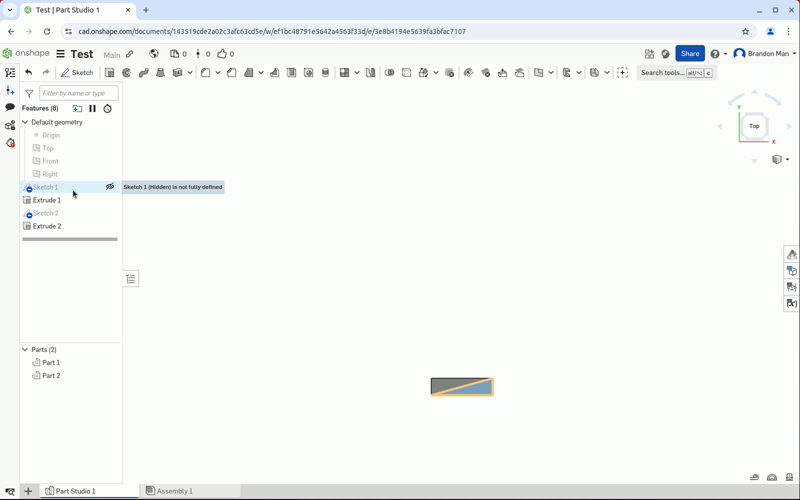
click(73, 189)
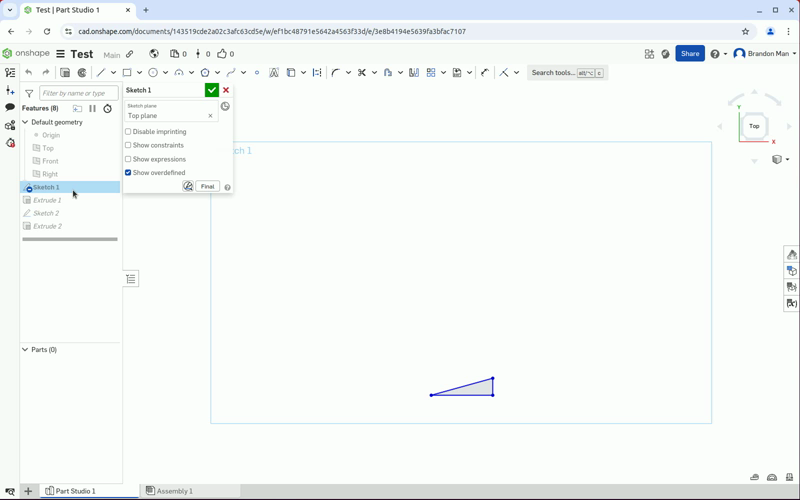
mouse_move(229, 92)
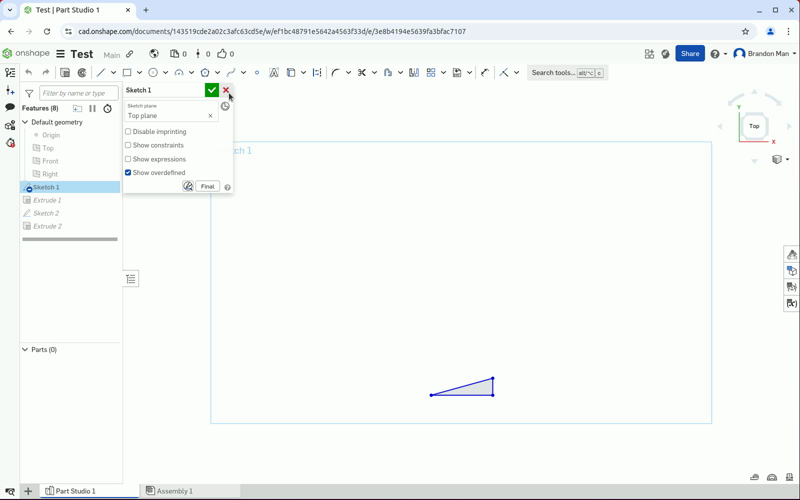
click(229, 92)
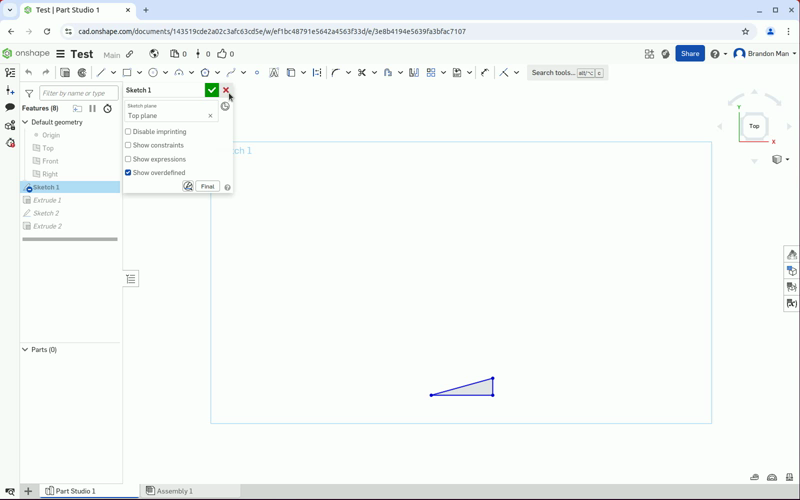
key(shift+s)
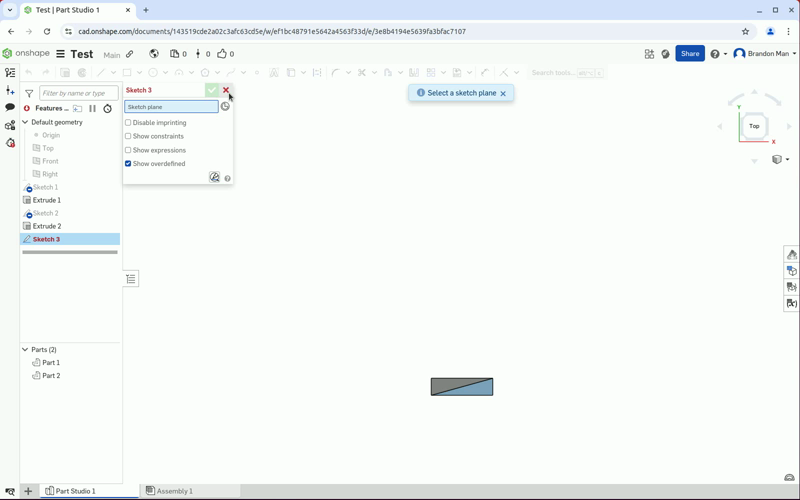
mouse_move(73, 150)
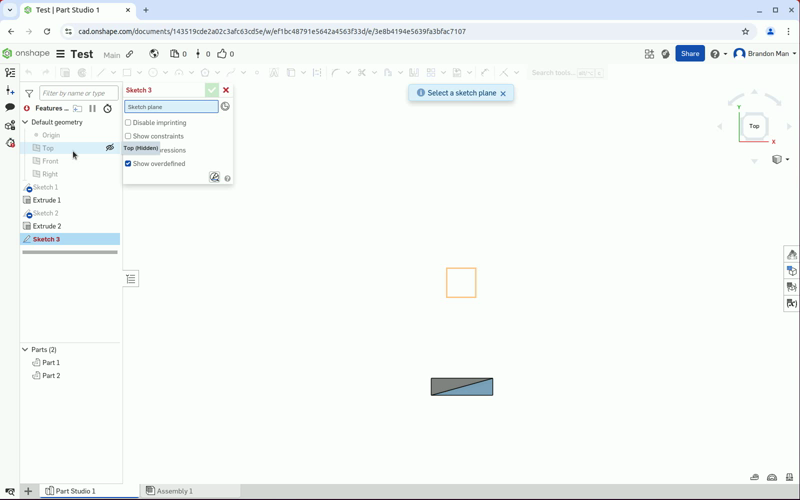
click(73, 150)
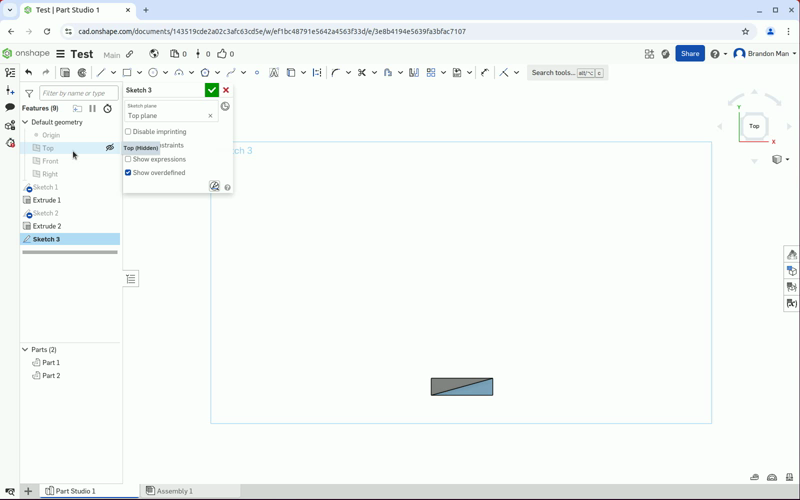
mouse_move(73, 352)
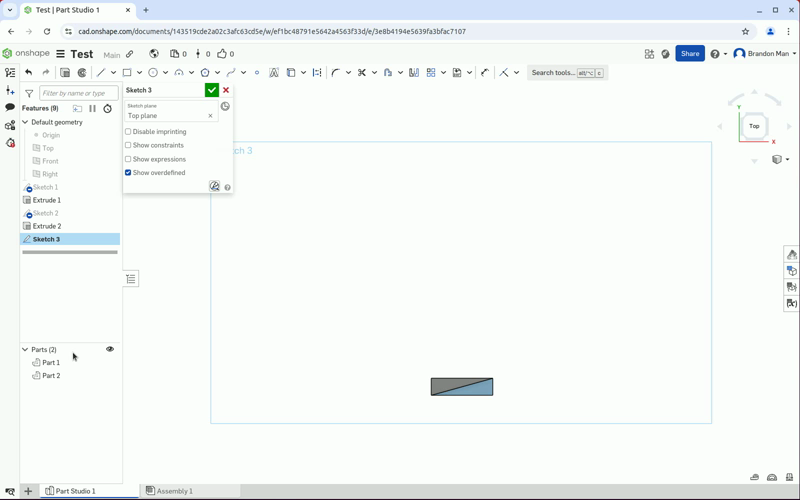
key(y)
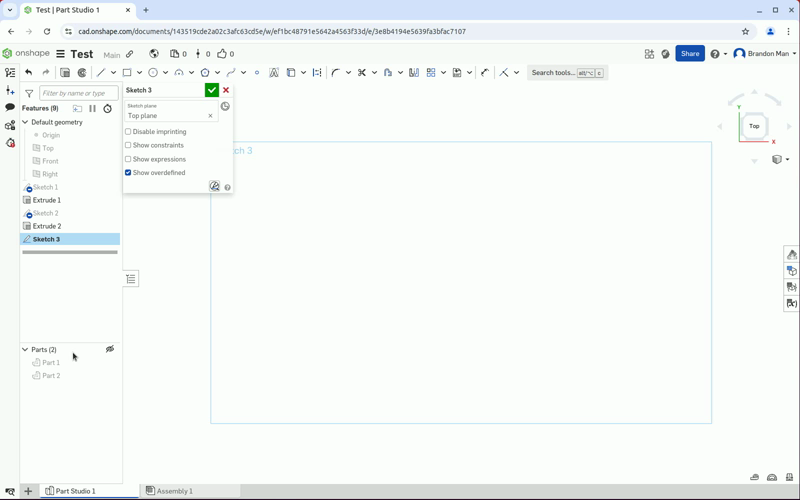
key(l)
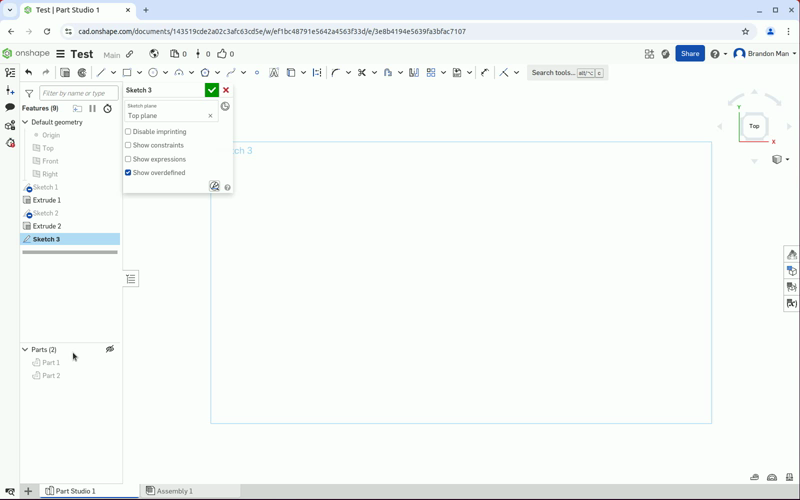
key_down(shift)
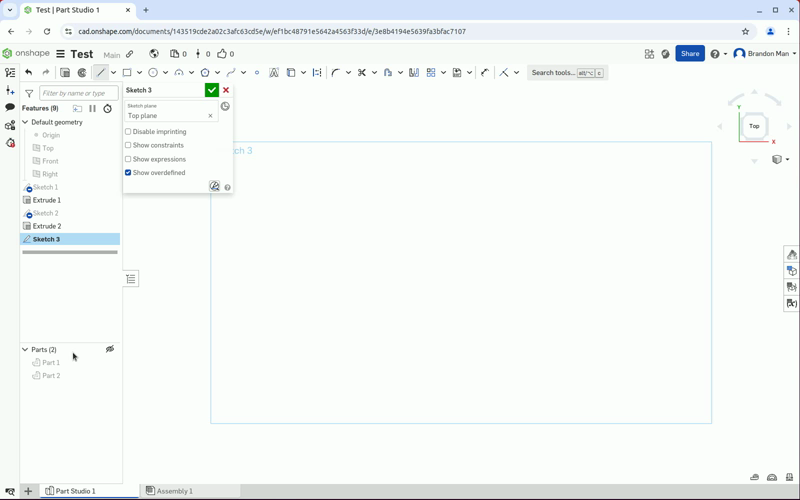
mouse_move(431, 378)
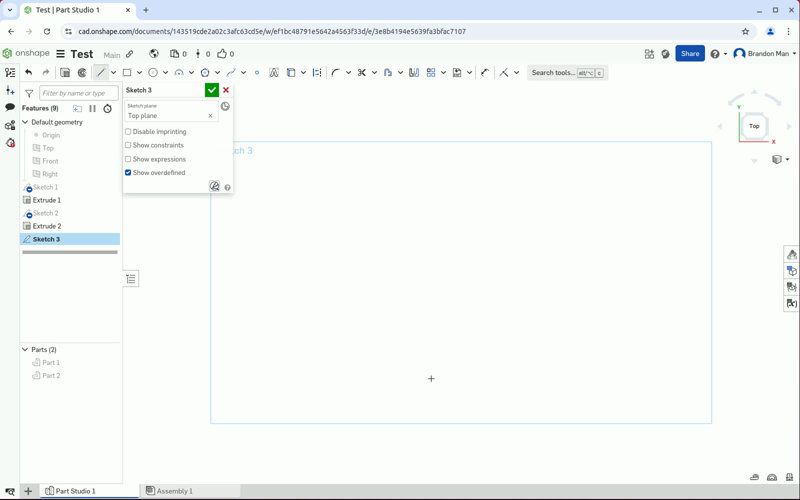
click(431, 378)
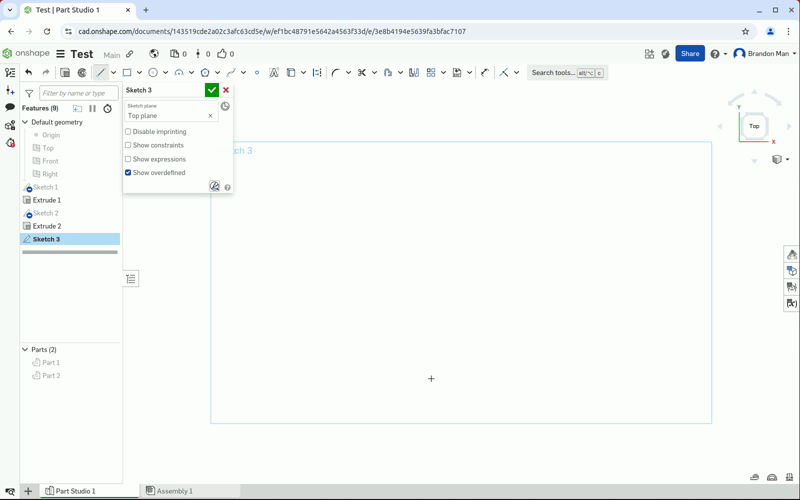
key_up(shift)
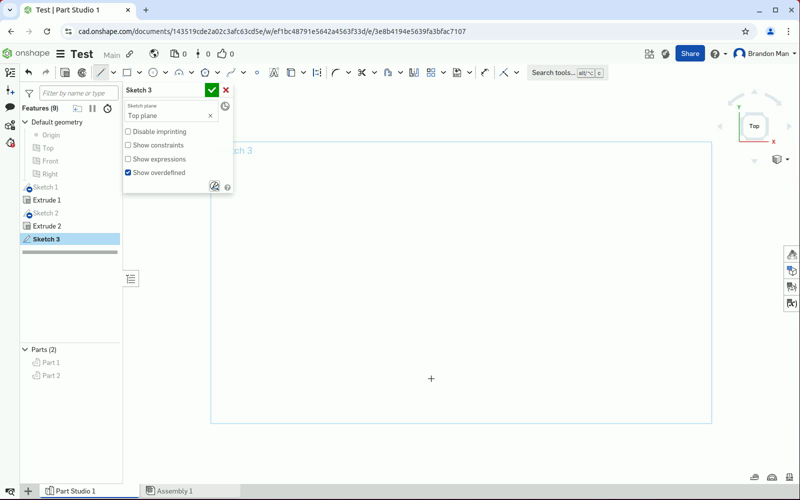
key_down(shift)
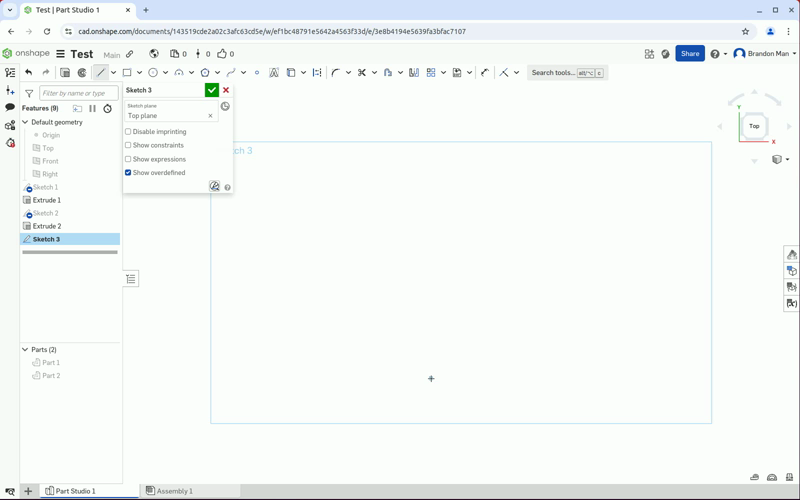
mouse_move(492, 378)
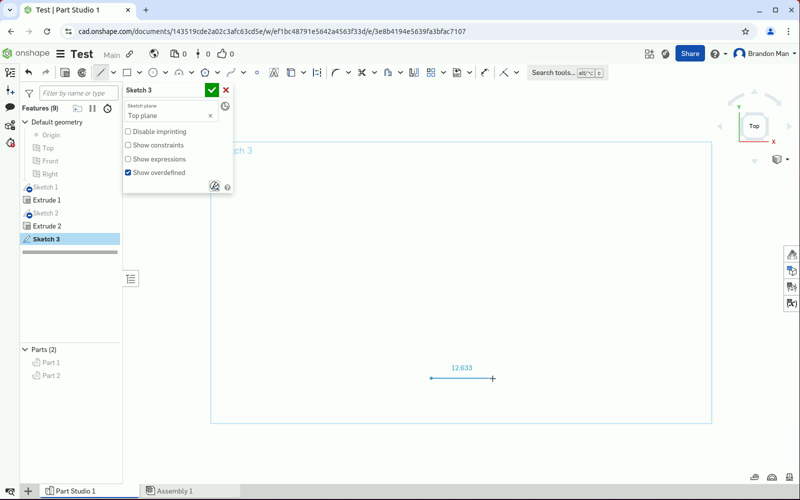
click(492, 378)
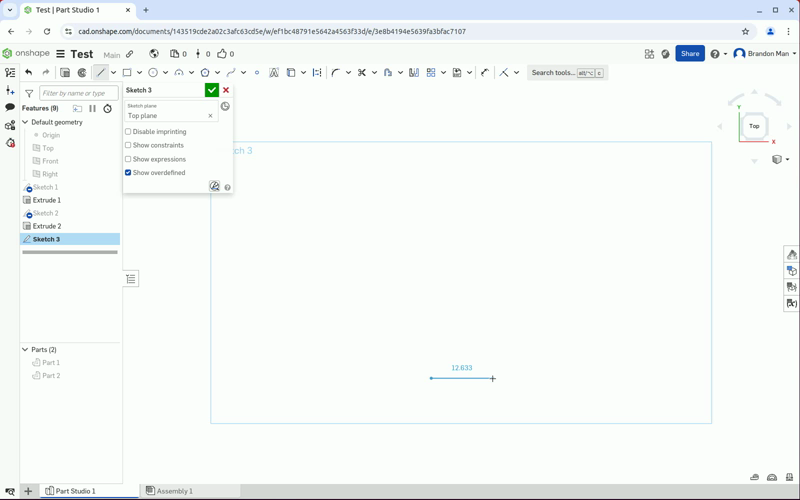
key_up(shift)
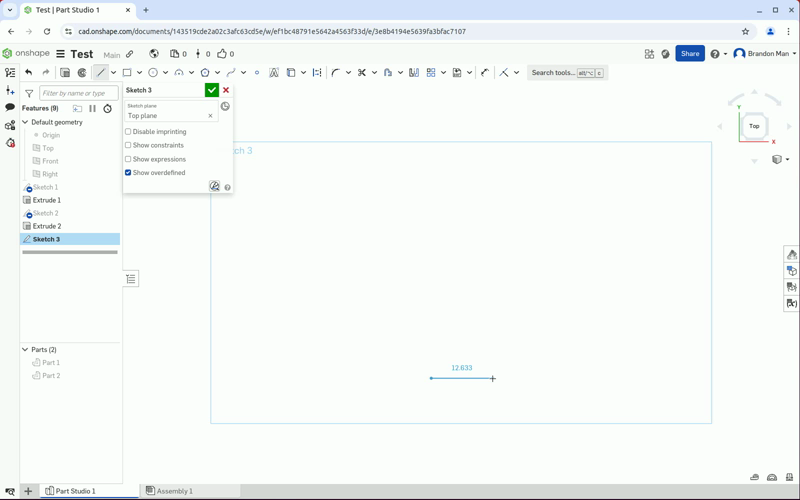
key_down(shift)
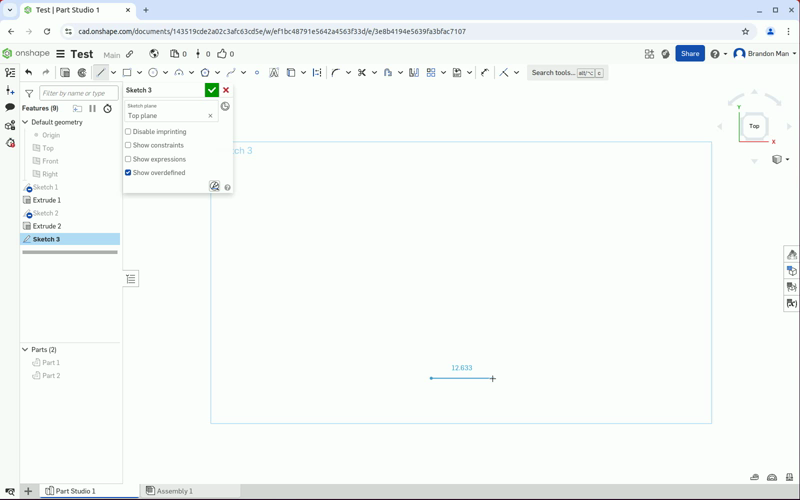
mouse_move(522, 378)
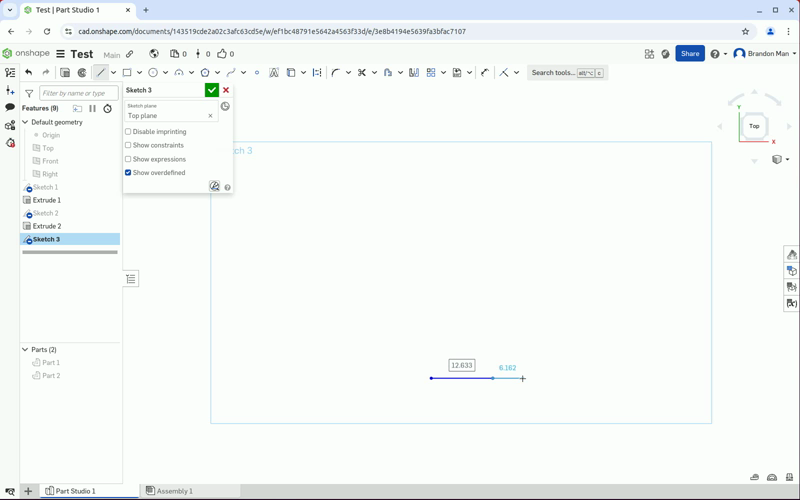
mouse_move(492, 360)
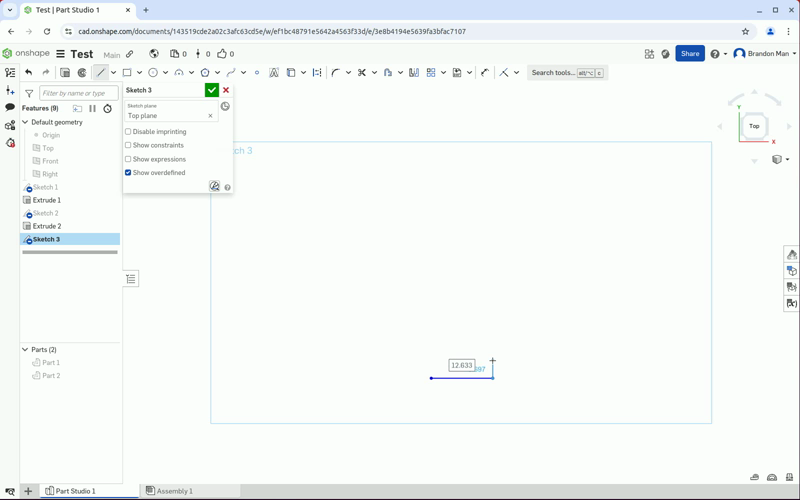
click(492, 360)
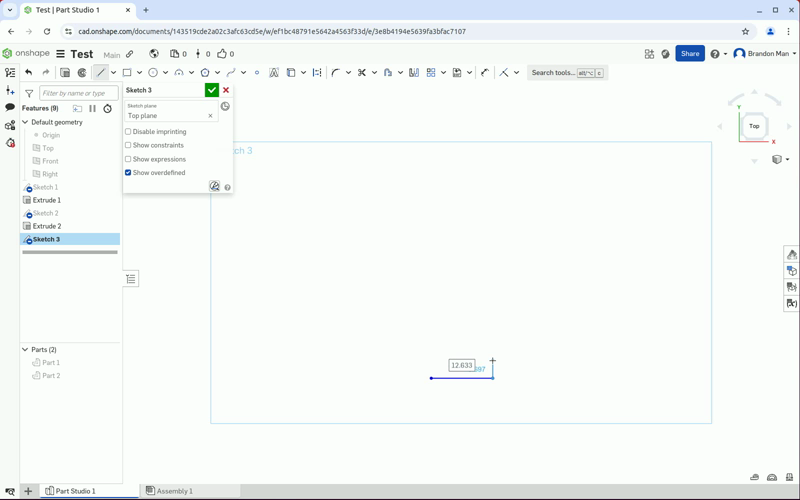
key_up(shift)
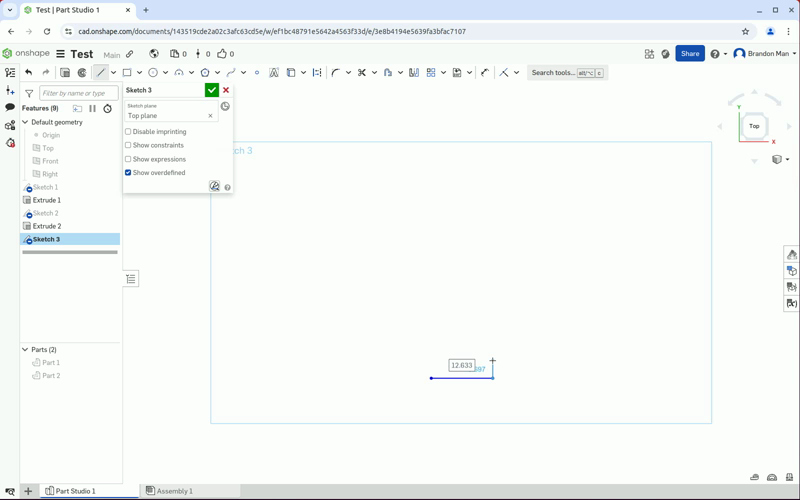
key_down(shift)
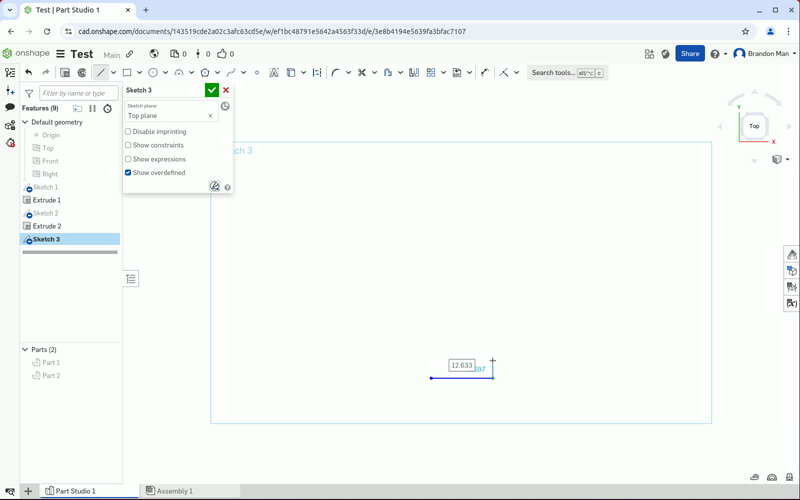
mouse_move(431, 378)
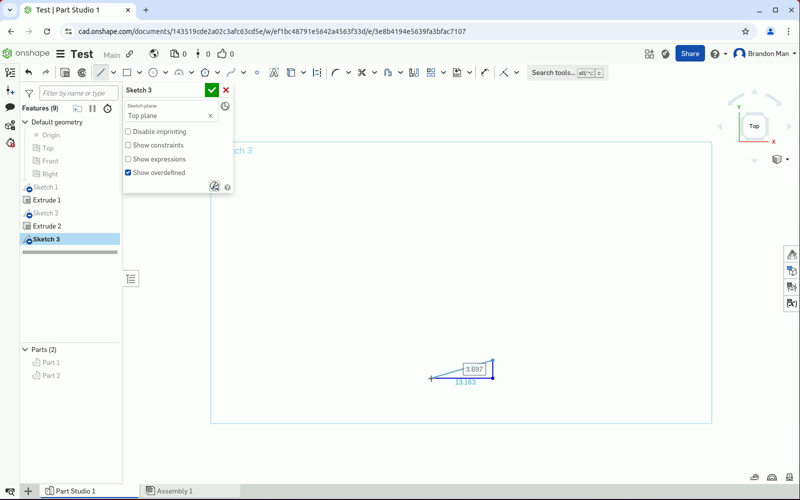
key_up(shift)
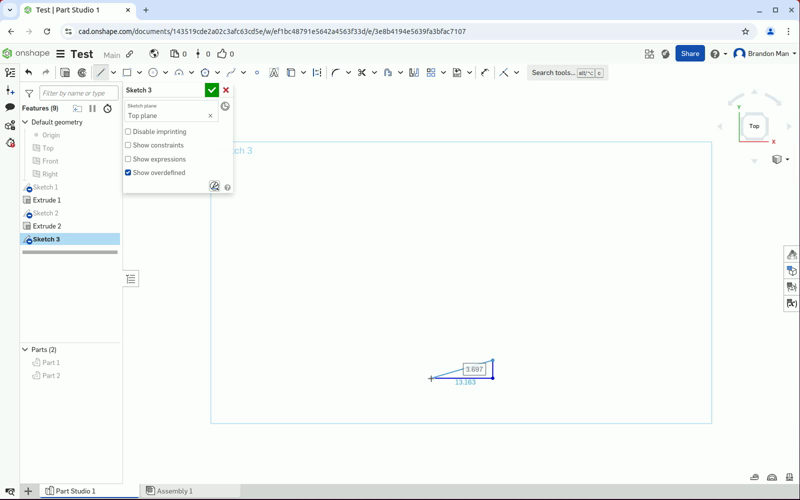
click(431, 378)
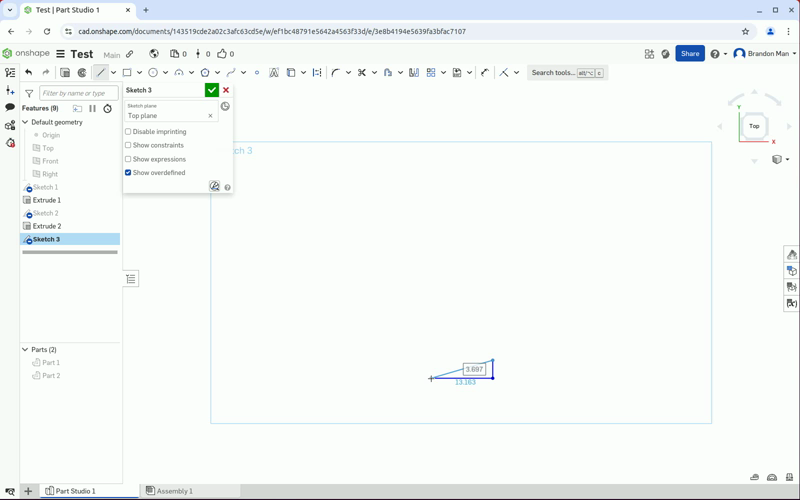
key(esc)
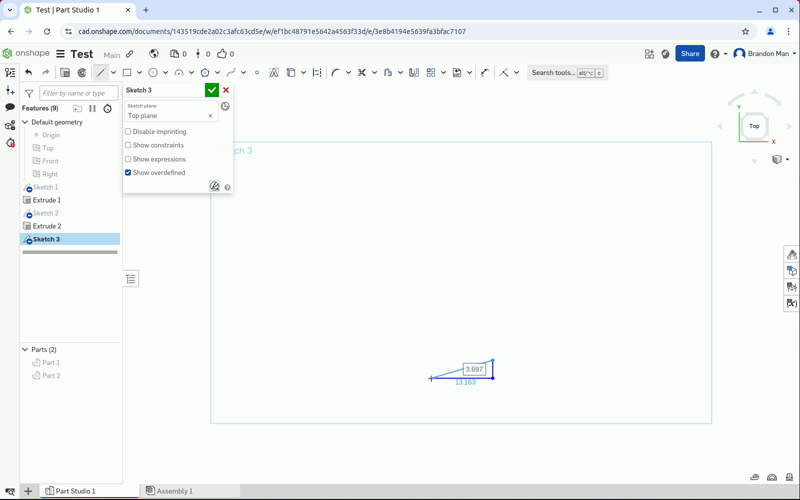
mouse_move(488, 371)
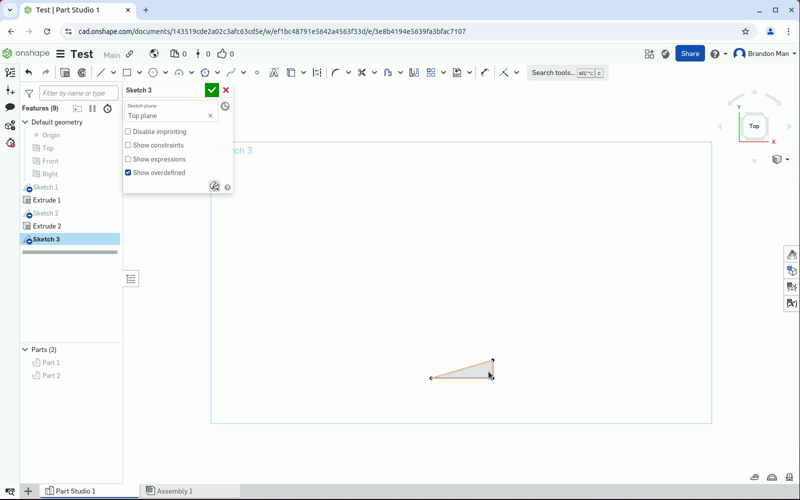
scroll(6)
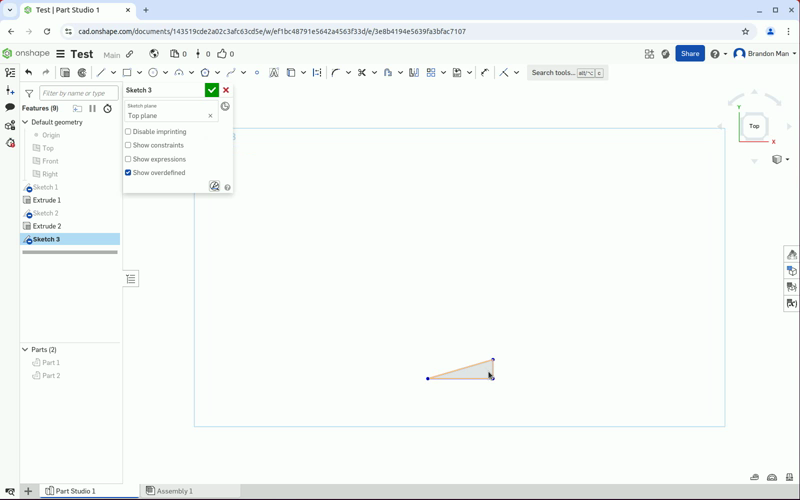
scroll(6)
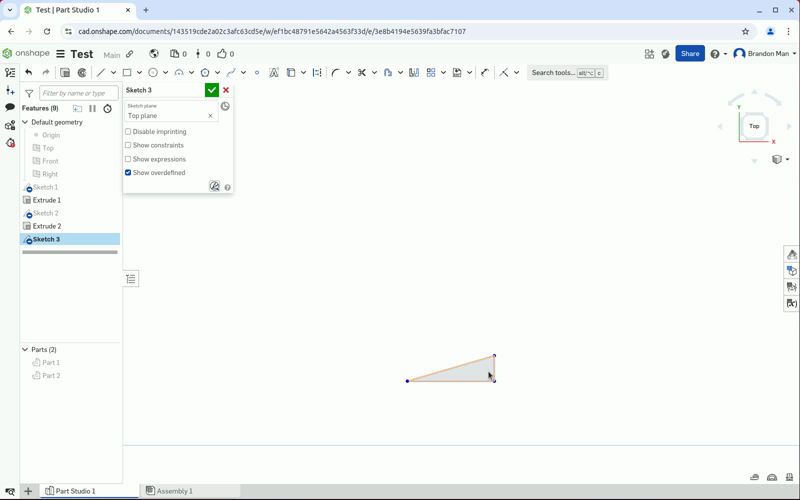
scroll(6)
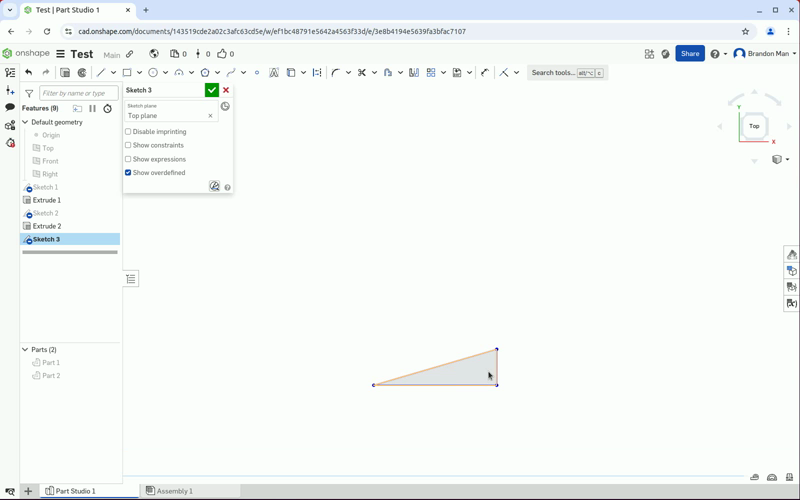
scroll(6)
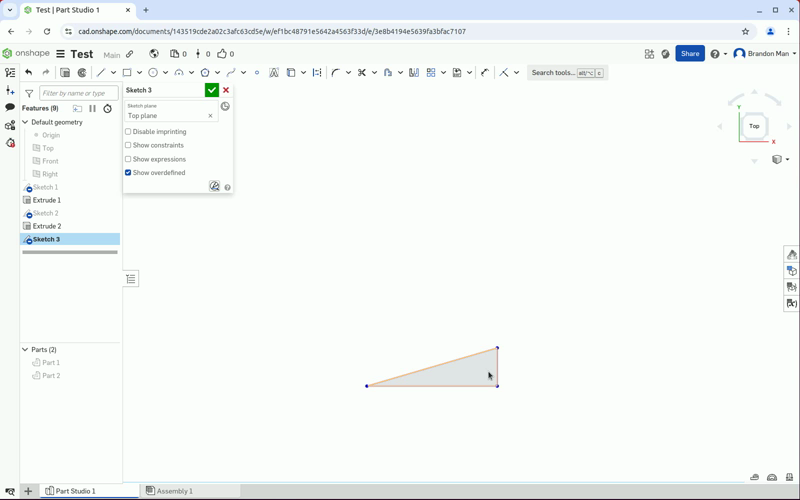
scroll(6)
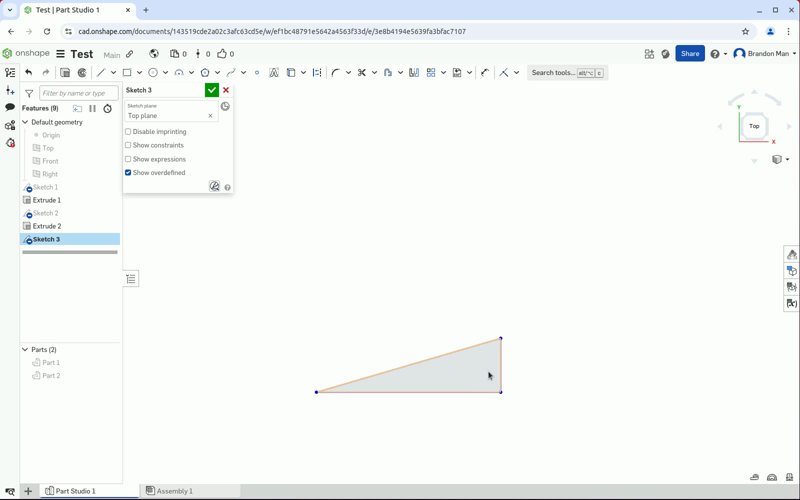
scroll(6)
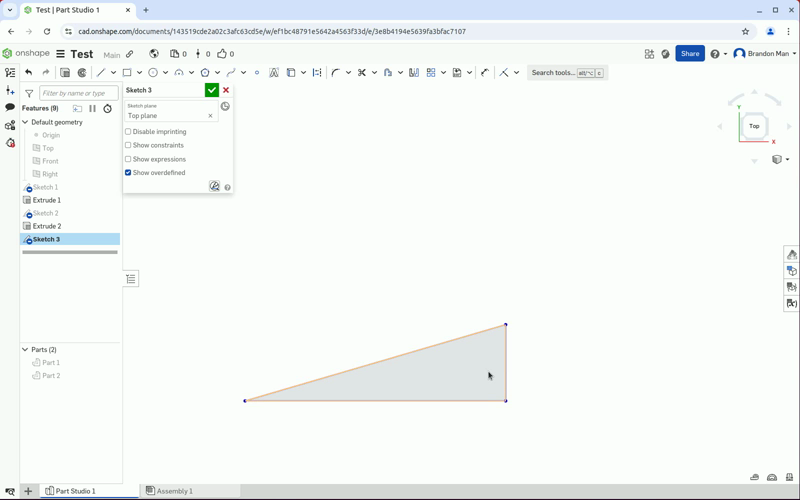
scroll(6)
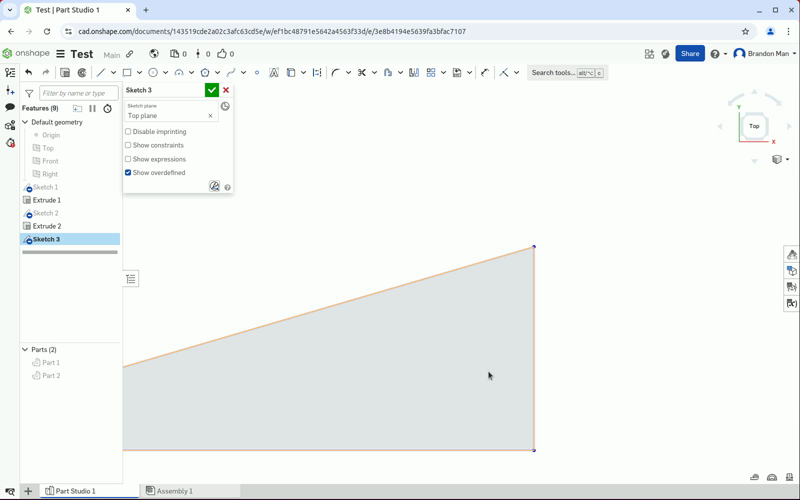
click(488, 371)
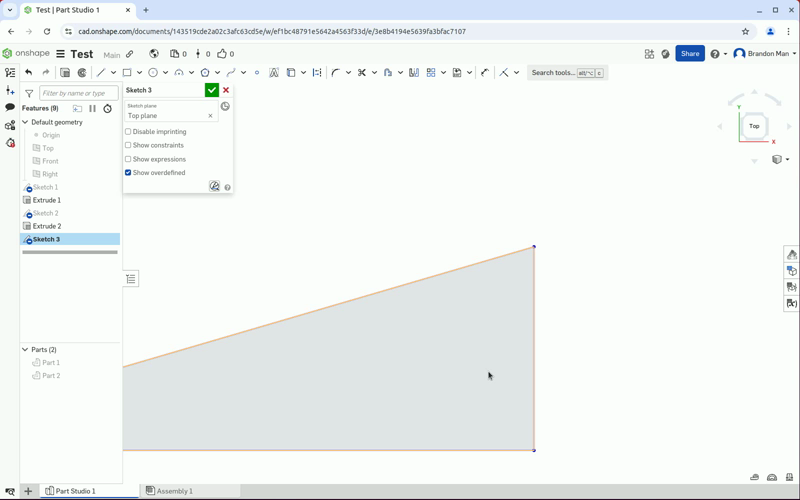
scroll(-6)
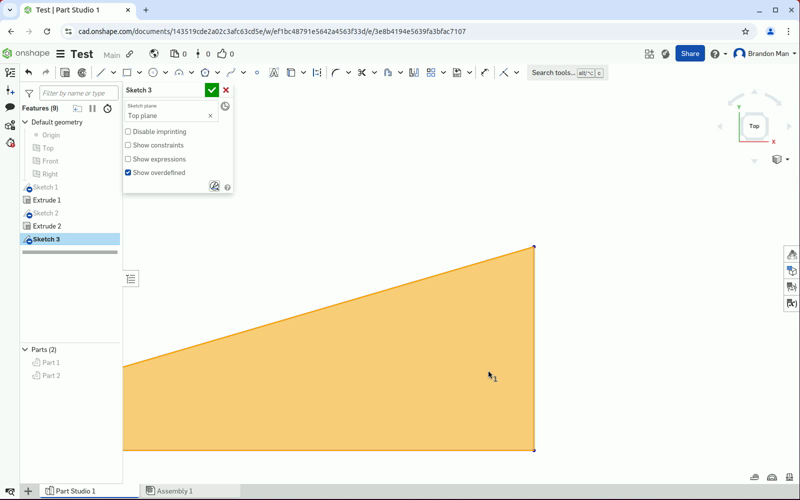
scroll(-6)
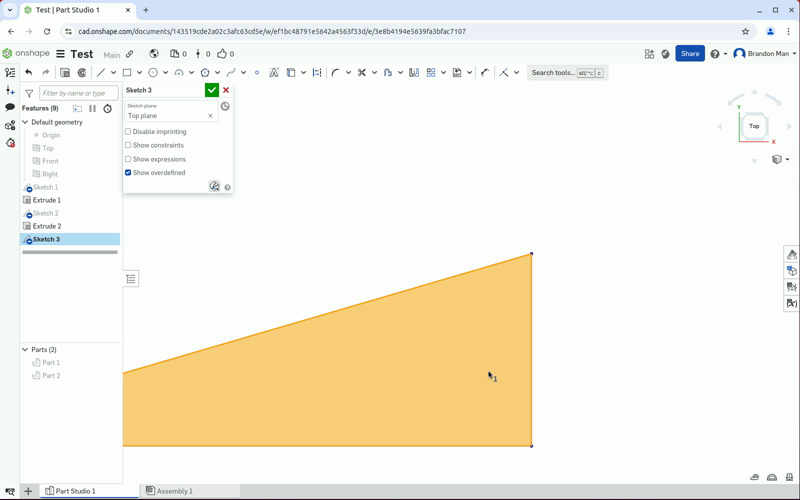
scroll(-6)
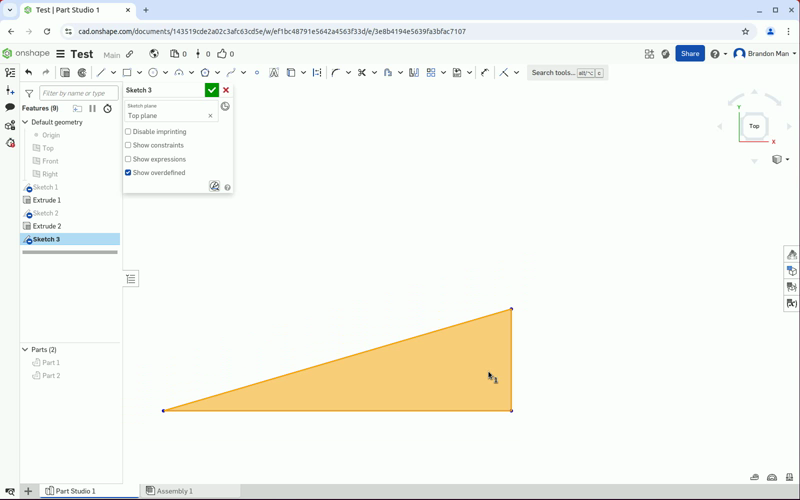
scroll(-6)
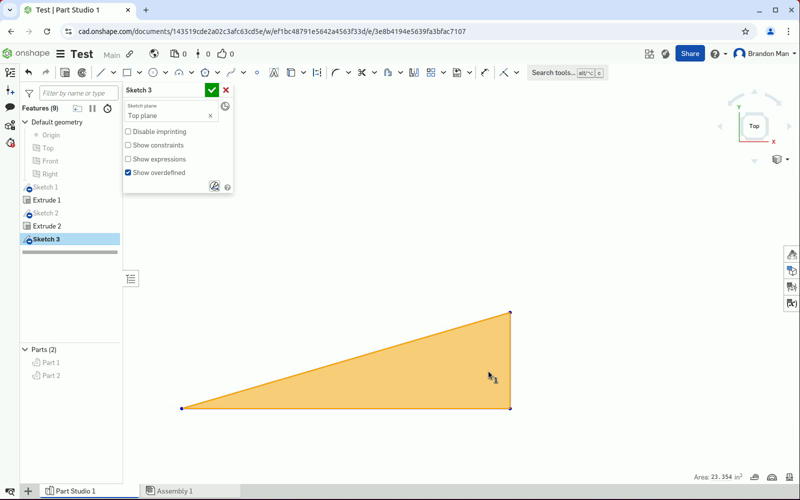
scroll(-6)
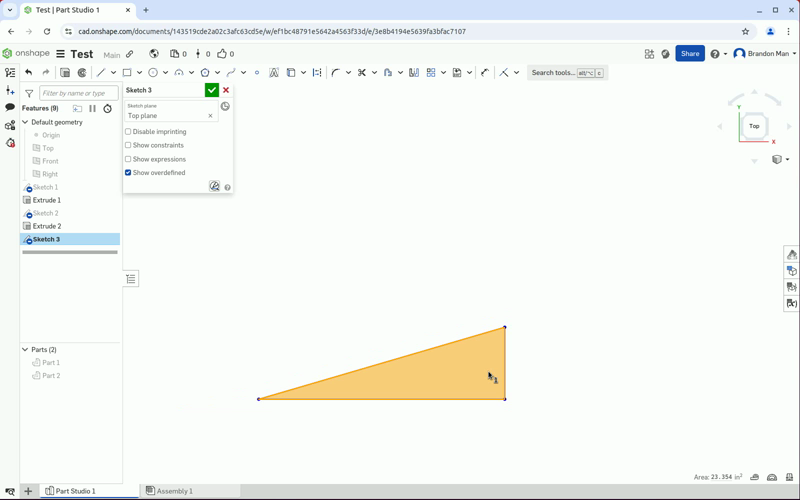
scroll(-6)
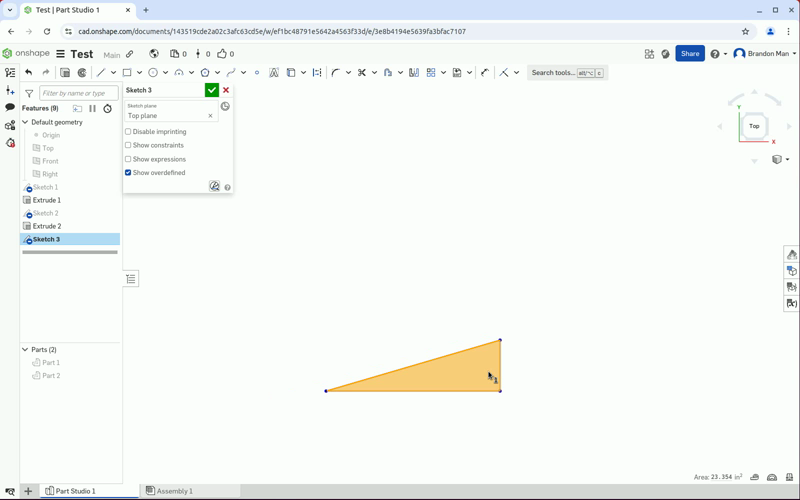
scroll(-6)
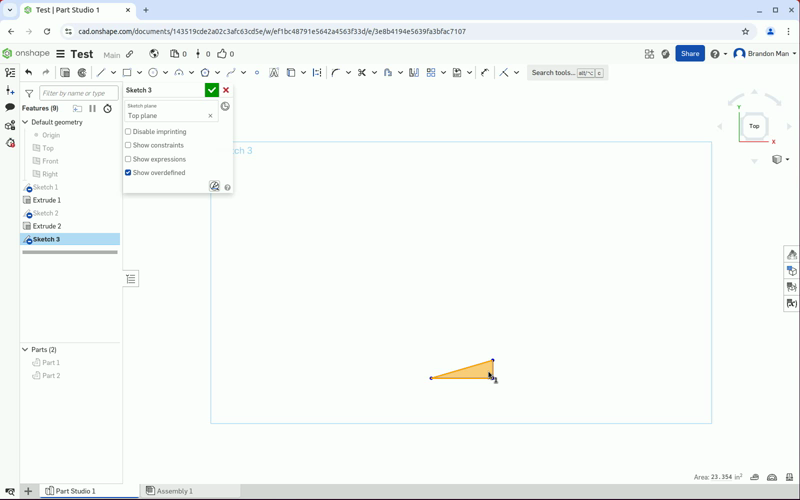
mouse_move(73, 352)
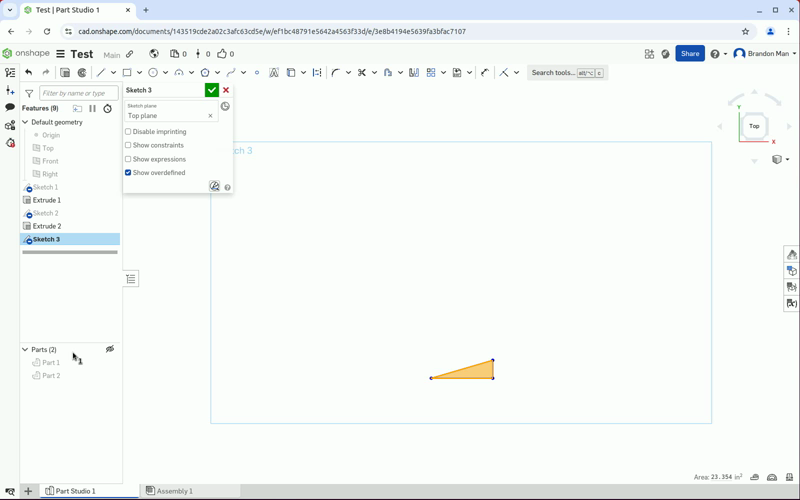
key(shift+y)
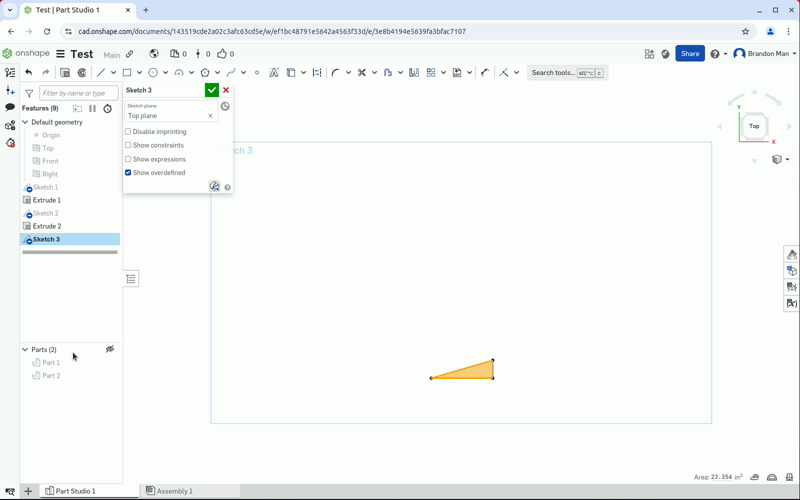
key(shift+e)
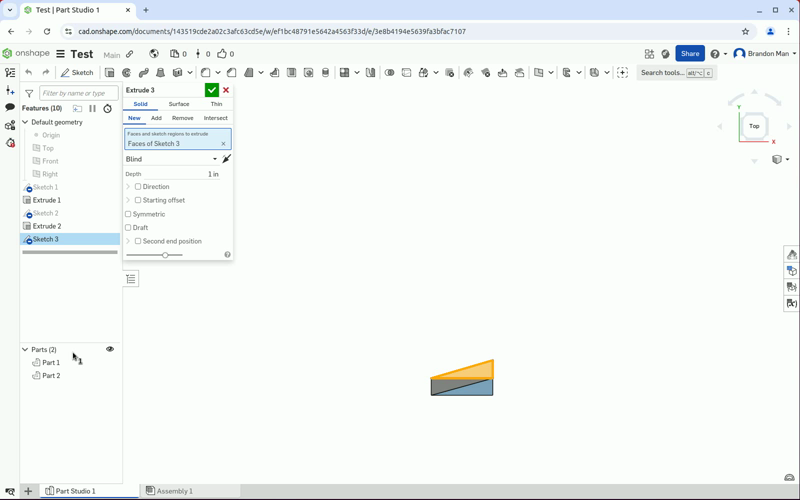
mouse_move(143, 106)
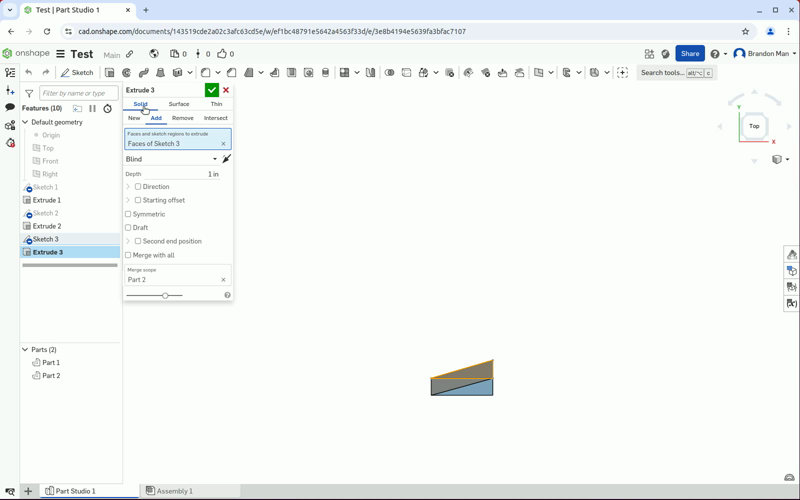
click(143, 106)
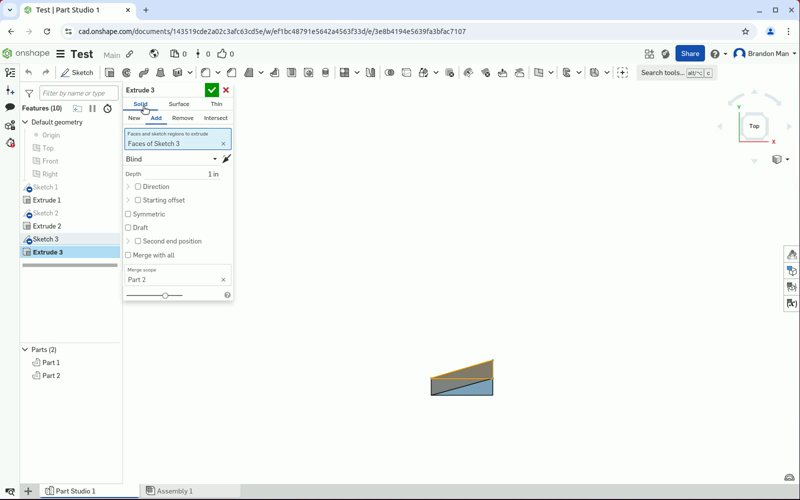
mouse_move(137, 120)
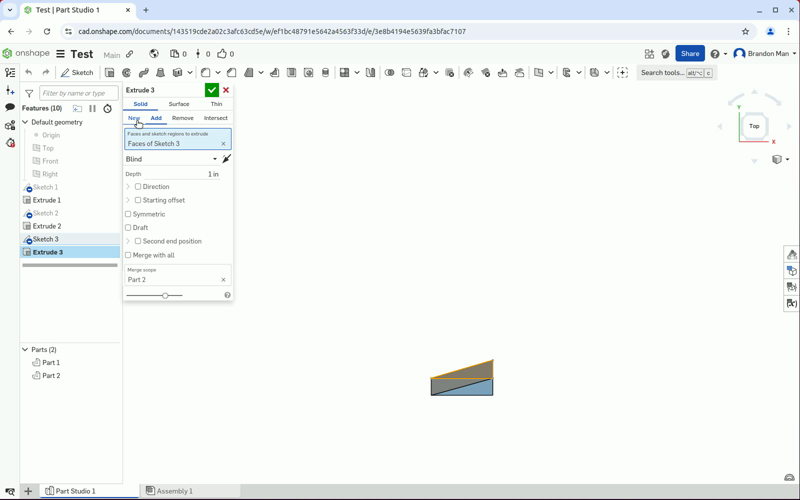
click(137, 120)
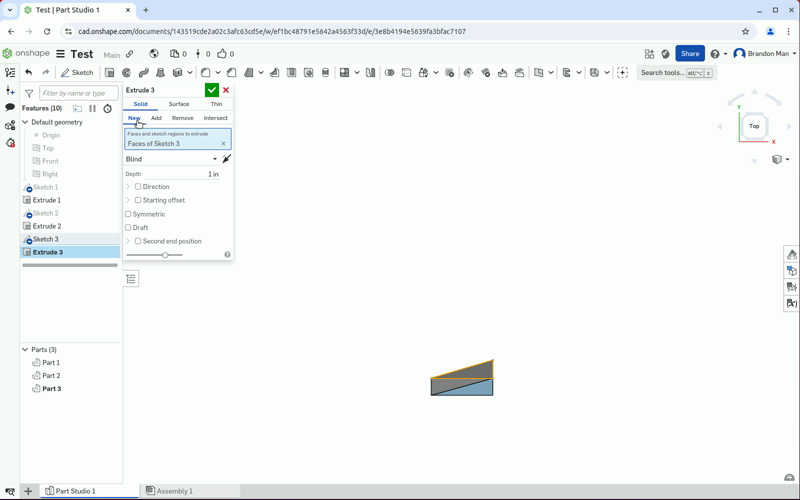
key(tab, 4)
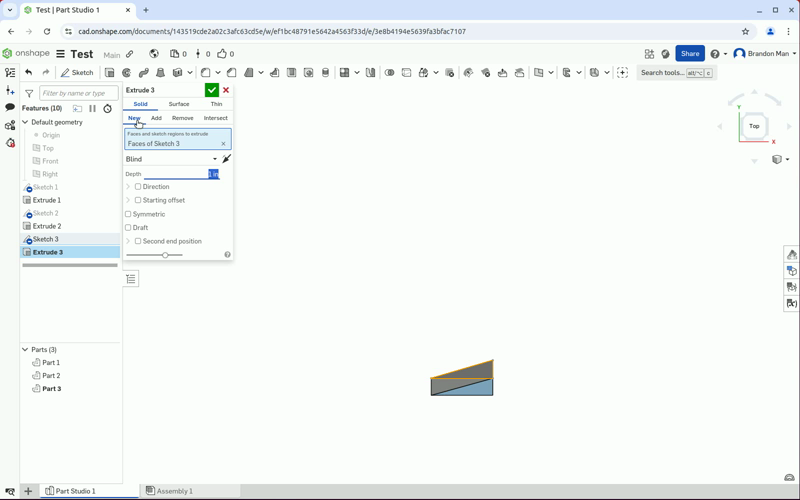
text(0.241)
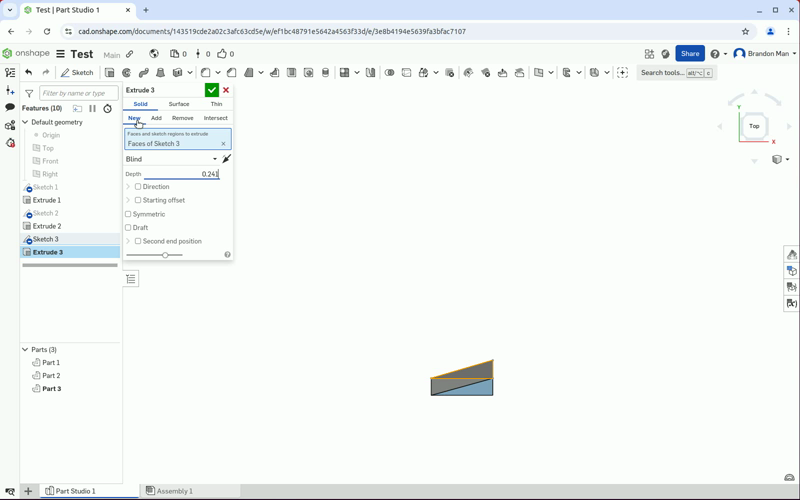
key(enter)
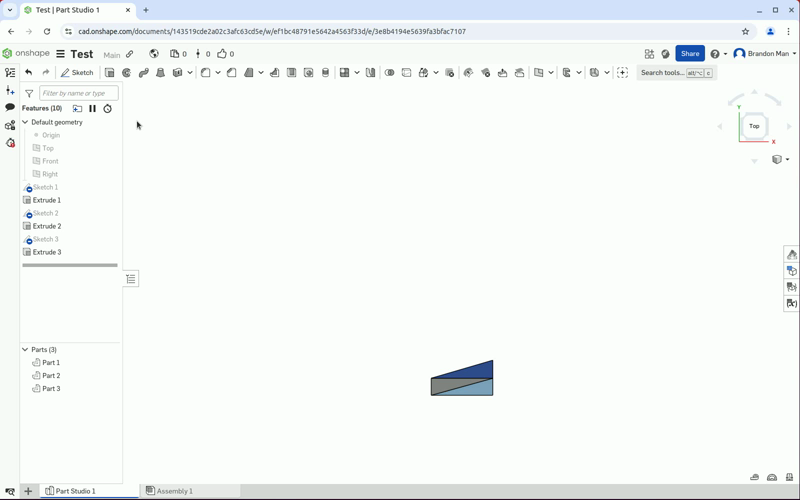
key(shift+h)
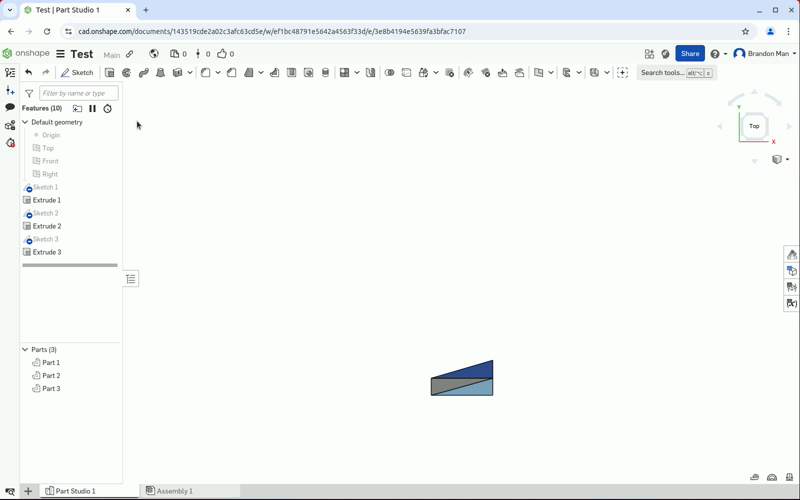
key(shift+h)
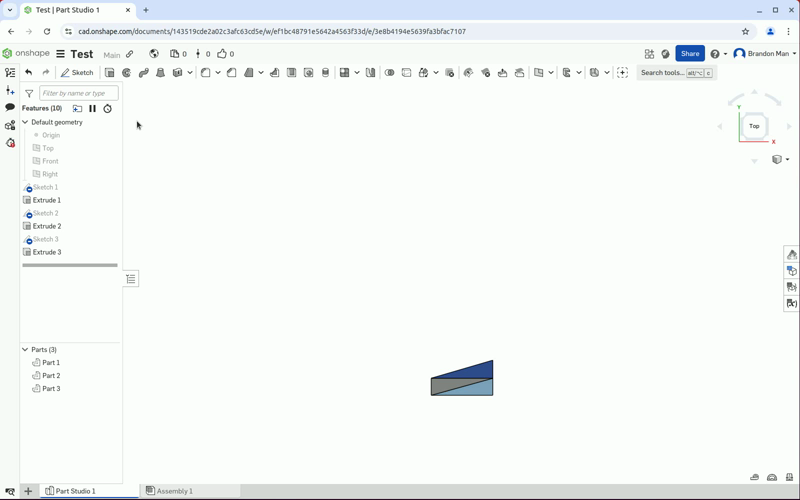
mouse_move(73, 189)
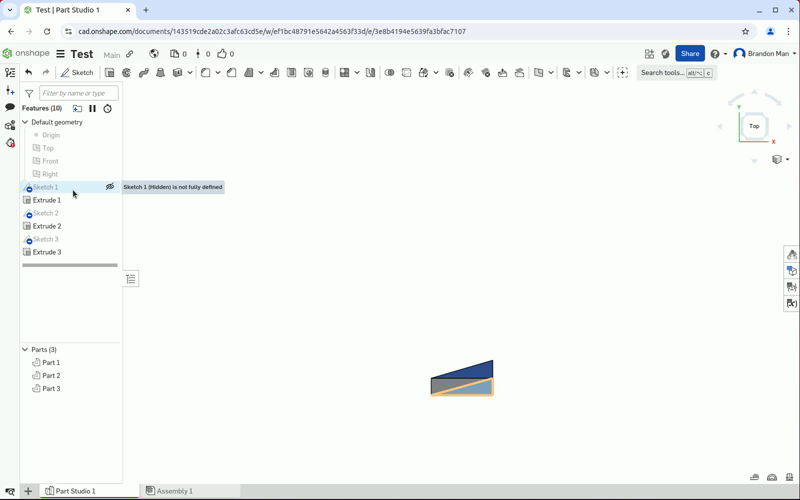
click(73, 189)
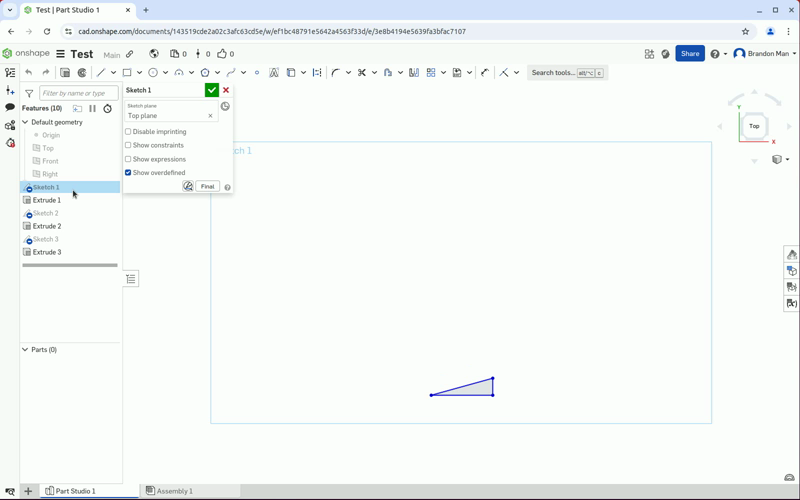
mouse_move(229, 92)
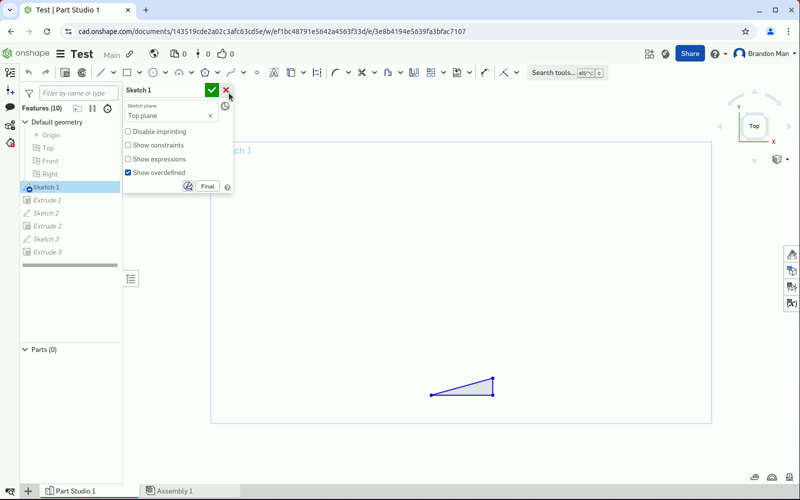
click(229, 92)
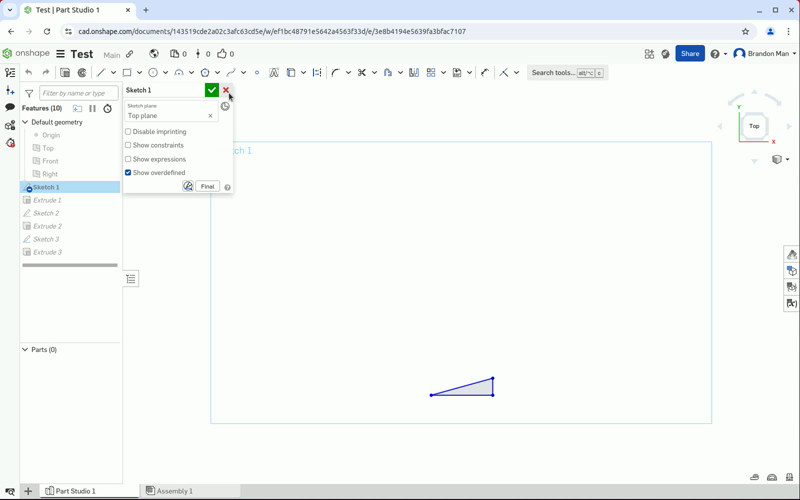
key(shift+s)
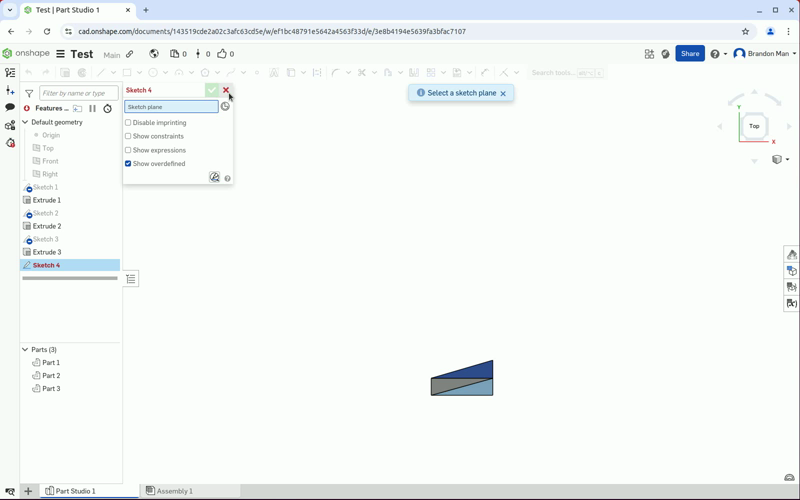
mouse_move(73, 150)
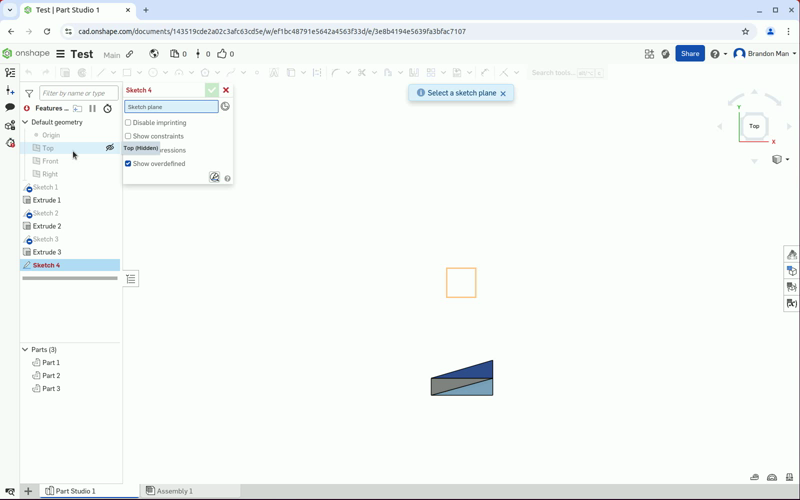
click(73, 150)
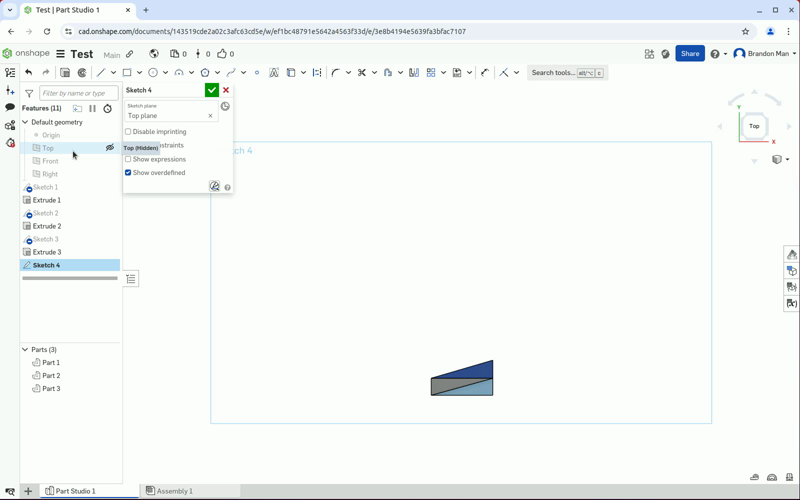
mouse_move(73, 352)
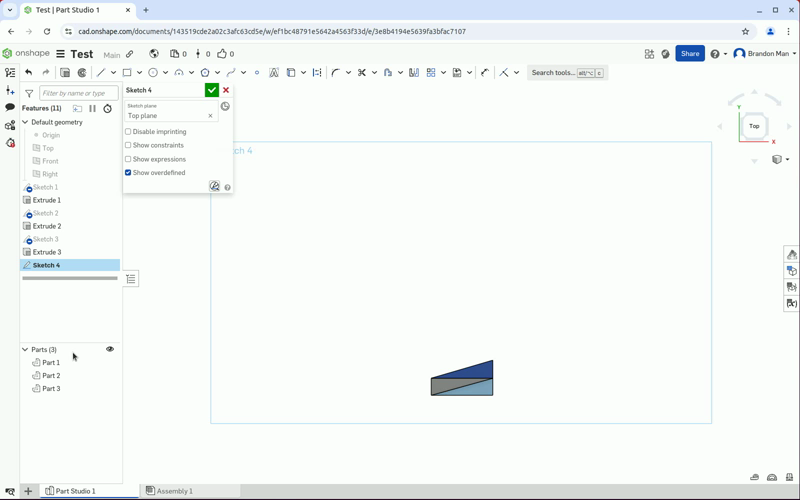
key(y)
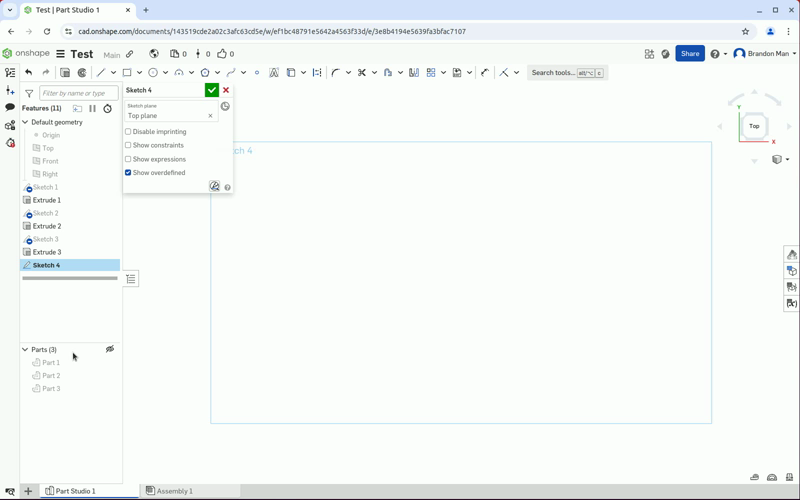
key(l)
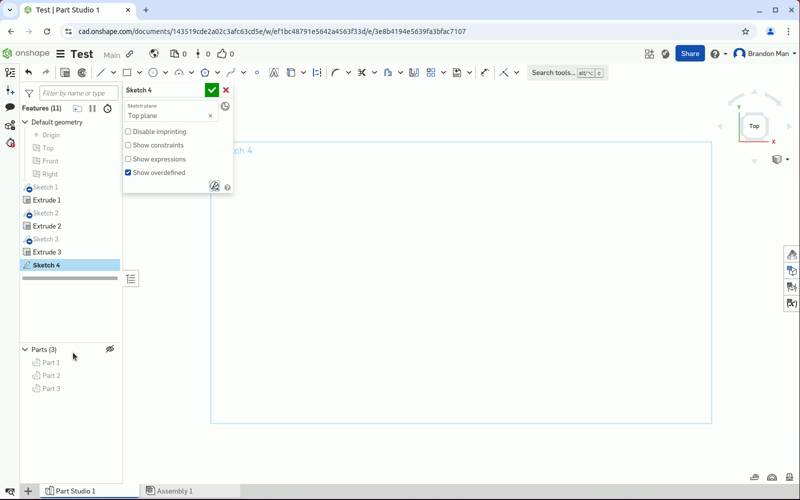
key_down(shift)
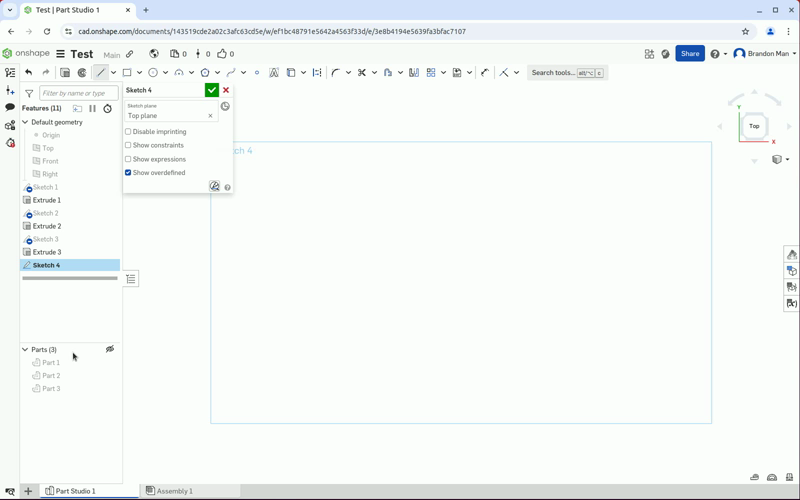
mouse_move(431, 378)
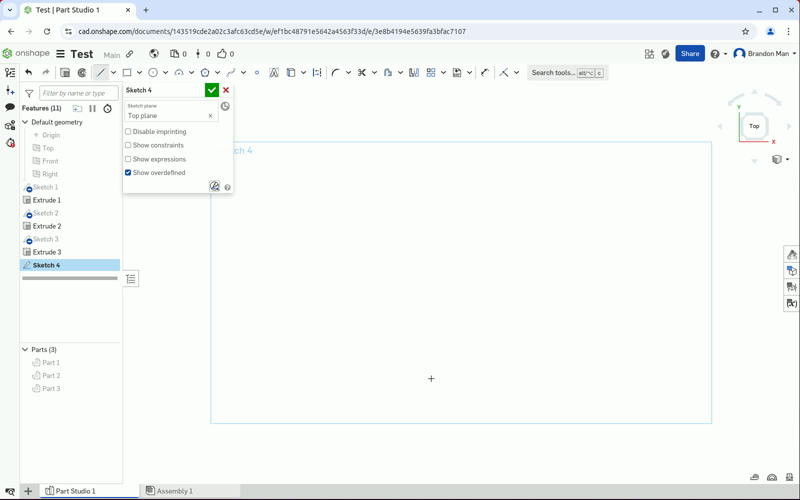
click(431, 378)
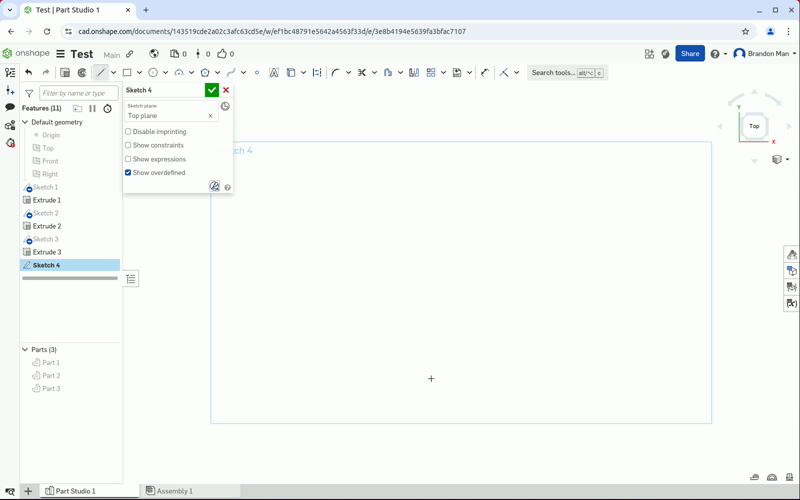
key_up(shift)
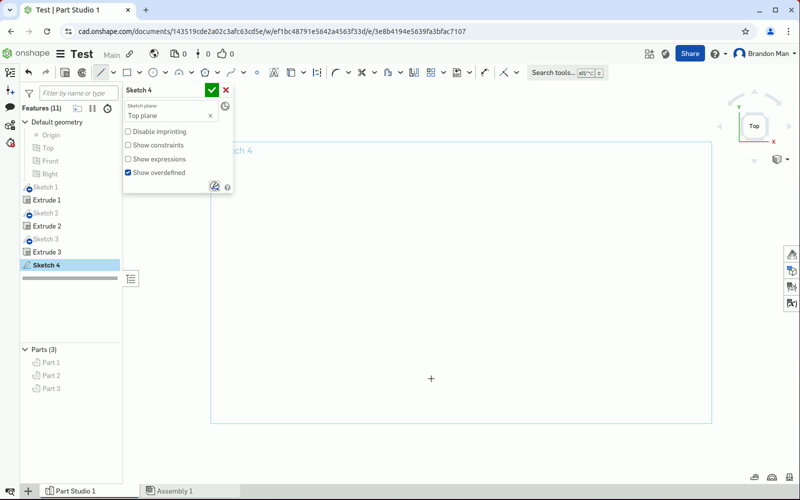
key_down(shift)
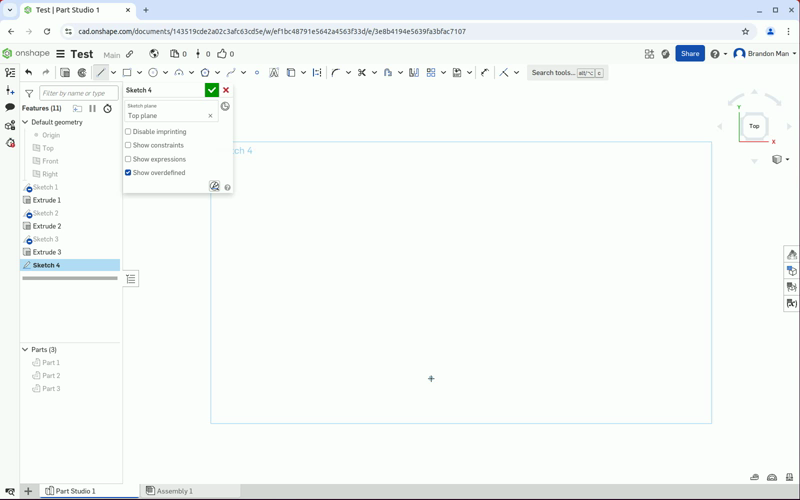
mouse_move(492, 360)
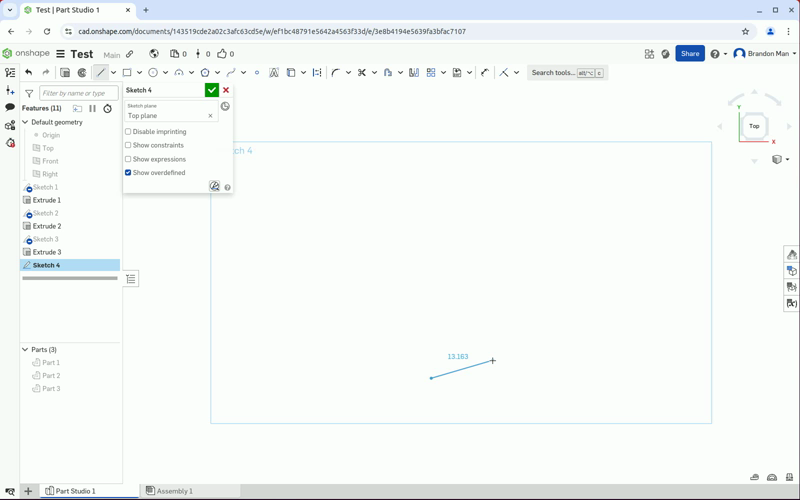
click(492, 360)
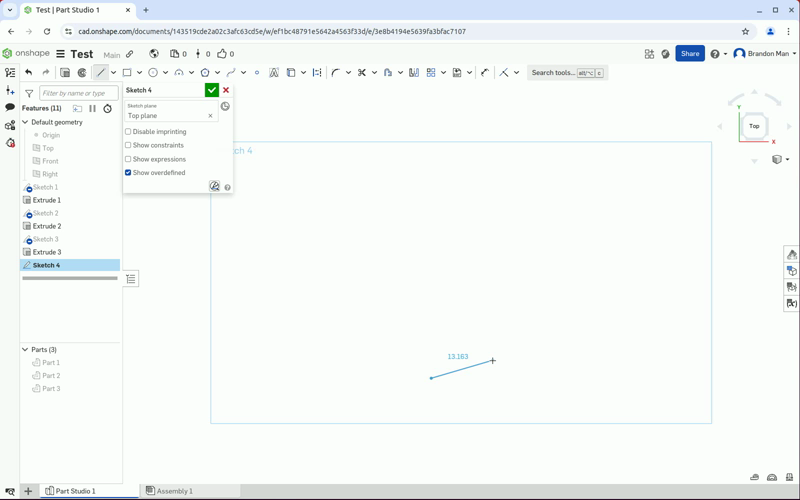
key_up(shift)
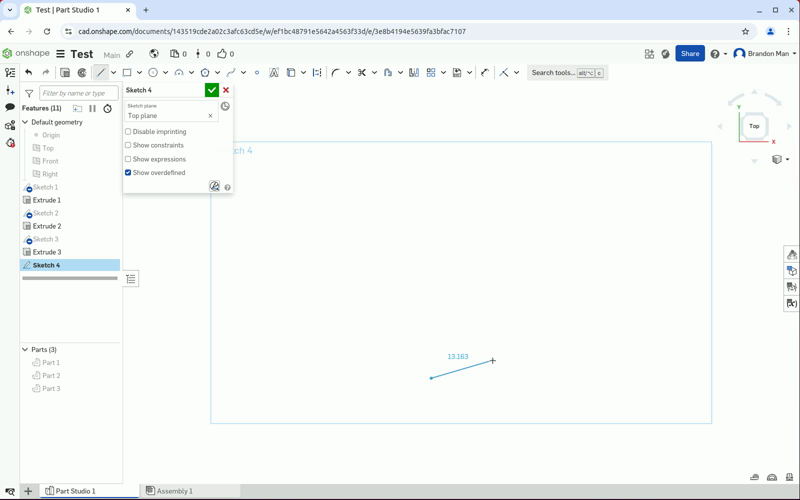
key_down(shift)
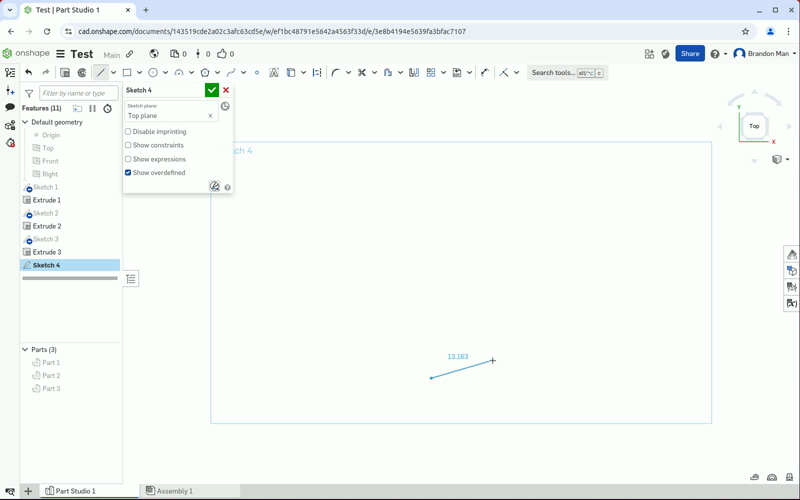
mouse_move(431, 360)
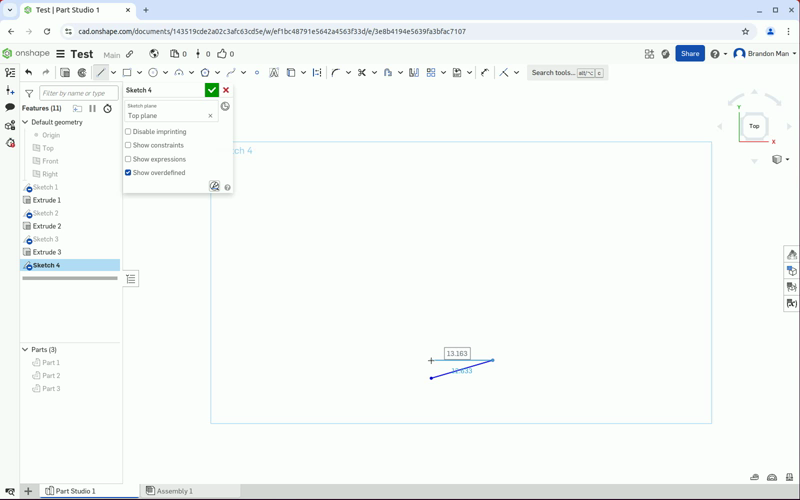
click(431, 360)
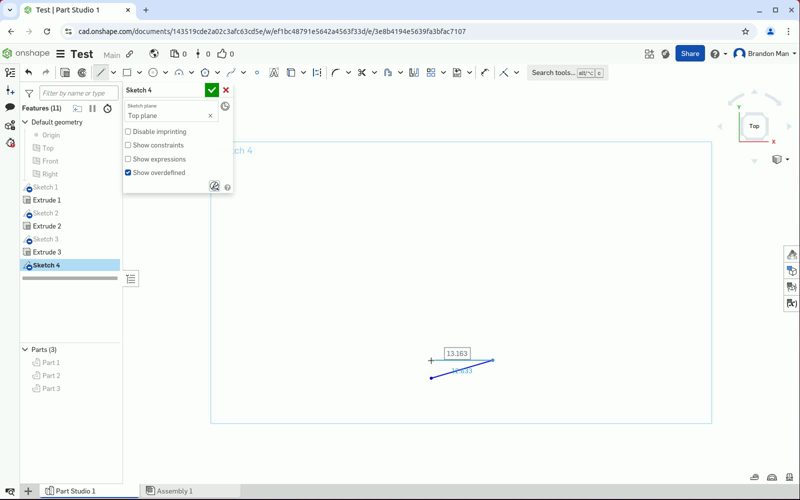
key_up(shift)
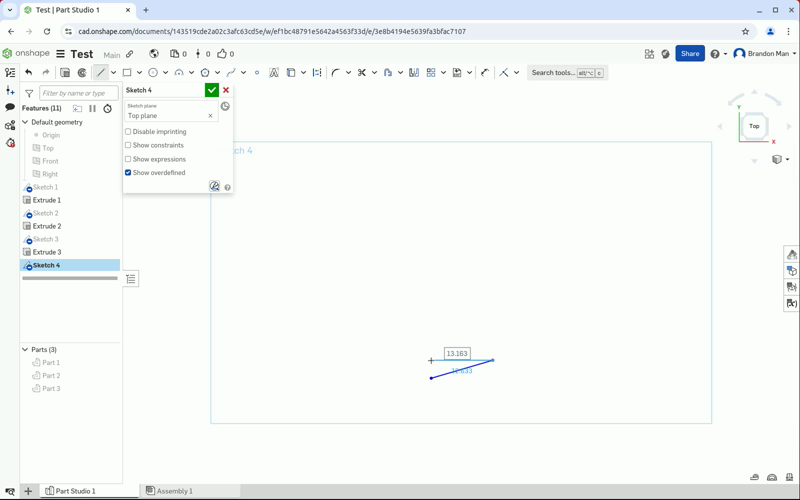
mouse_move(461, 360)
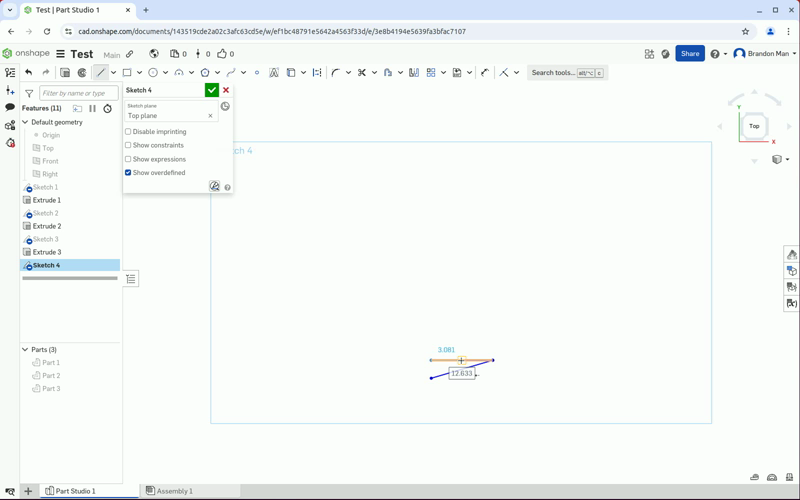
key_down(shift)
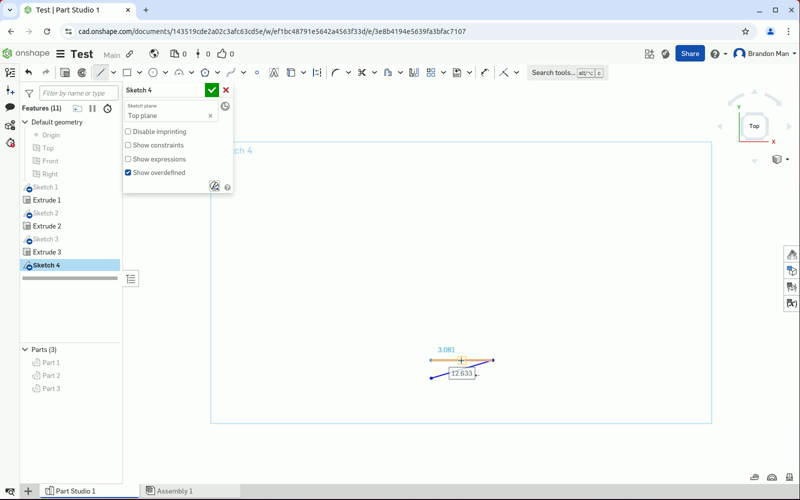
mouse_move(431, 378)
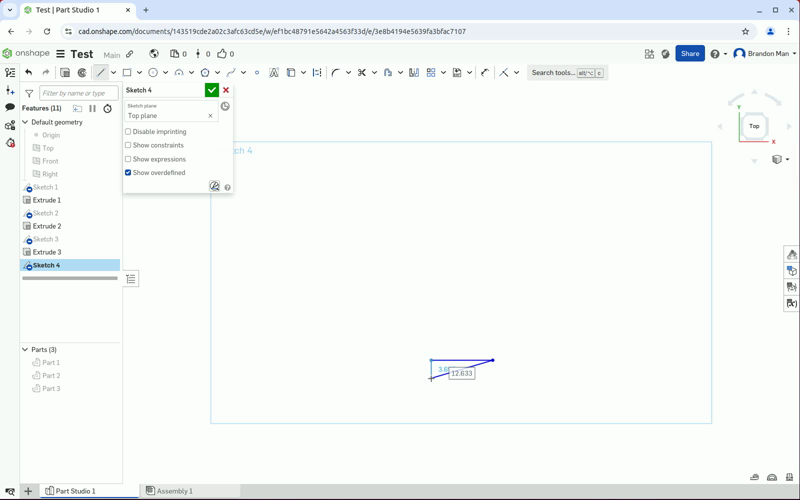
key_up(shift)
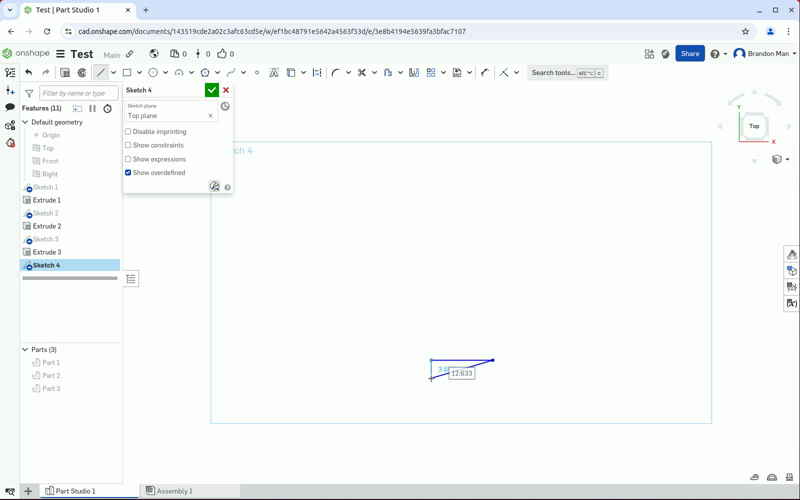
click(431, 378)
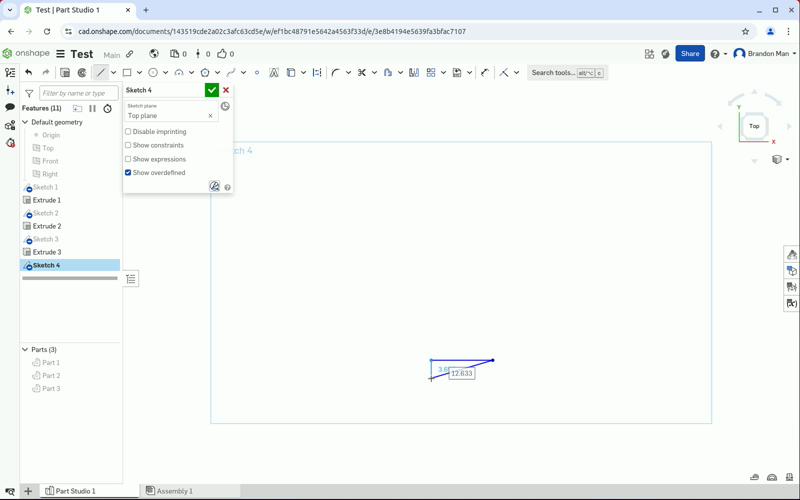
key(esc)
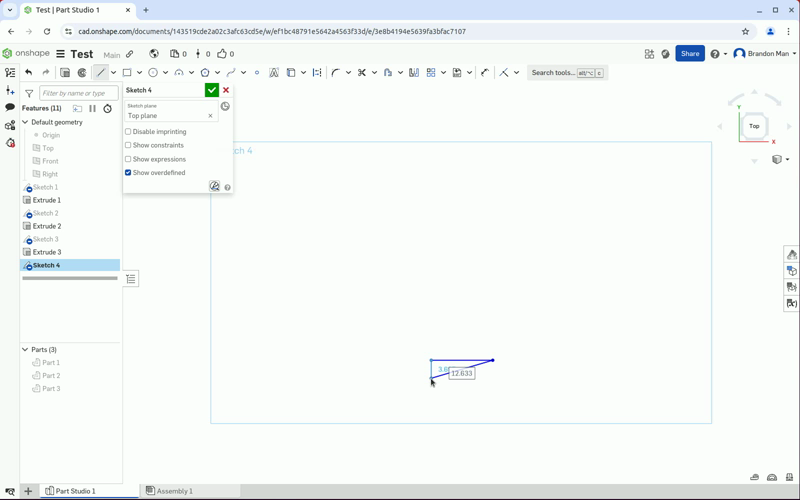
mouse_move(432, 364)
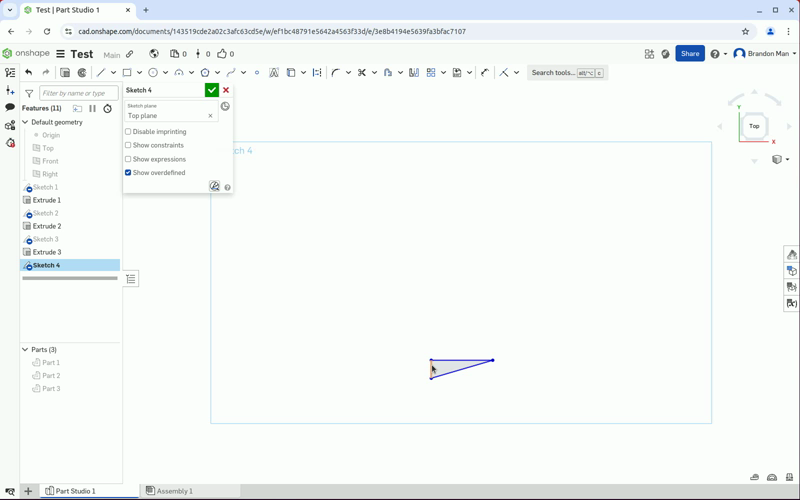
scroll(6)
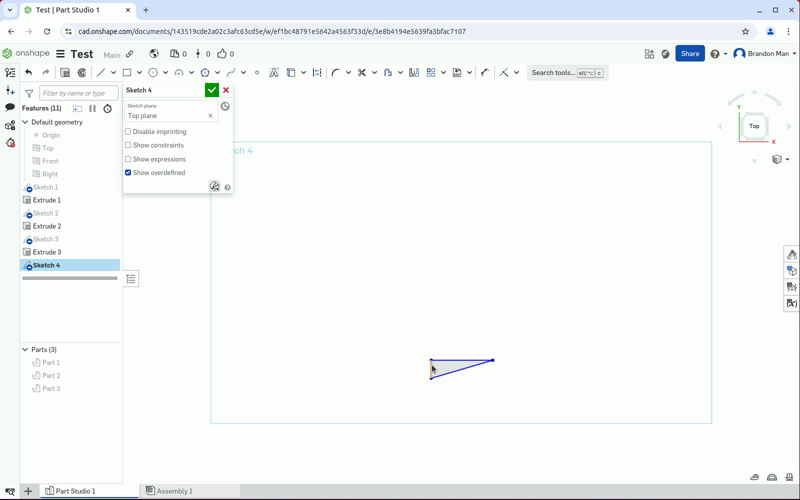
scroll(6)
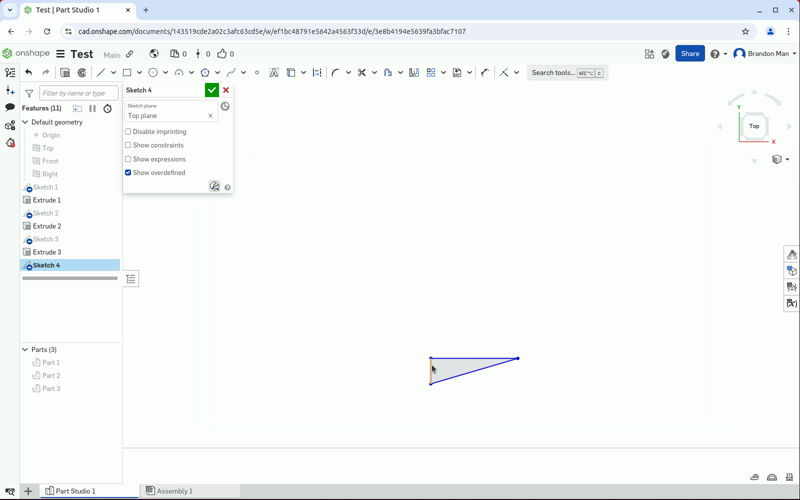
scroll(6)
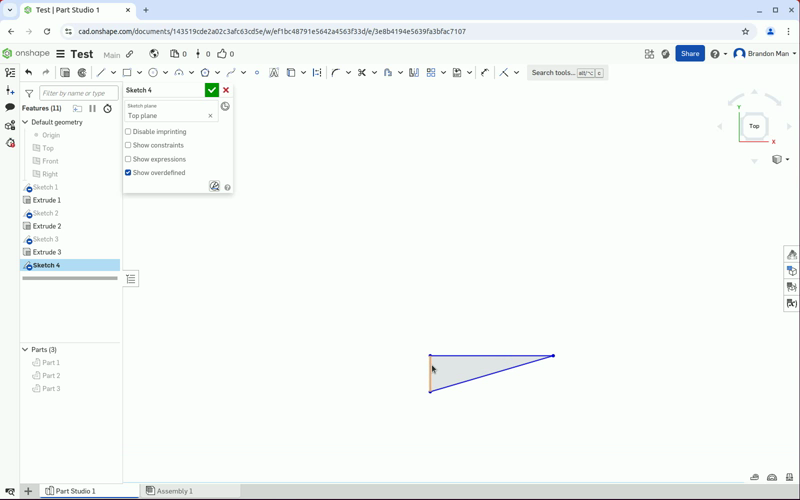
scroll(6)
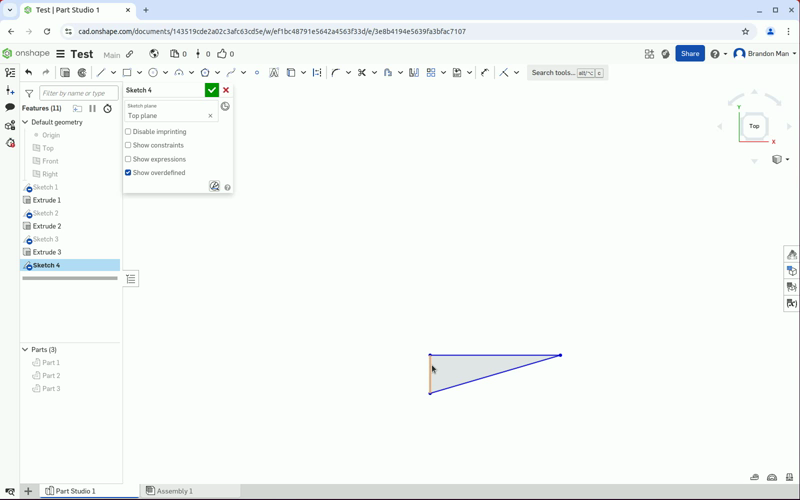
scroll(6)
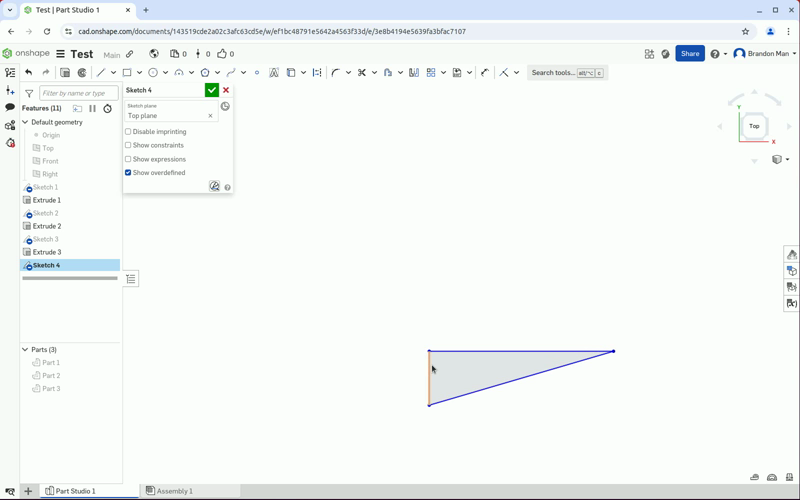
scroll(6)
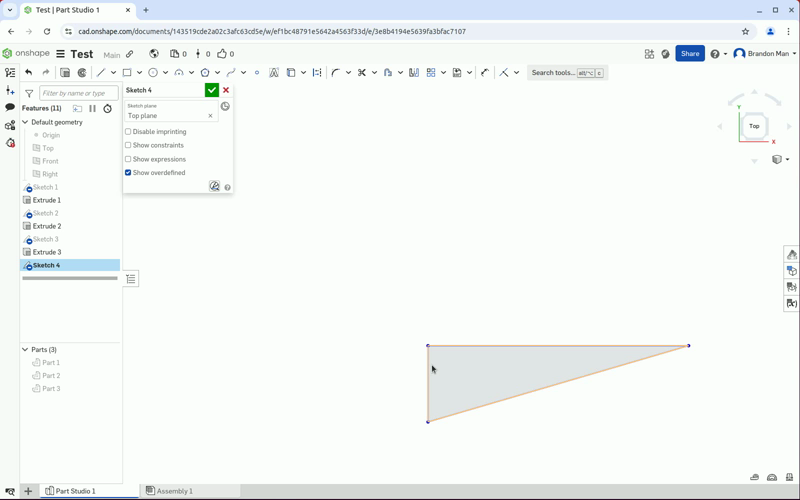
scroll(6)
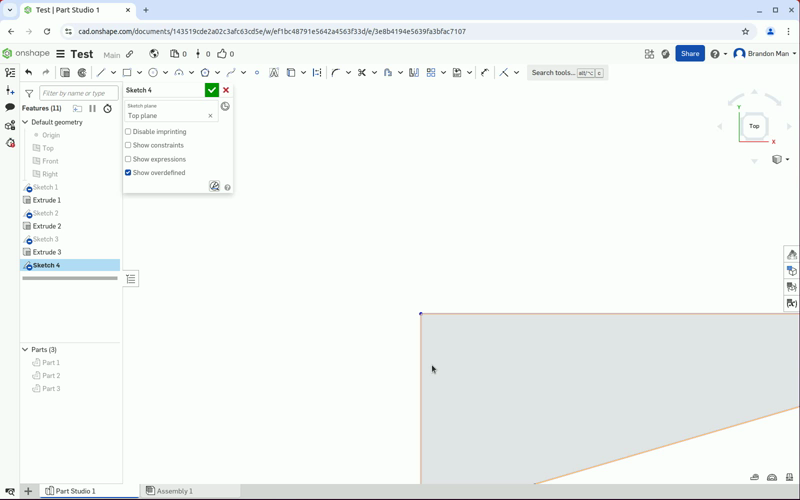
click(432, 364)
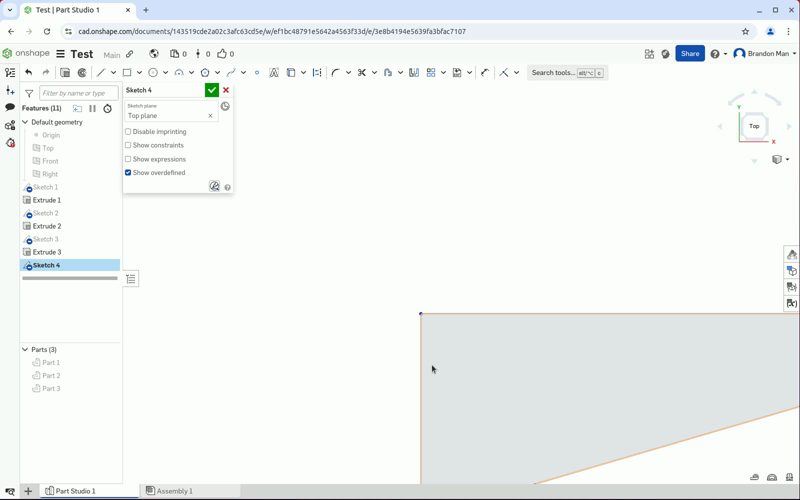
scroll(-6)
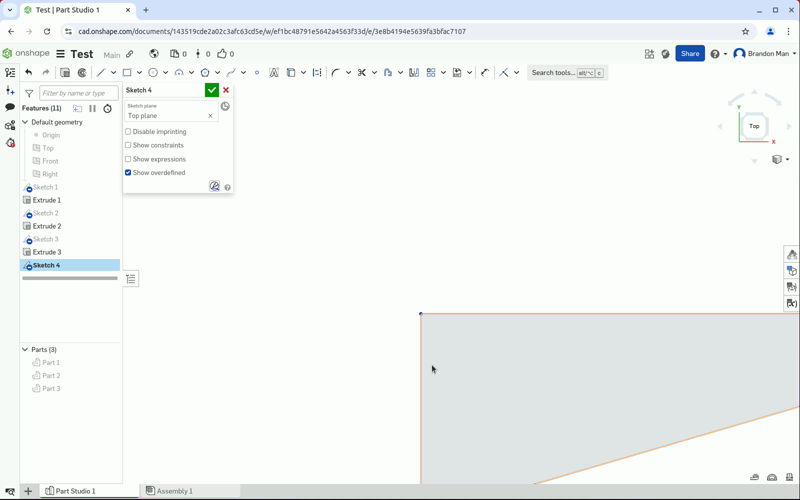
scroll(-6)
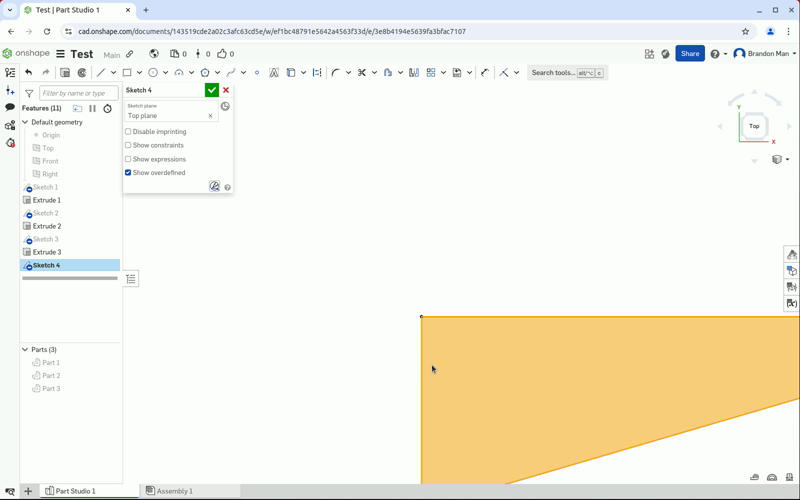
scroll(-6)
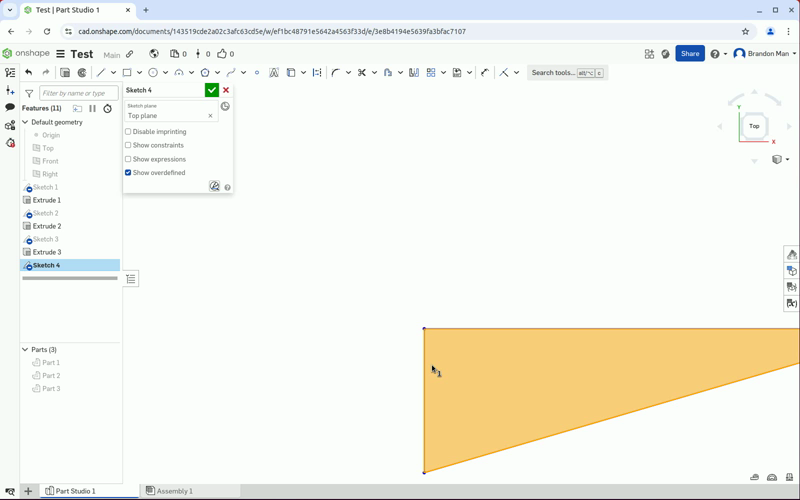
scroll(-6)
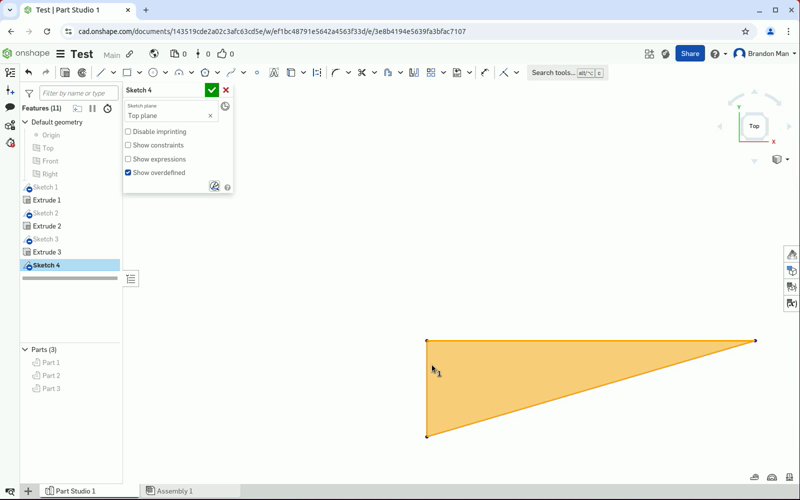
scroll(-6)
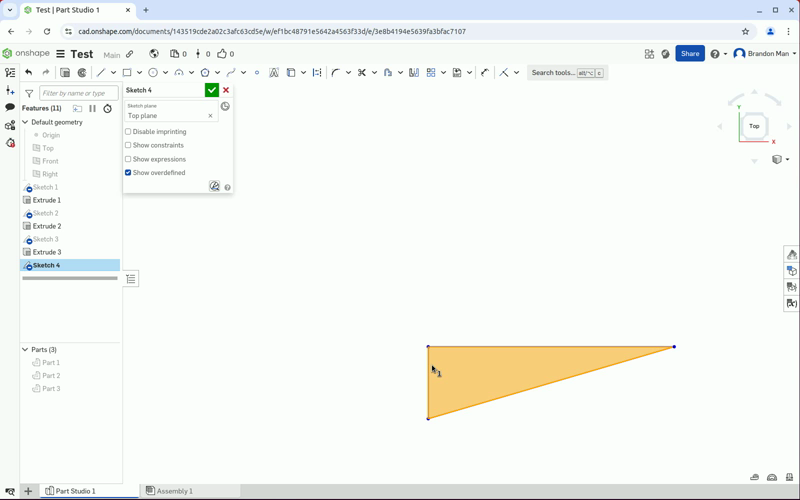
scroll(-6)
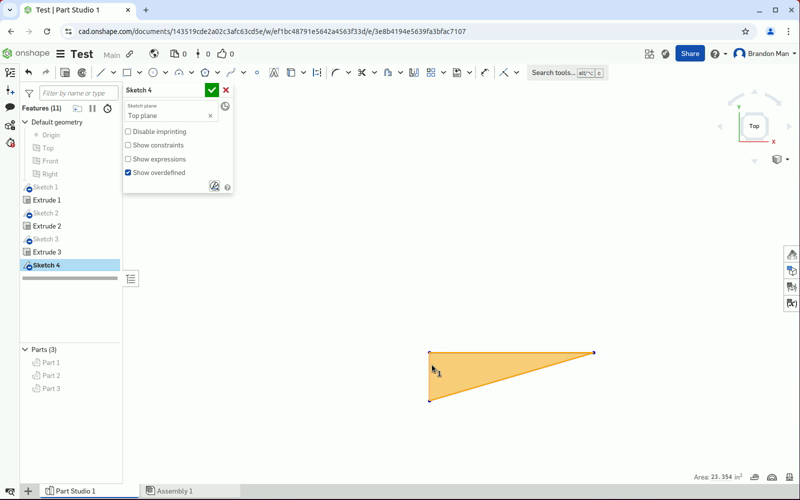
scroll(-6)
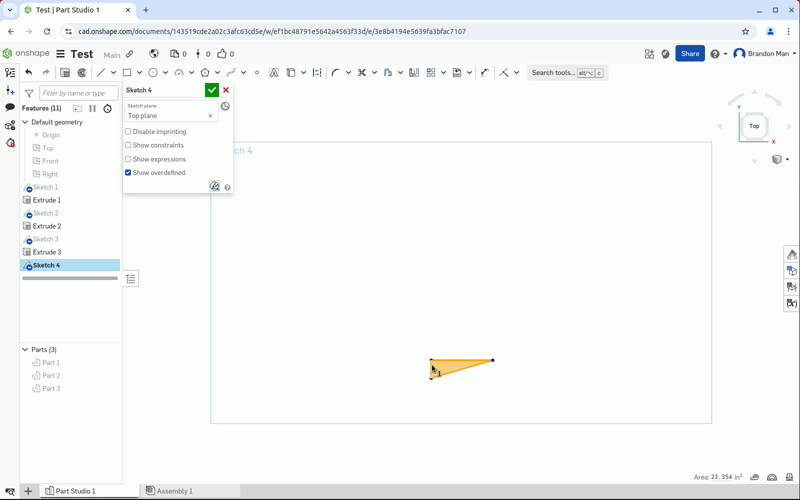
mouse_move(73, 352)
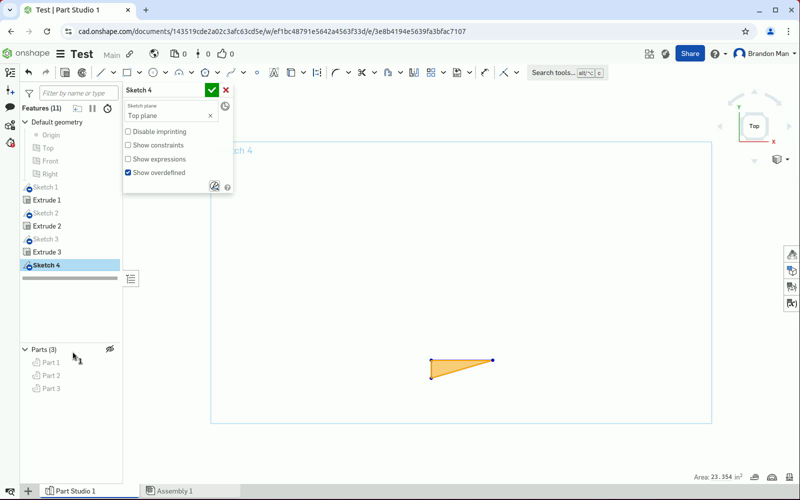
key(shift+y)
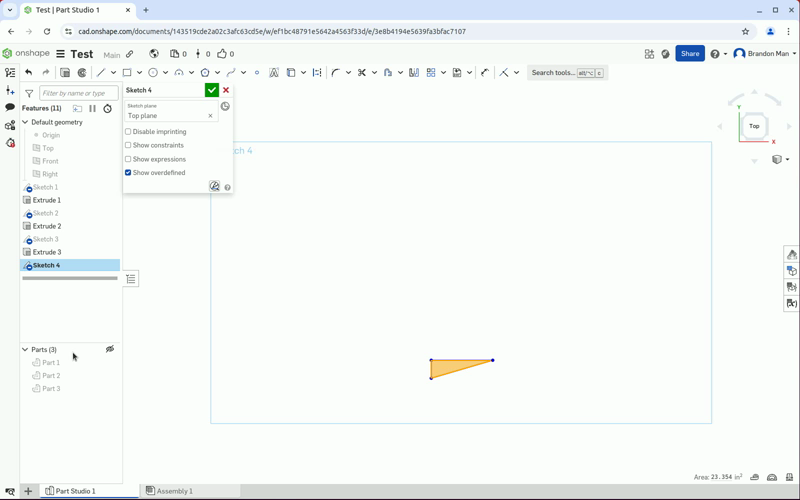
key(shift+e)
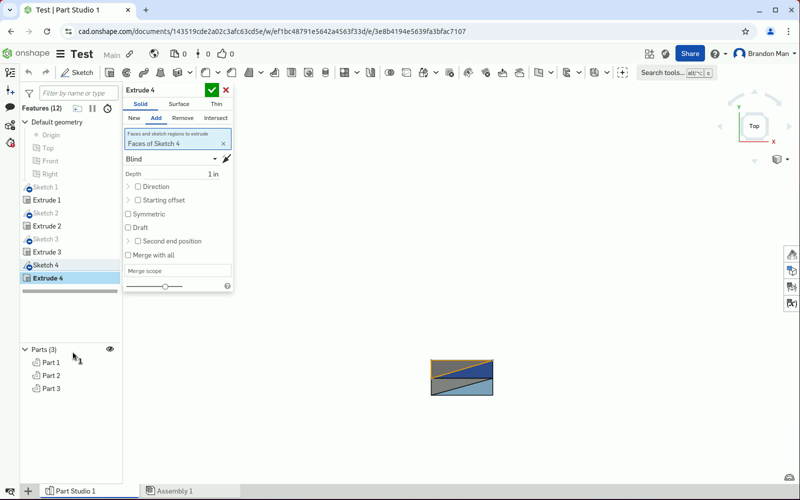
mouse_move(143, 106)
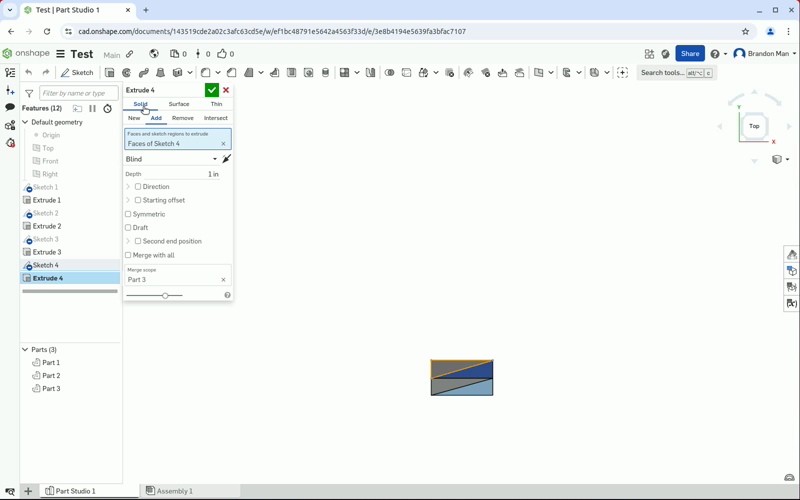
click(143, 106)
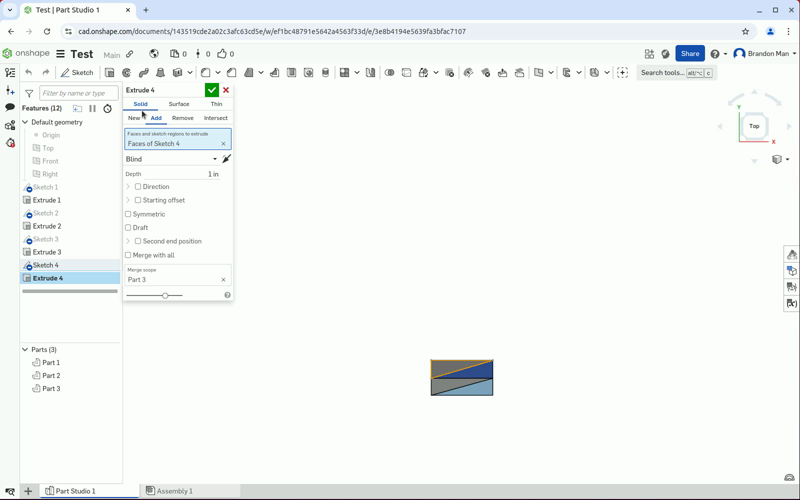
mouse_move(137, 120)
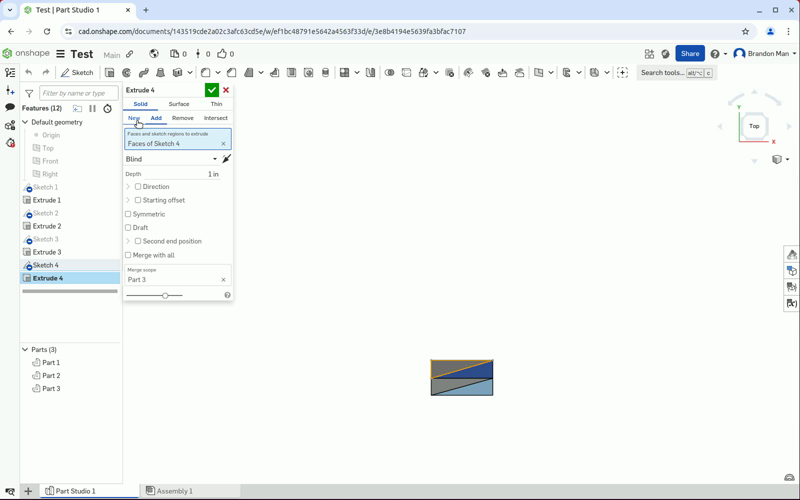
click(137, 120)
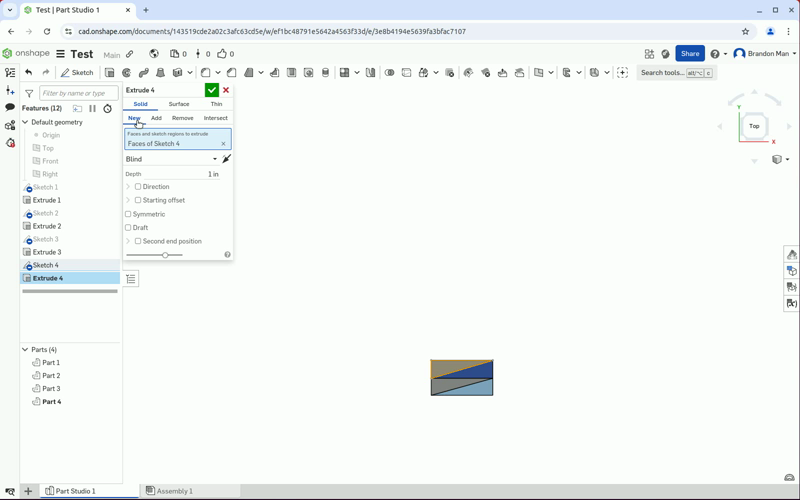
key(tab, 4)
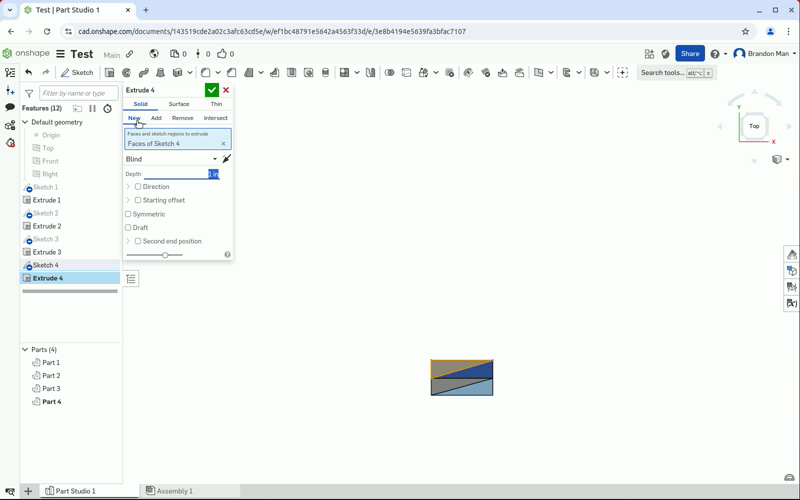
text(0.481)
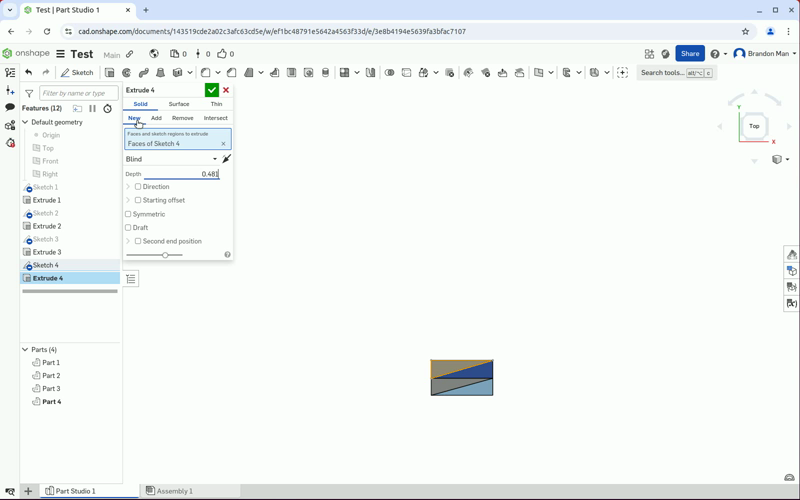
key(enter)
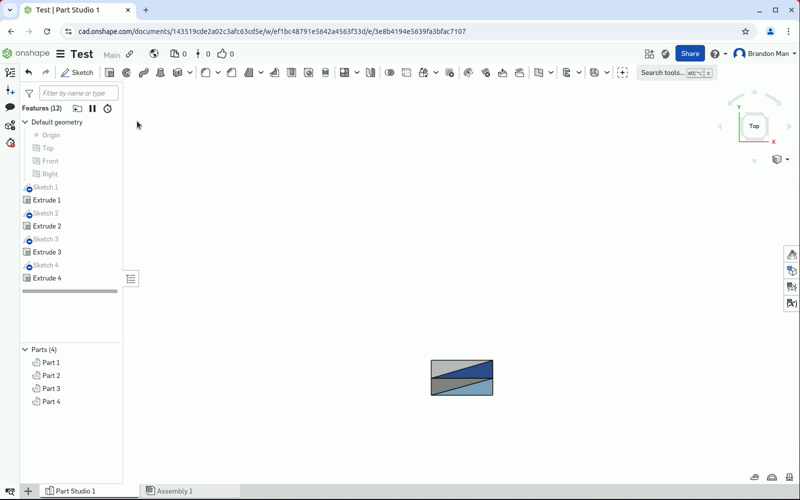
key(shift+h)
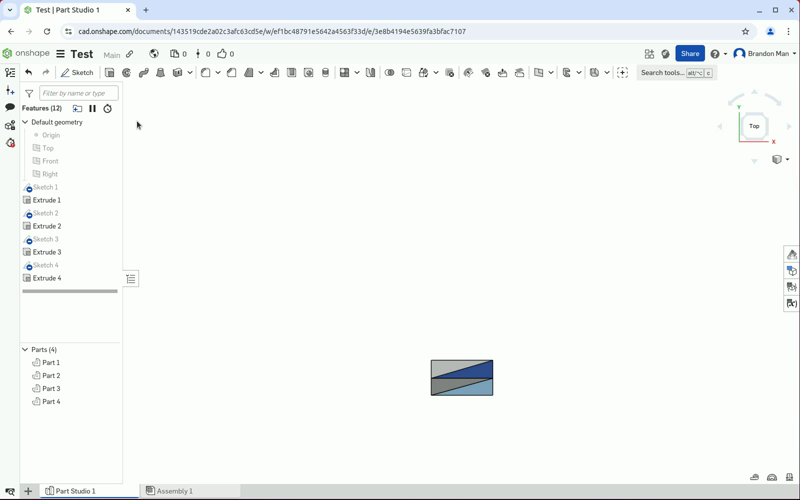
key(shift+h)
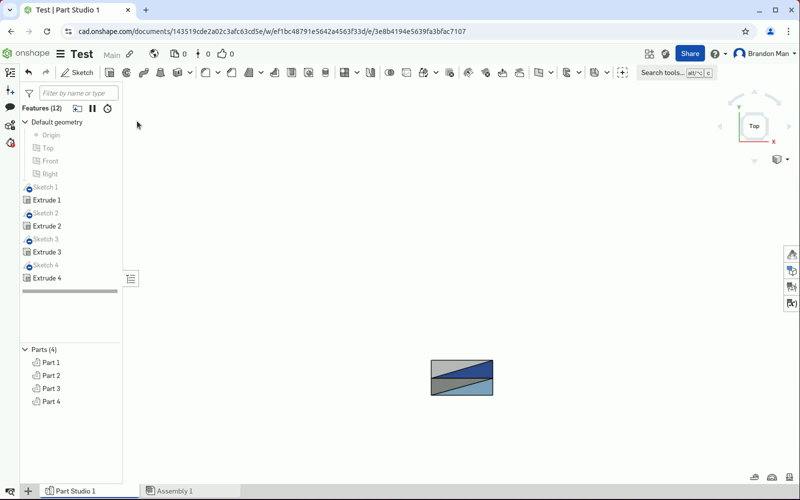
mouse_move(73, 189)
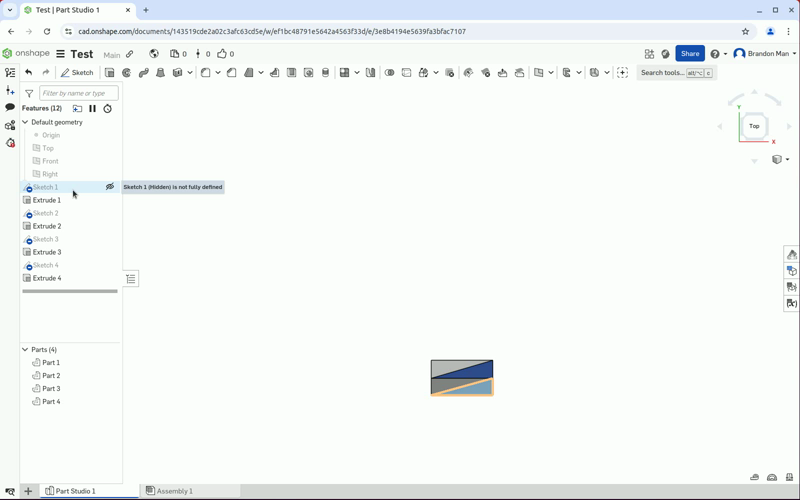
click(73, 189)
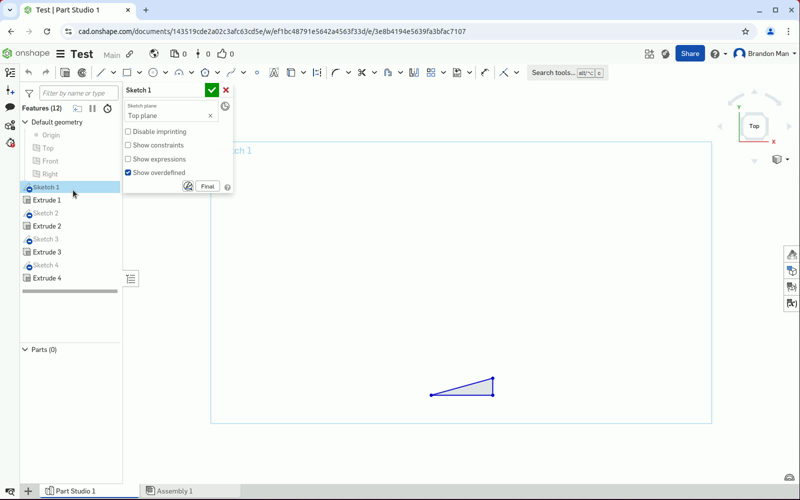
mouse_move(229, 92)
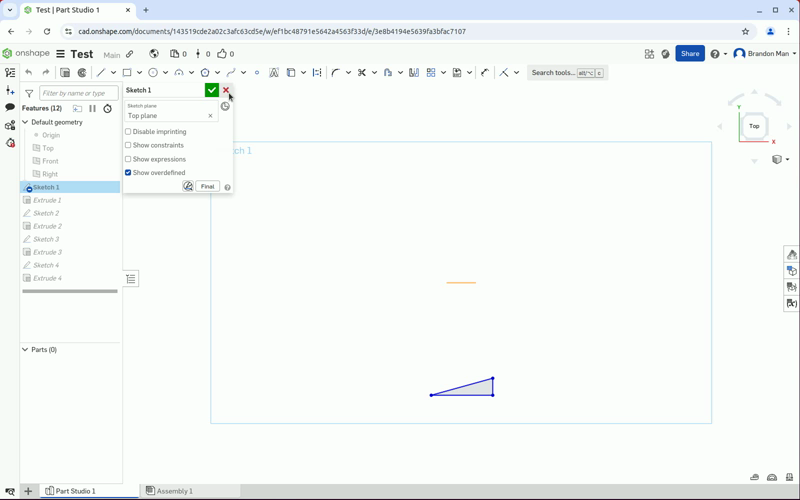
click(229, 92)
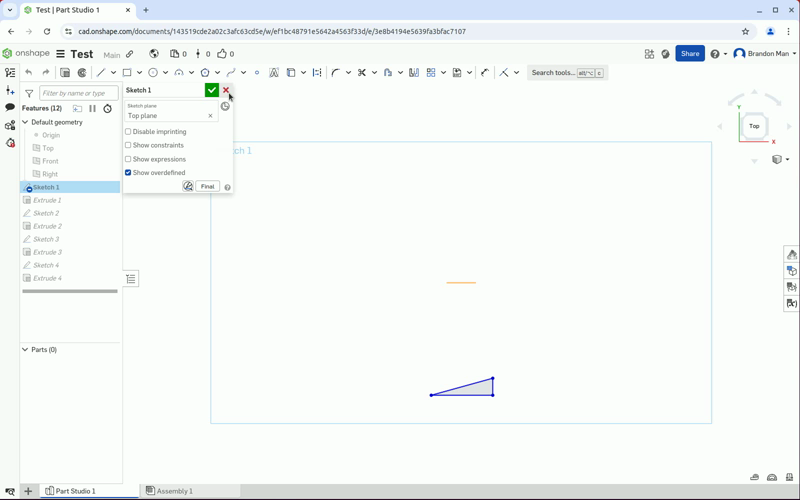
key(shift+s)
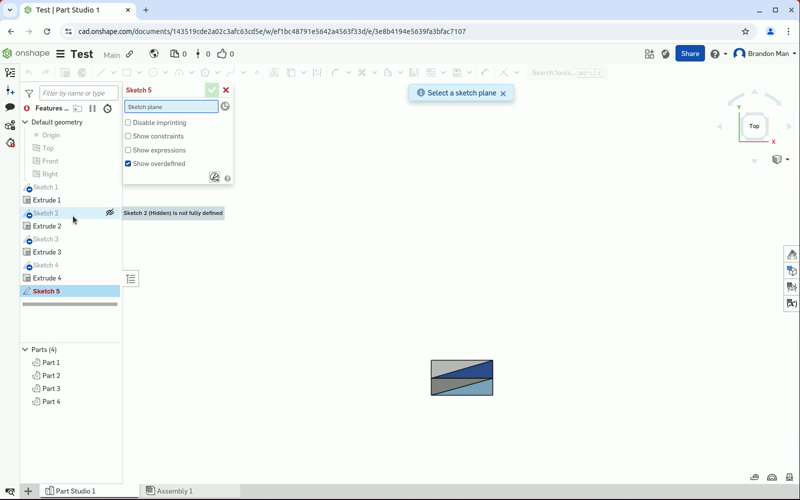
scroll(3)
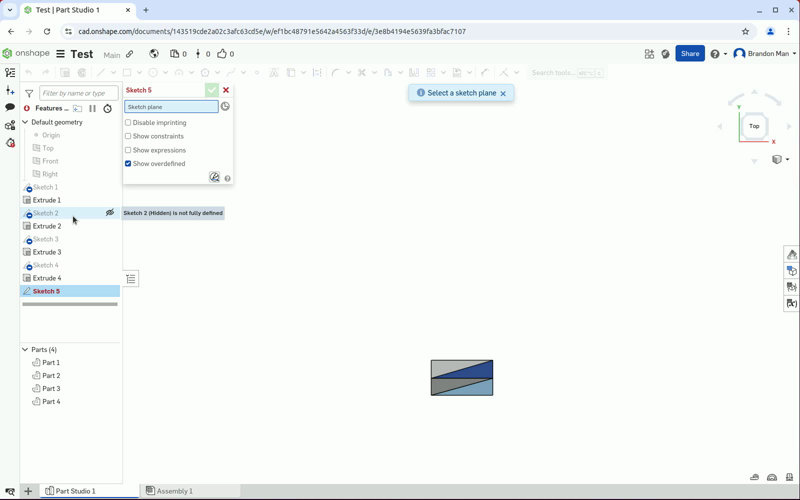
mouse_move(73, 150)
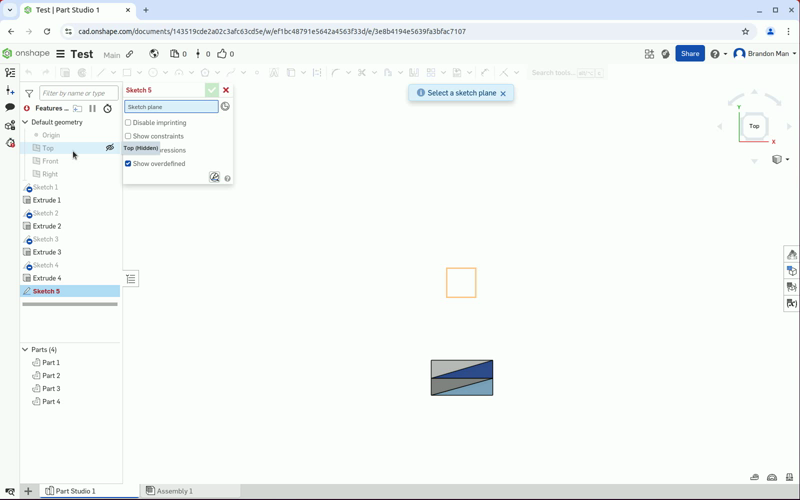
click(73, 150)
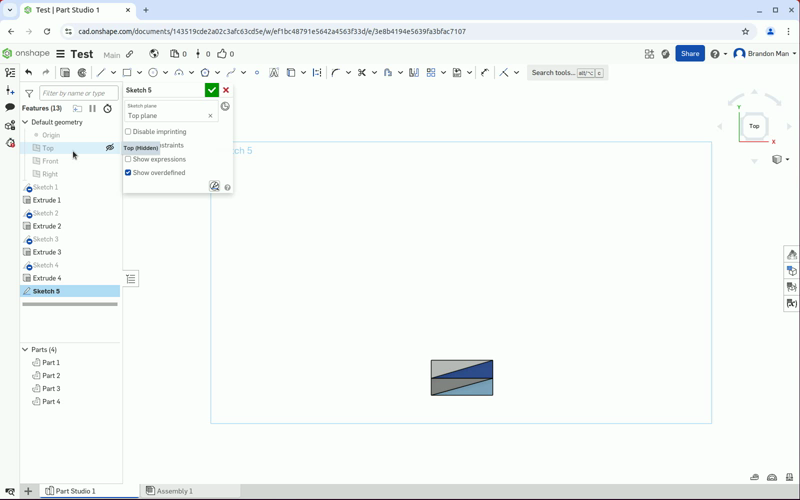
mouse_move(73, 352)
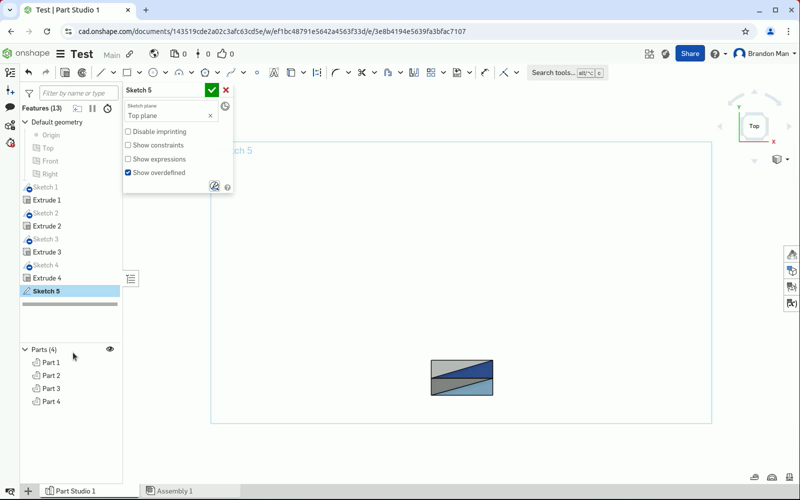
key(y)
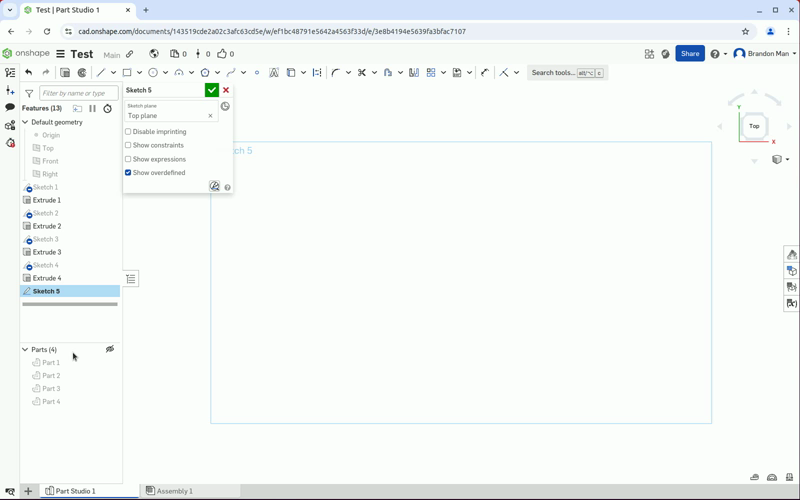
key(l)
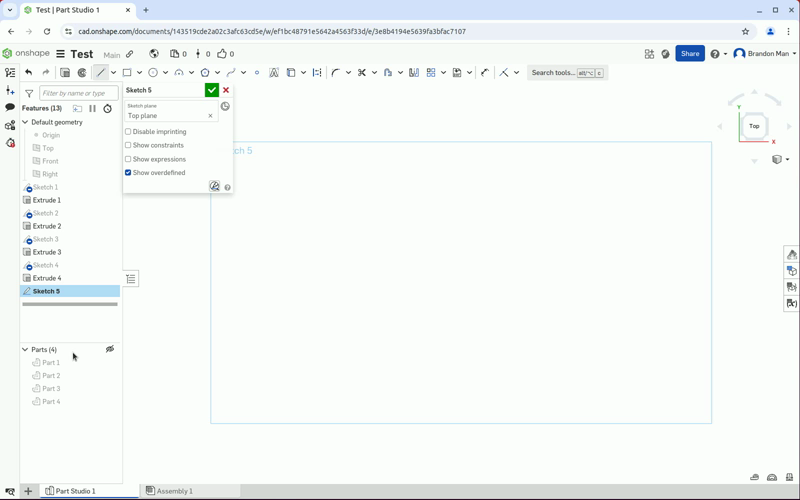
key_down(shift)
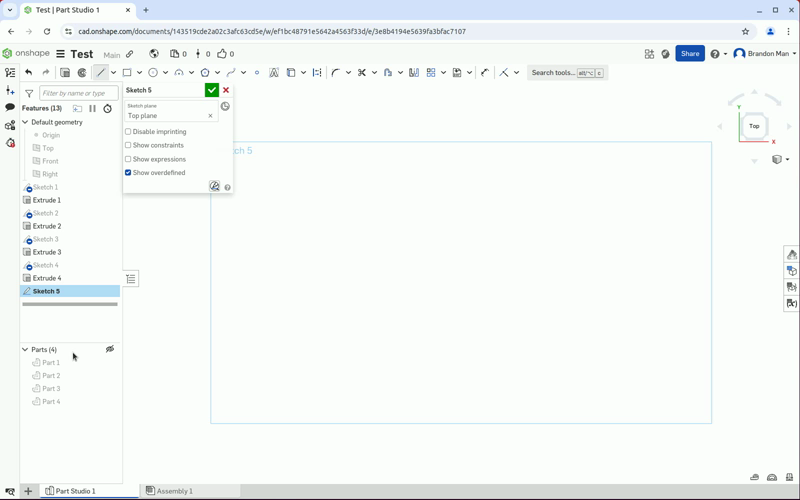
mouse_move(431, 360)
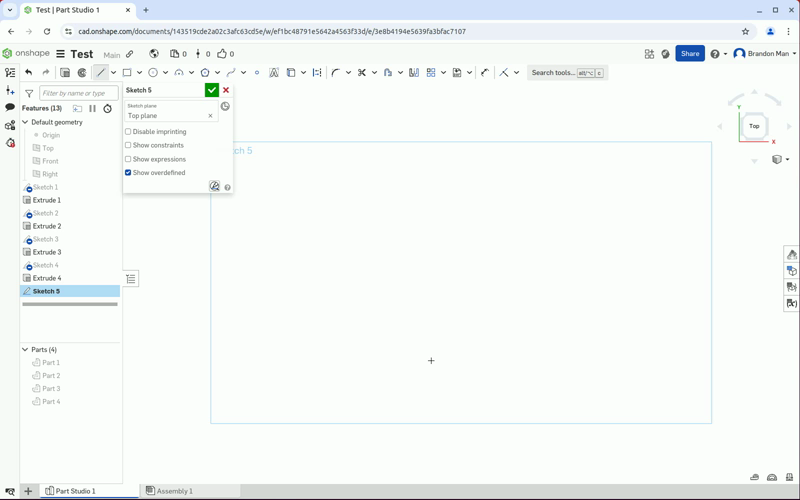
click(431, 360)
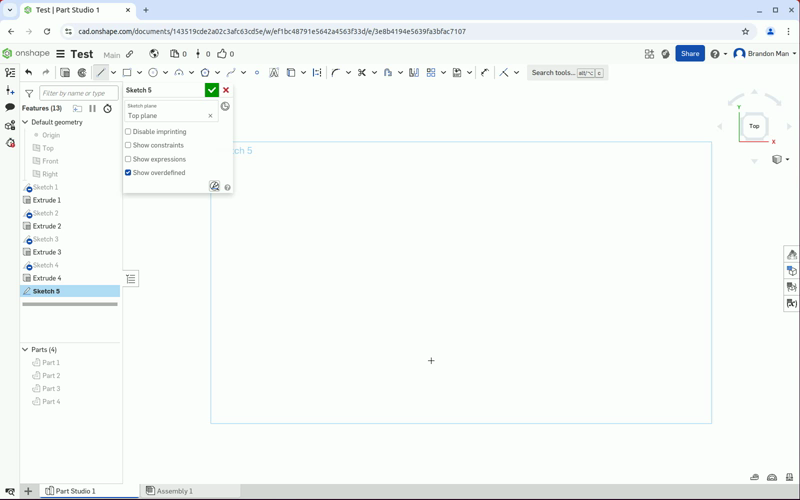
key_up(shift)
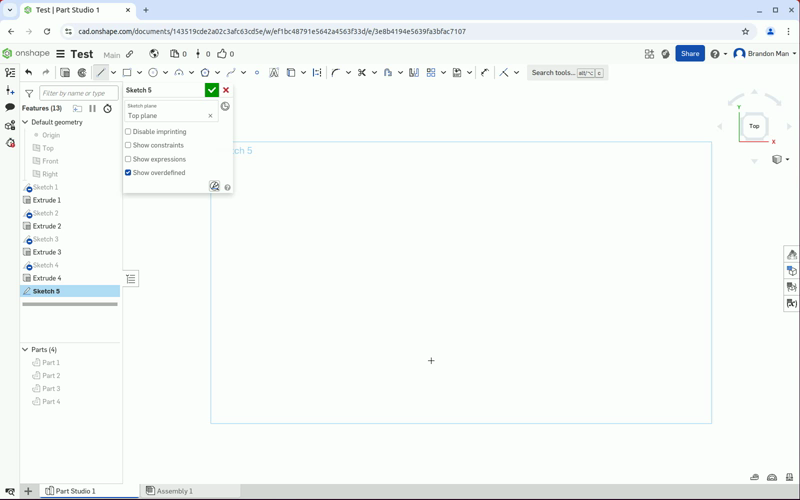
key_down(shift)
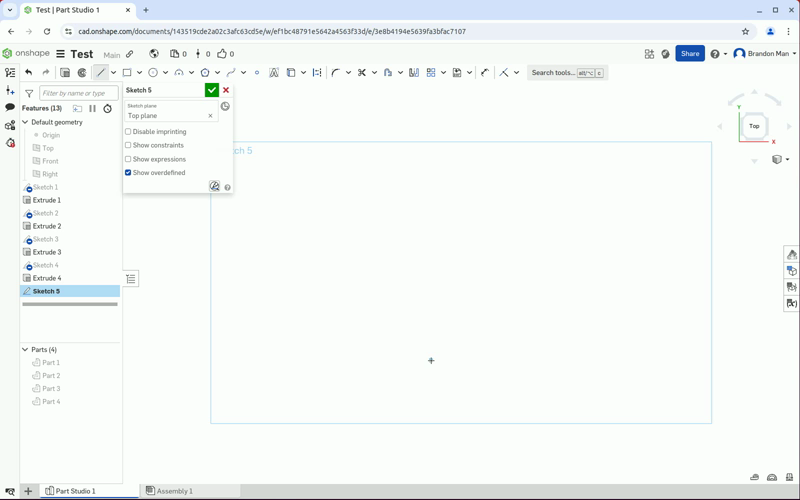
mouse_move(492, 360)
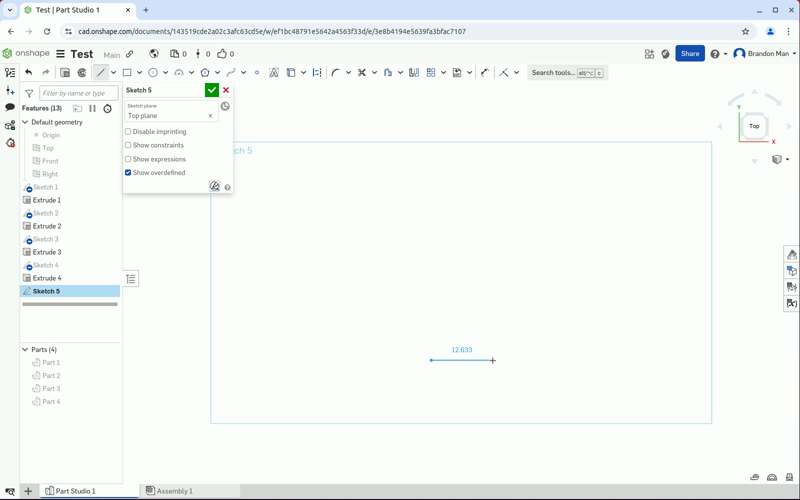
click(492, 360)
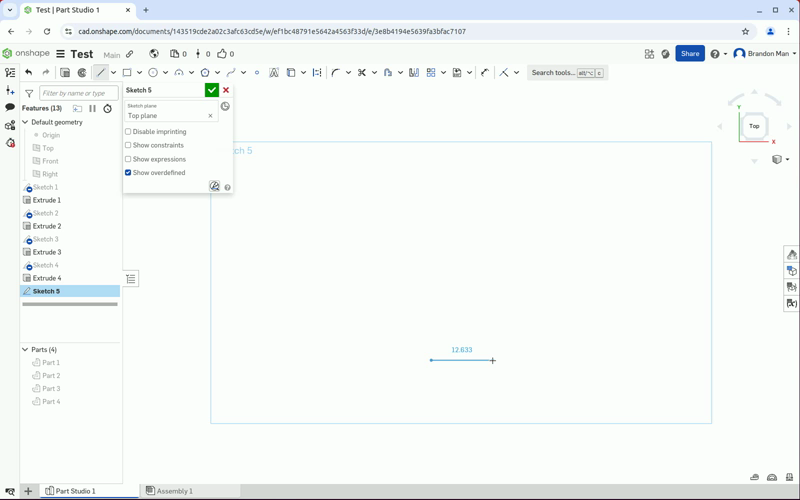
key_up(shift)
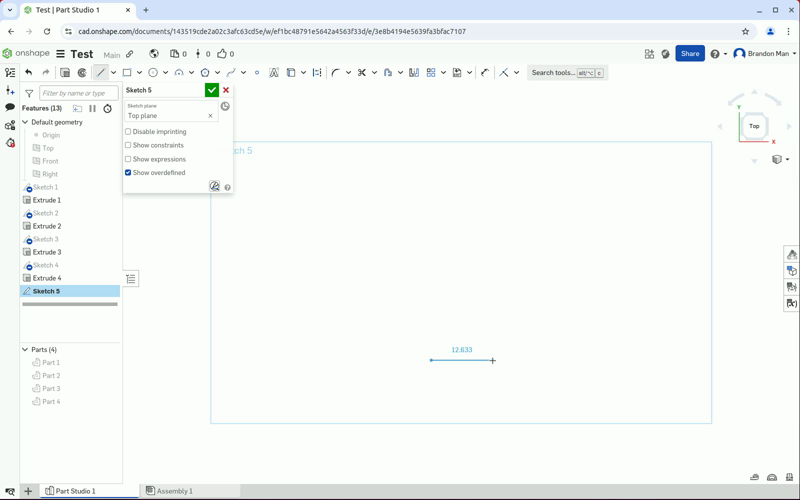
key_down(shift)
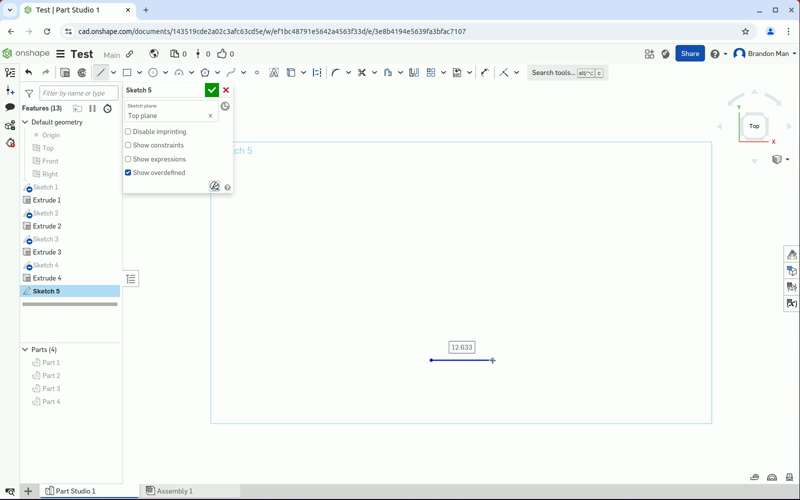
mouse_move(522, 360)
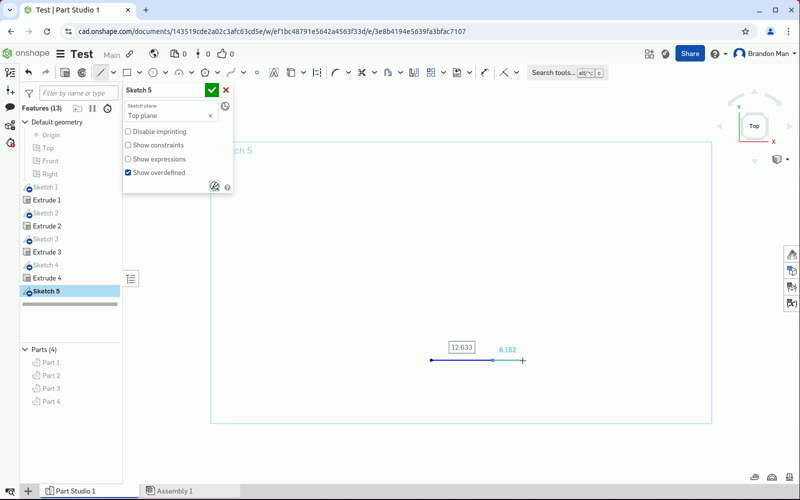
mouse_move(492, 342)
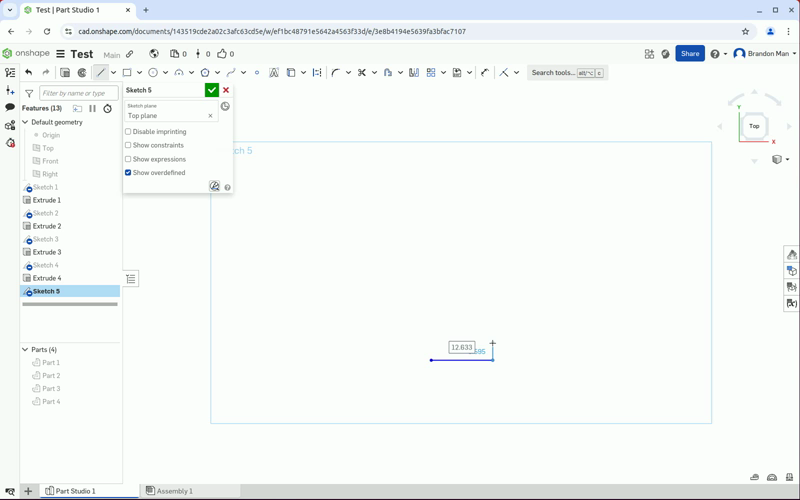
click(492, 342)
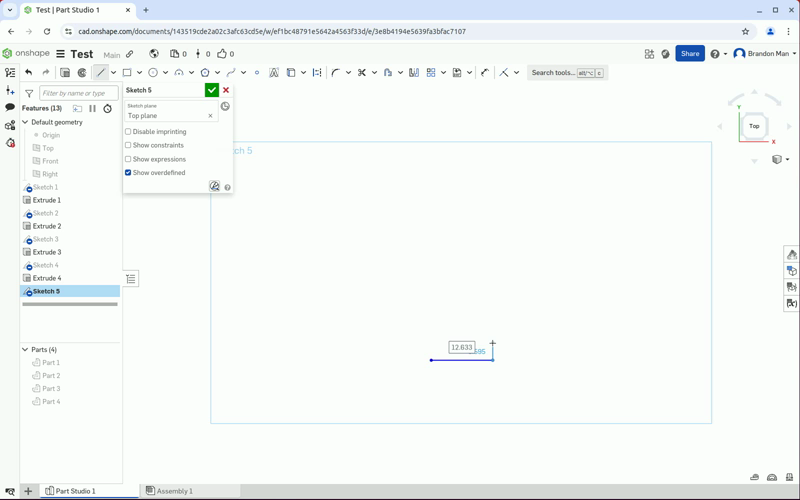
key_up(shift)
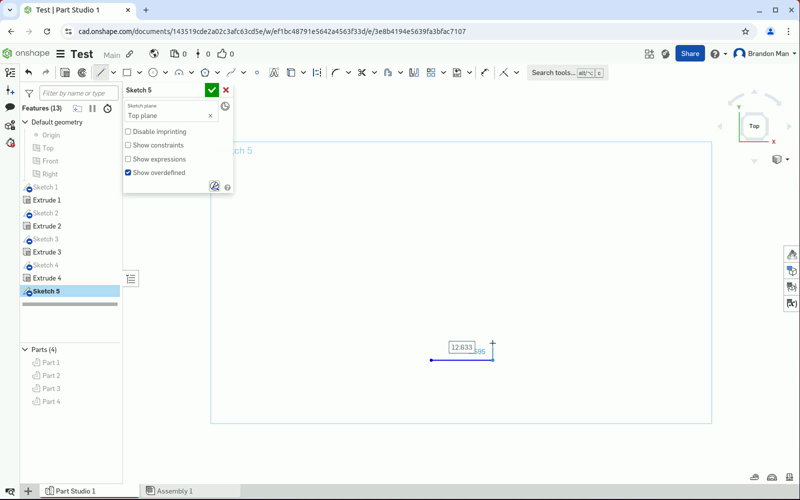
key_down(shift)
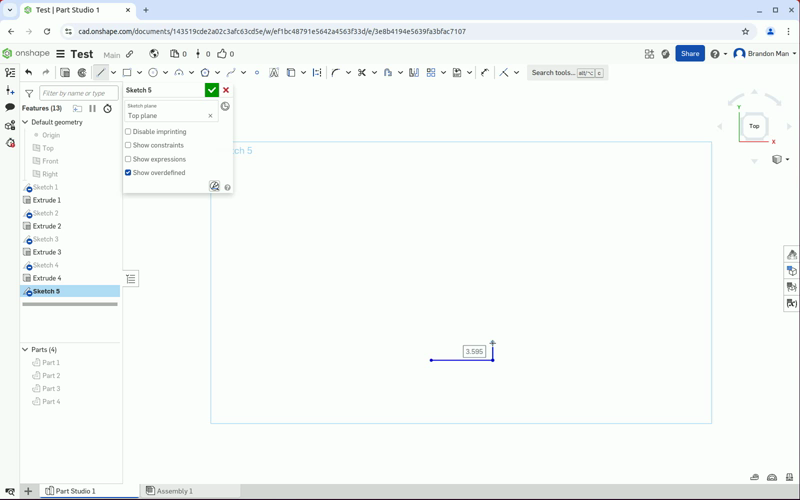
mouse_move(431, 360)
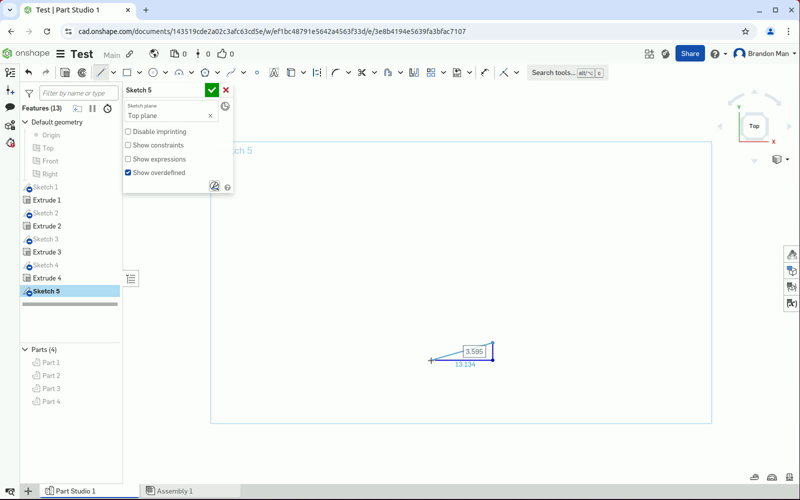
key_up(shift)
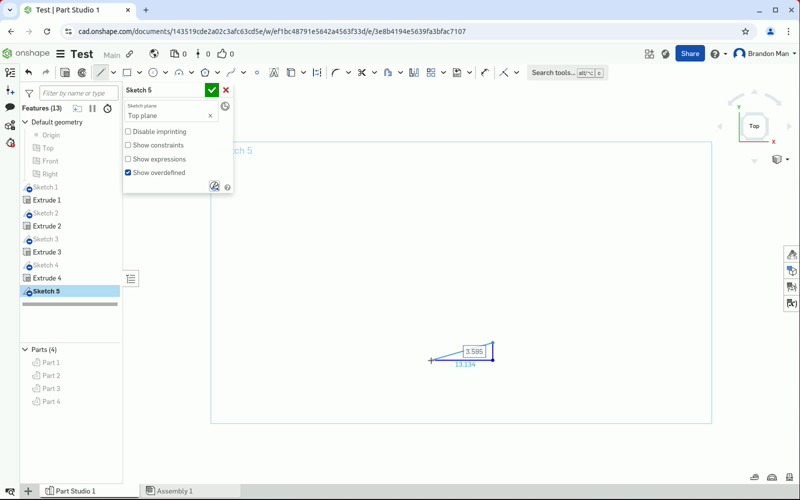
click(431, 360)
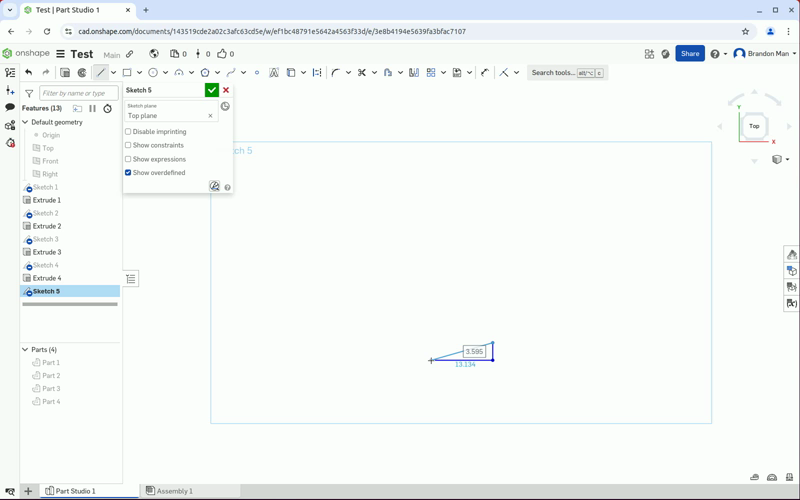
key(esc)
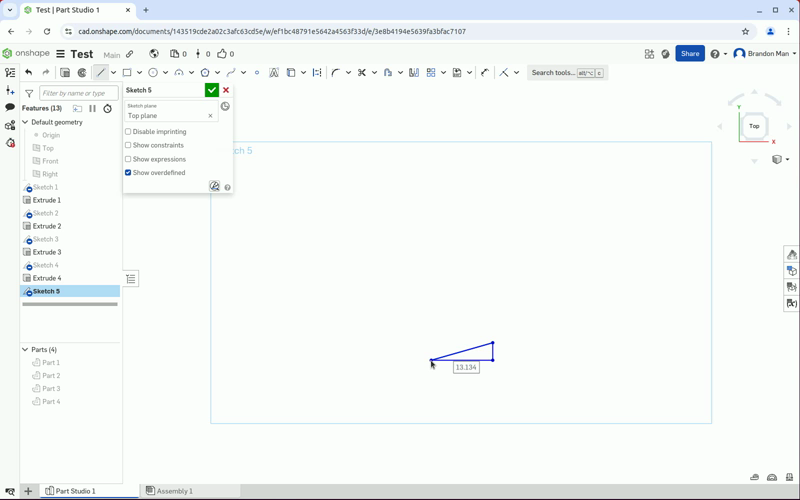
mouse_move(474, 352)
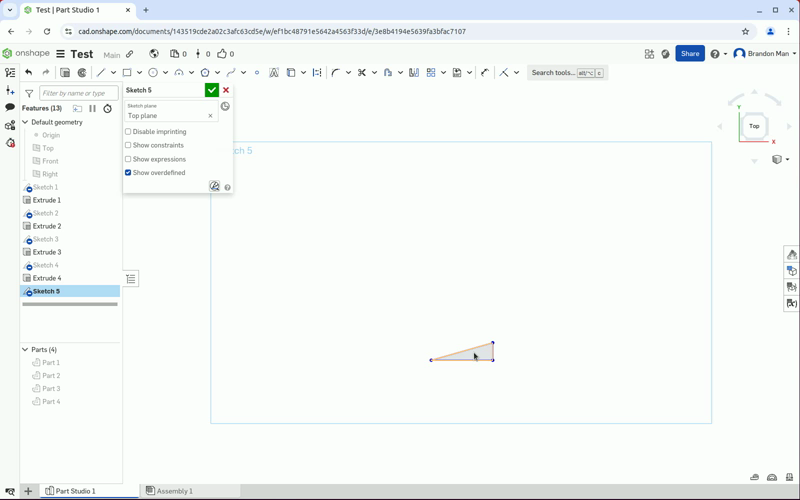
scroll(6)
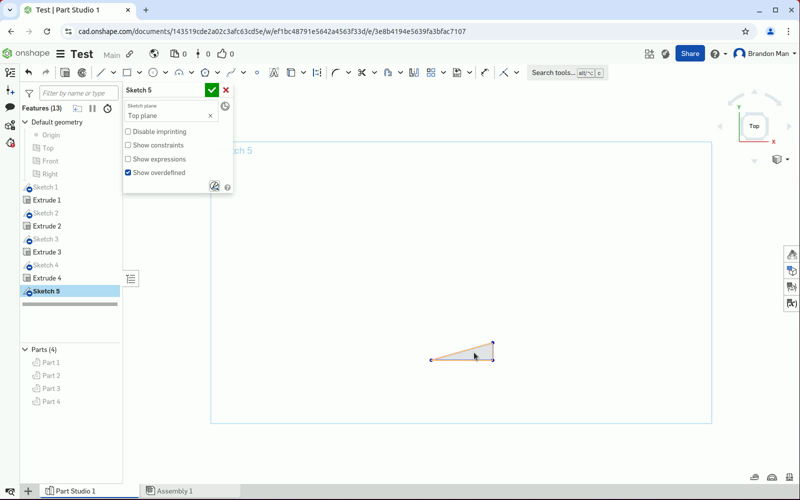
scroll(6)
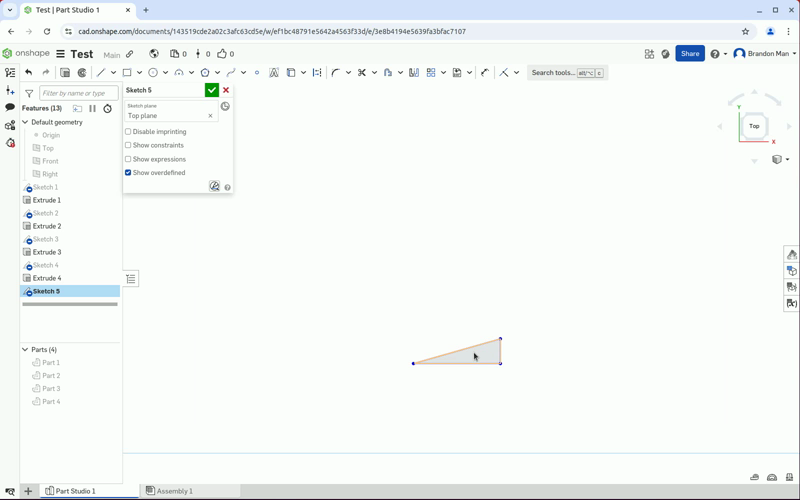
scroll(6)
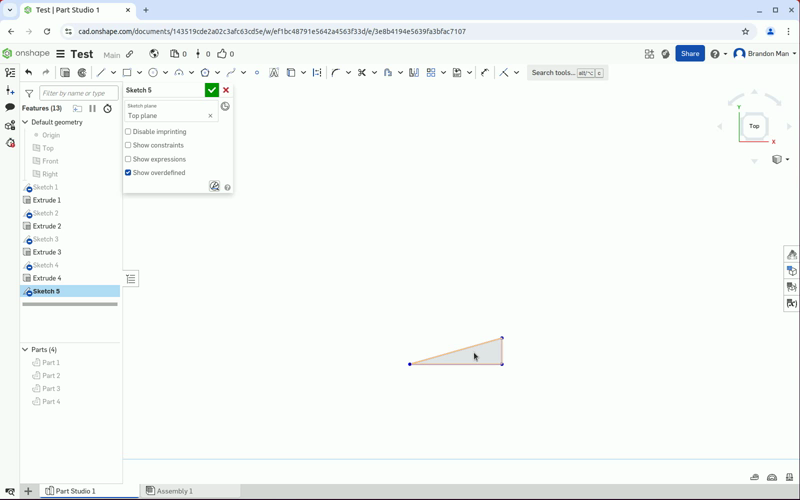
scroll(6)
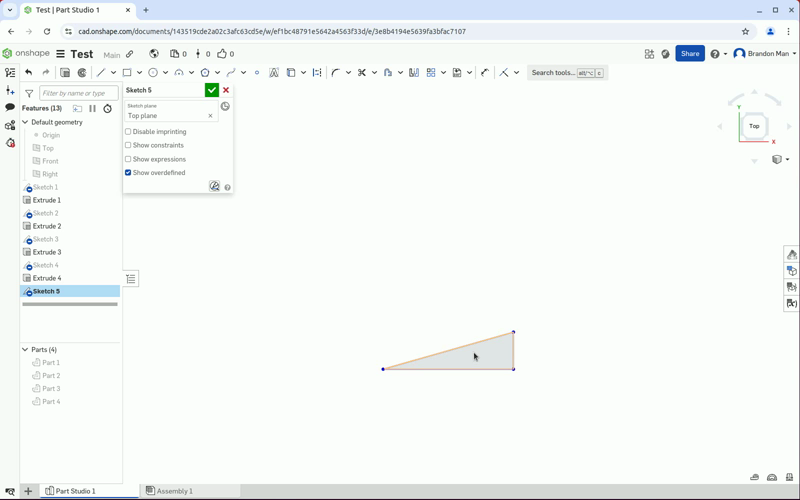
scroll(6)
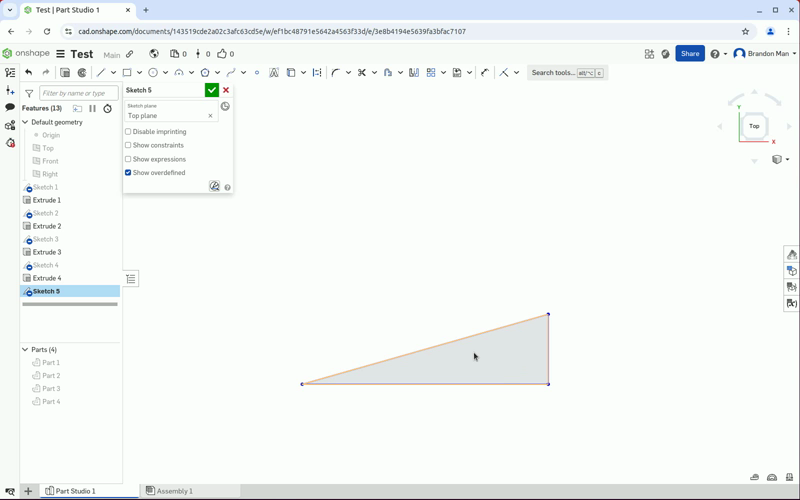
scroll(6)
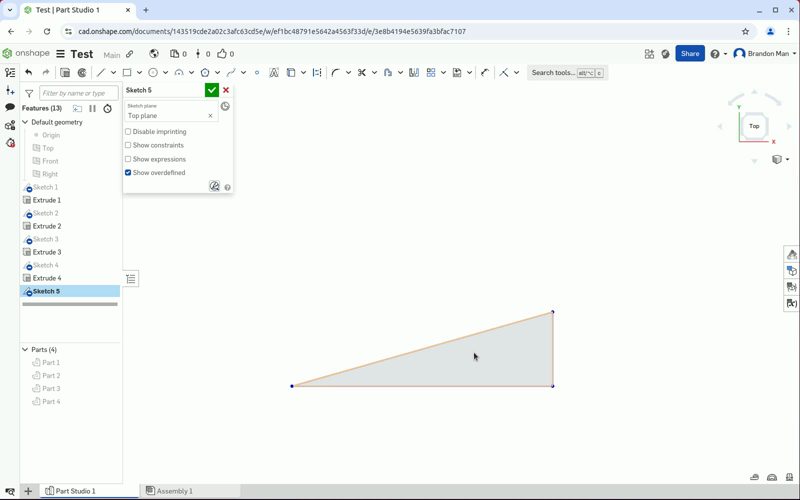
scroll(6)
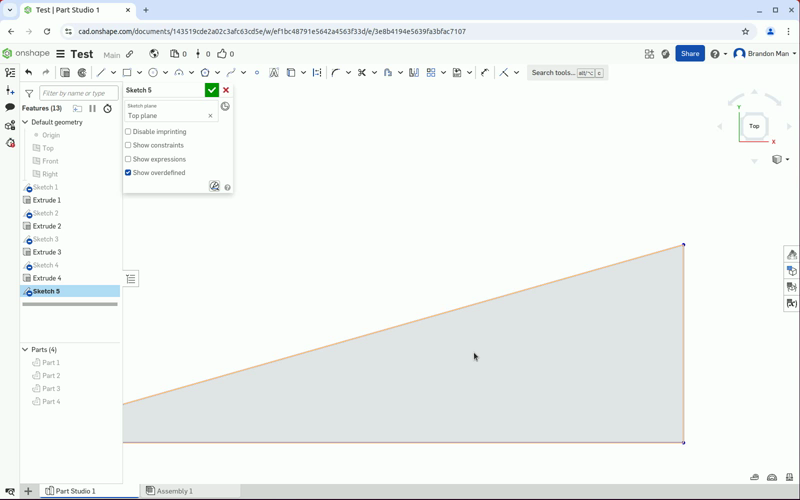
click(474, 352)
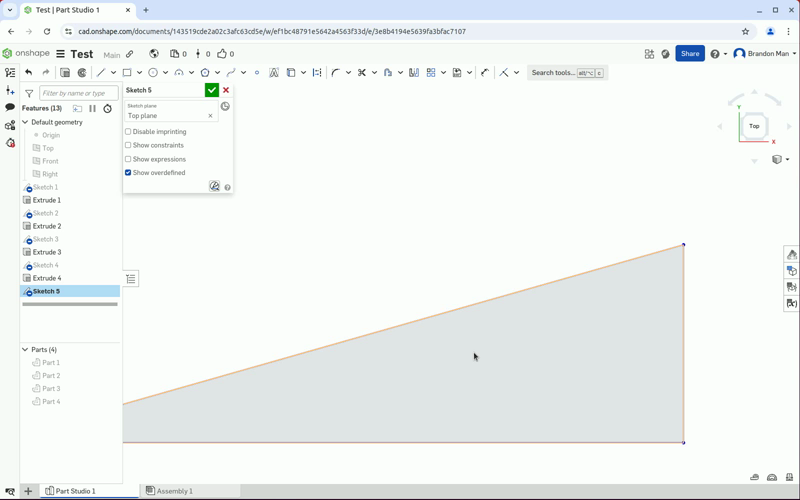
scroll(-6)
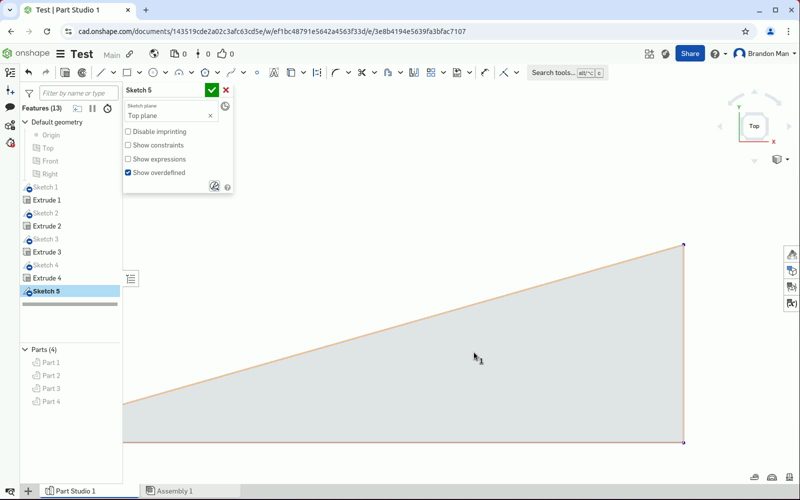
scroll(-6)
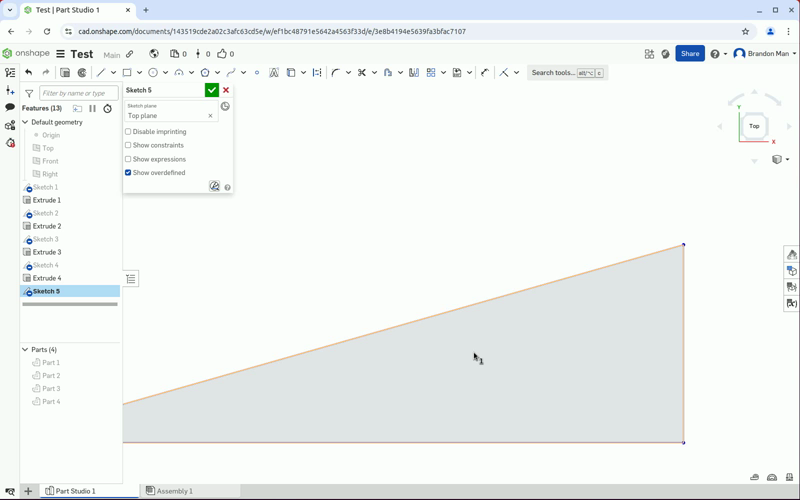
scroll(-6)
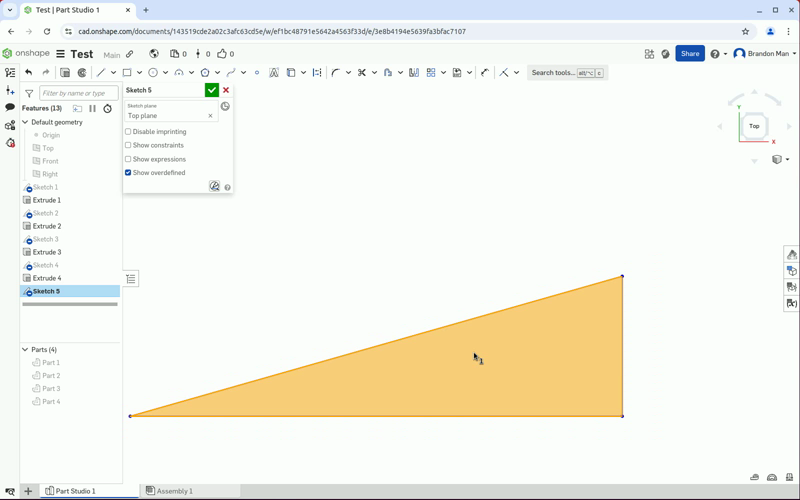
scroll(-6)
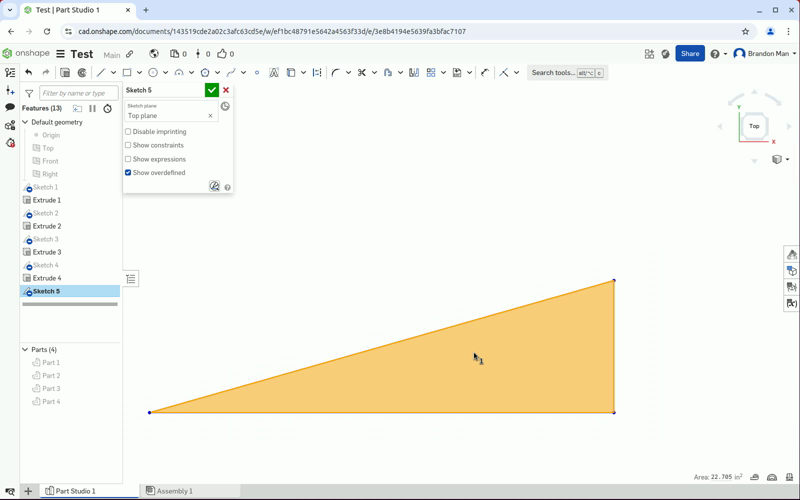
scroll(-6)
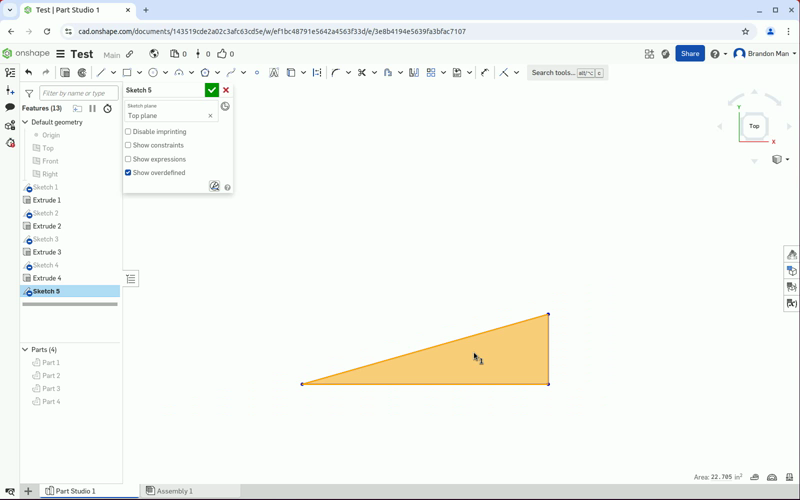
scroll(-6)
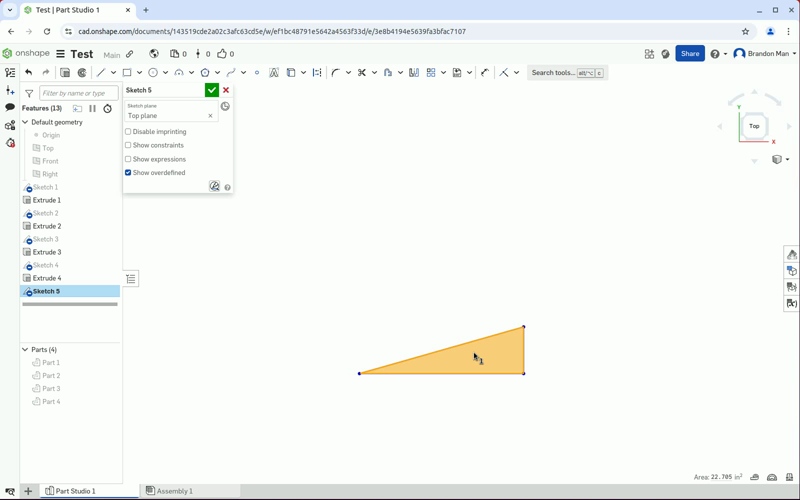
scroll(-6)
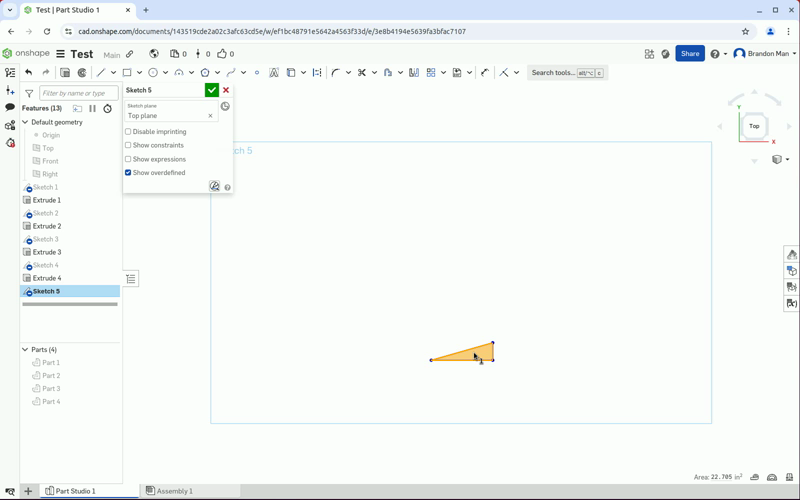
mouse_move(73, 352)
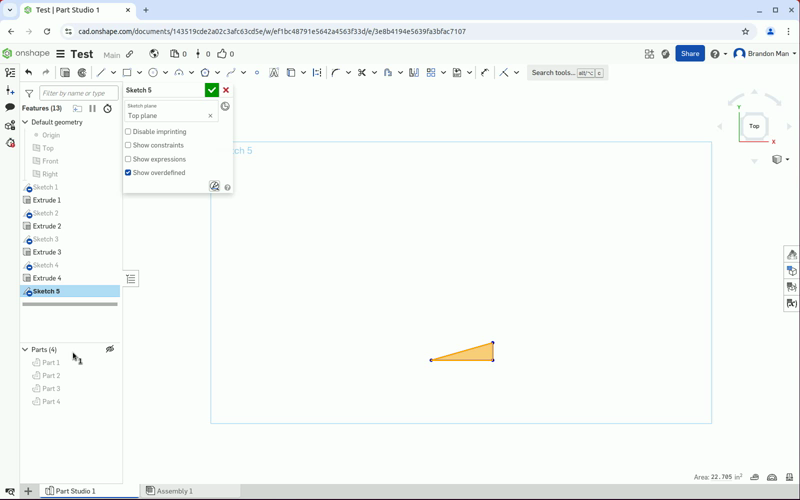
key(shift+y)
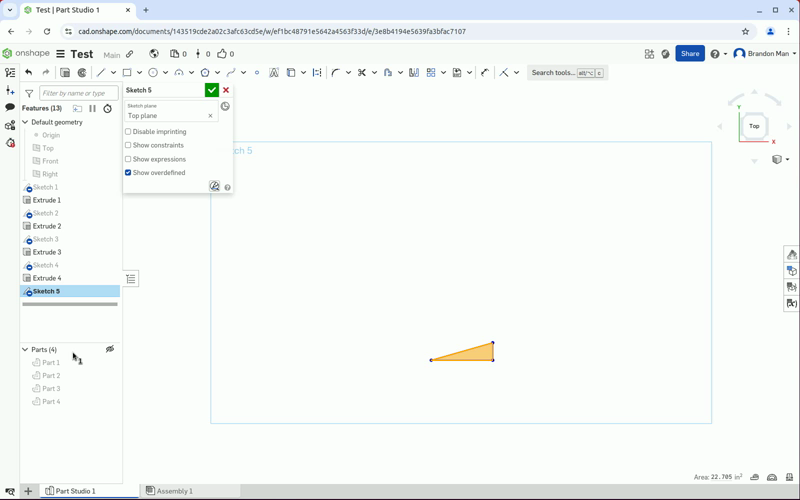
key(shift+e)
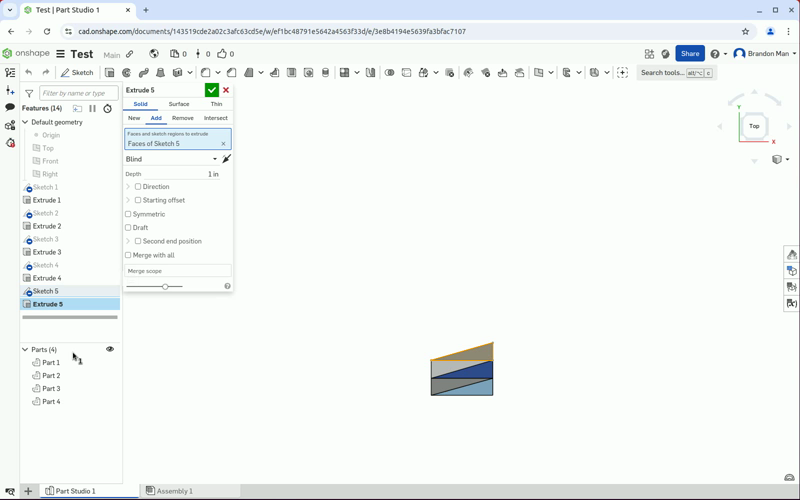
mouse_move(143, 106)
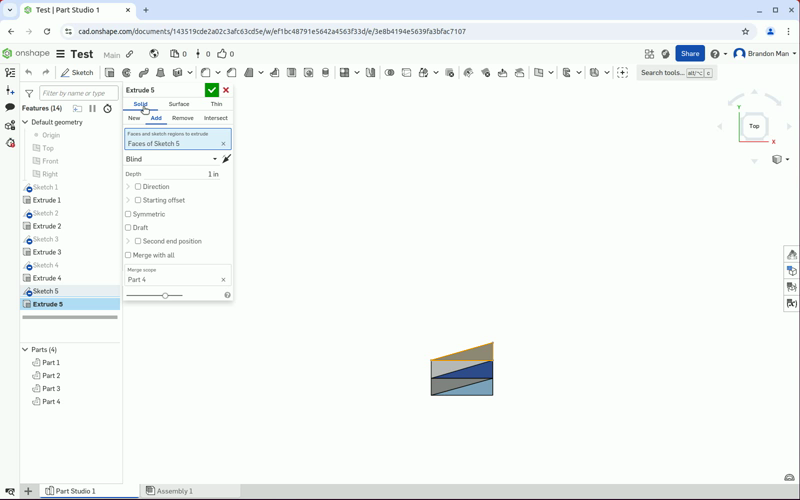
click(143, 106)
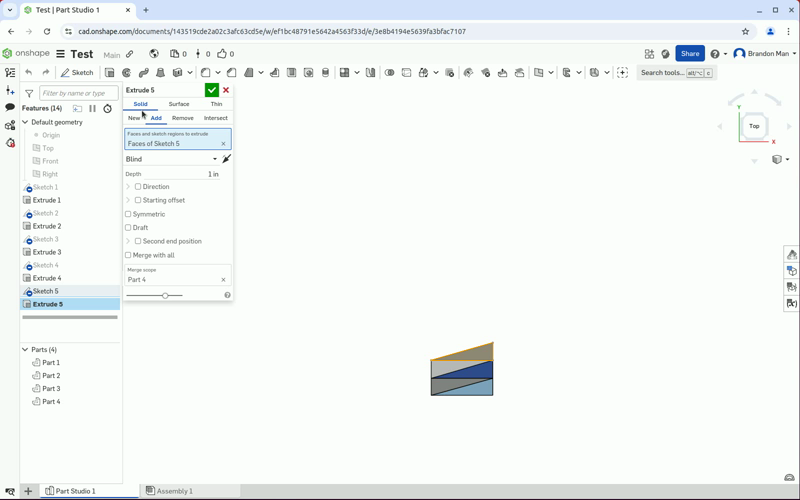
mouse_move(137, 120)
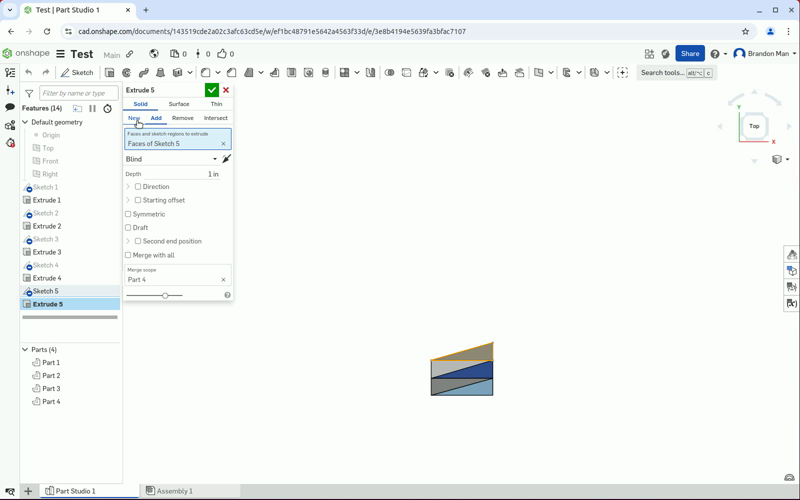
click(137, 120)
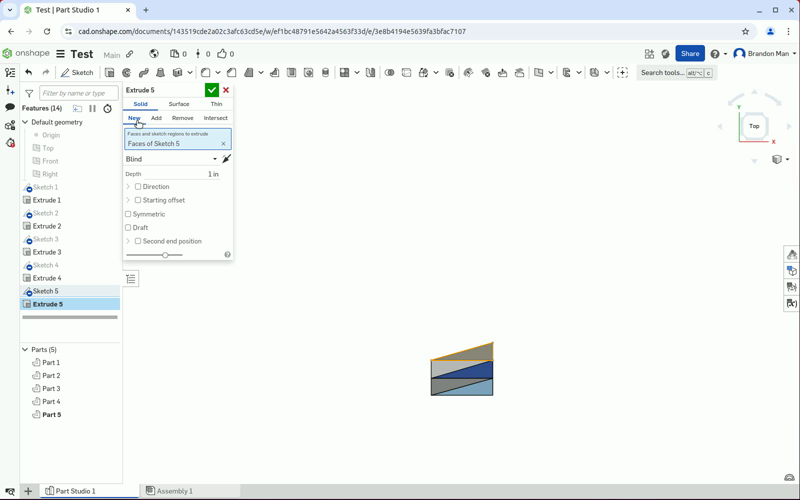
key(tab, 4)
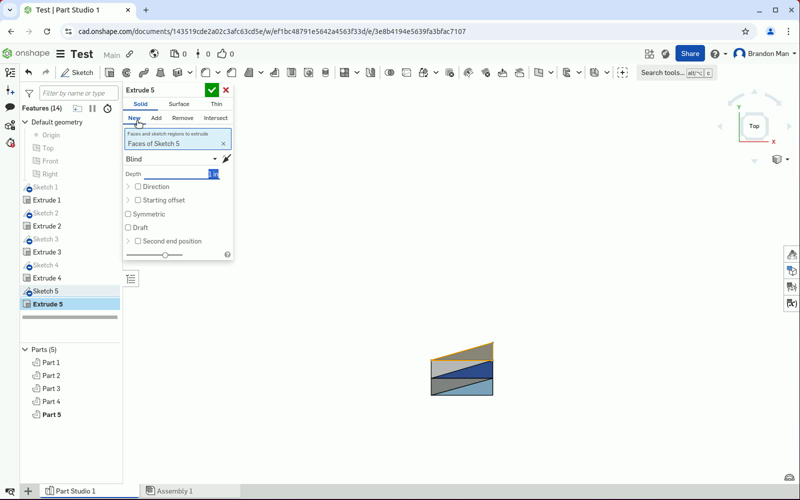
text(0.722)
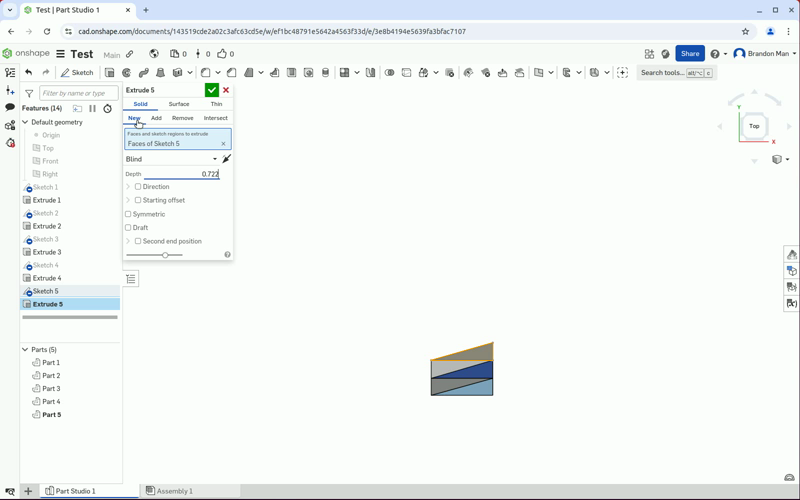
key(enter)
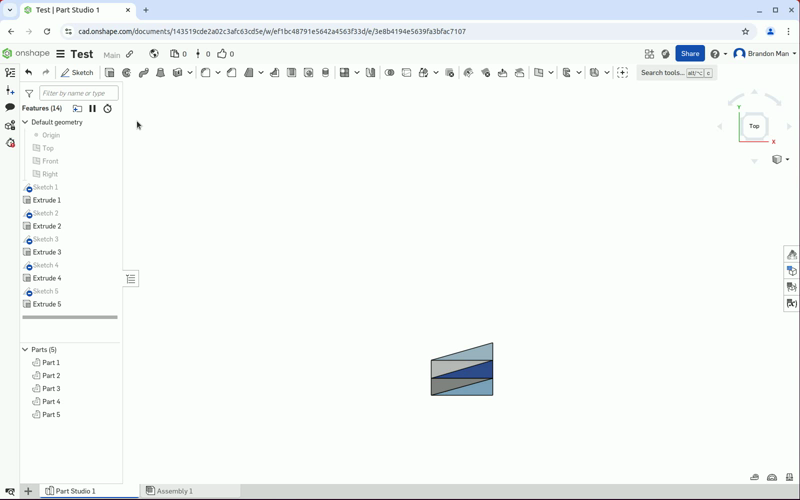
key(shift+h)
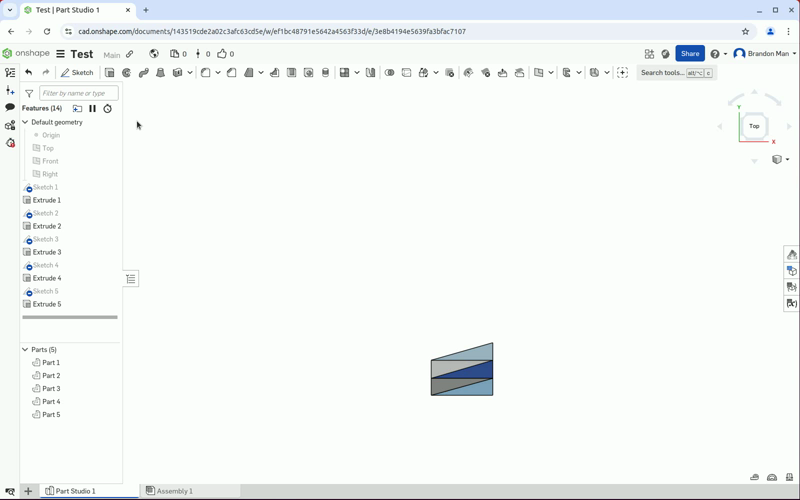
key(shift+h)
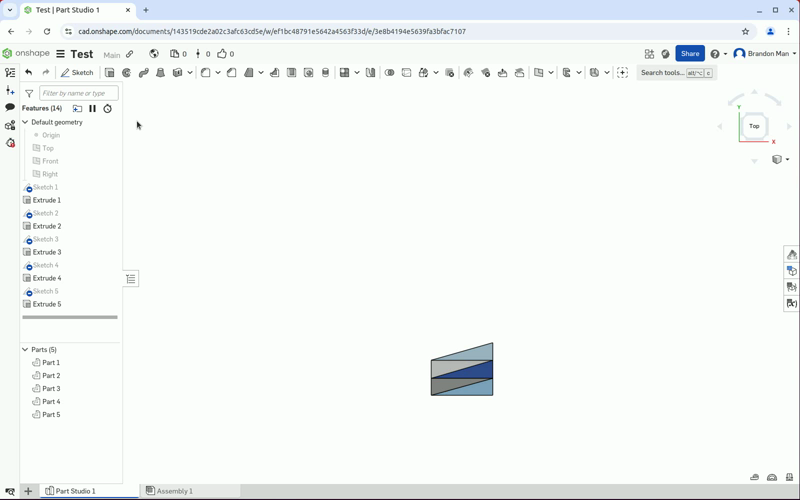
mouse_move(73, 189)
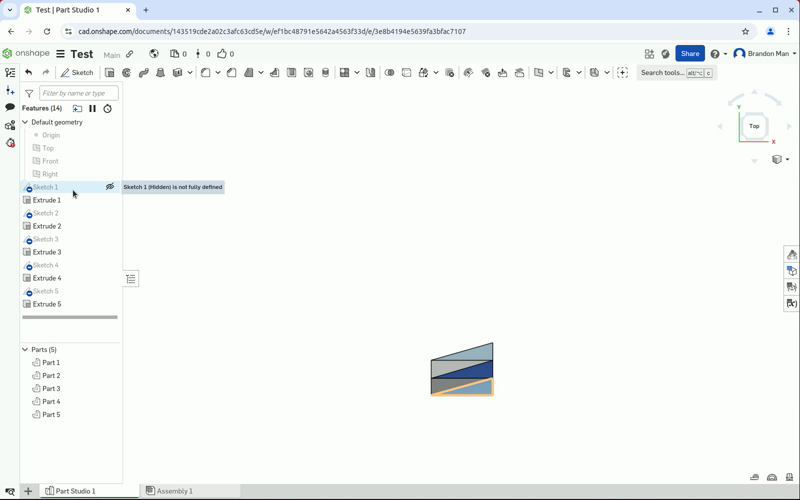
click(73, 189)
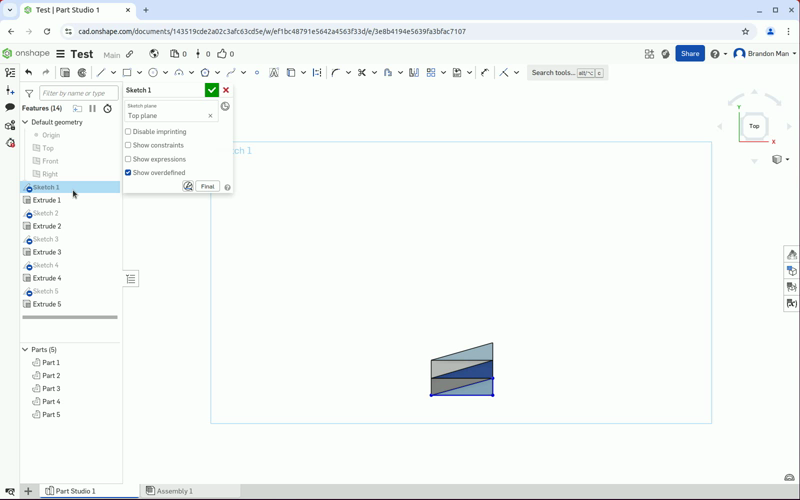
mouse_move(229, 92)
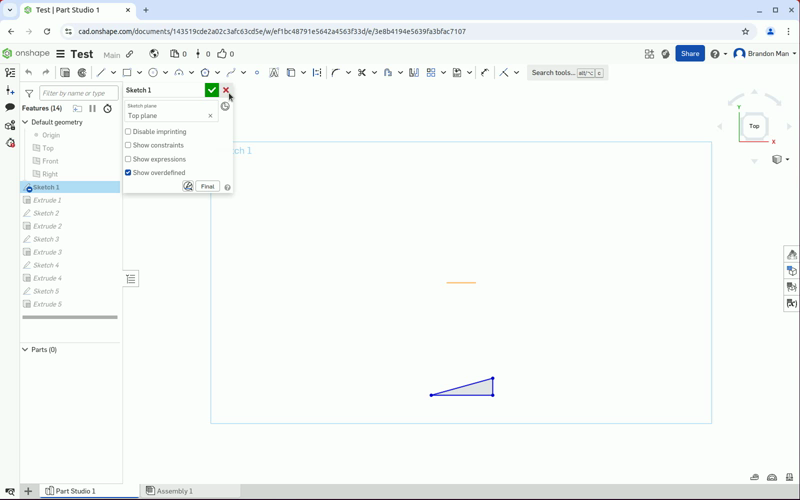
click(229, 92)
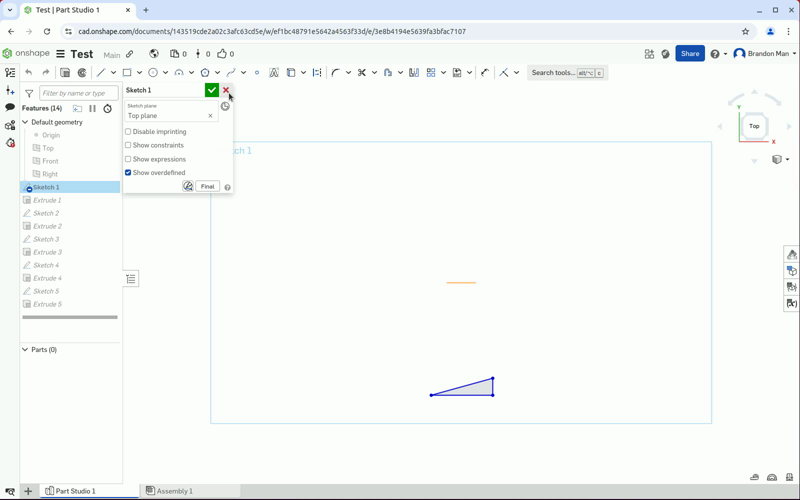
key(shift+s)
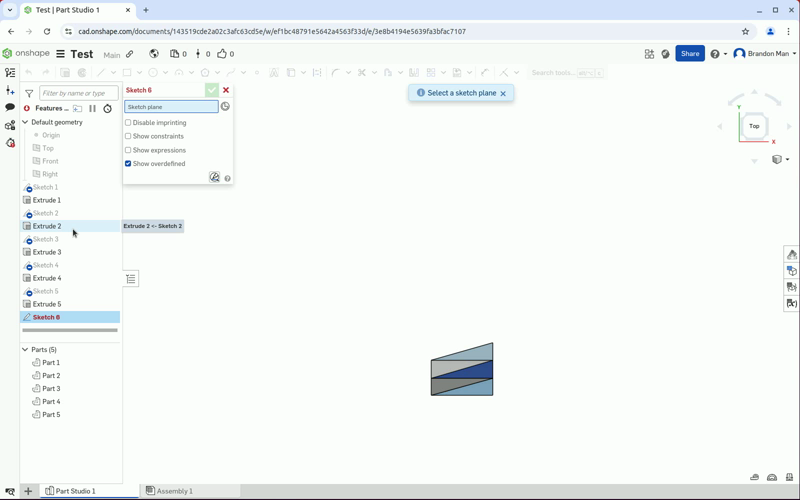
scroll(3)
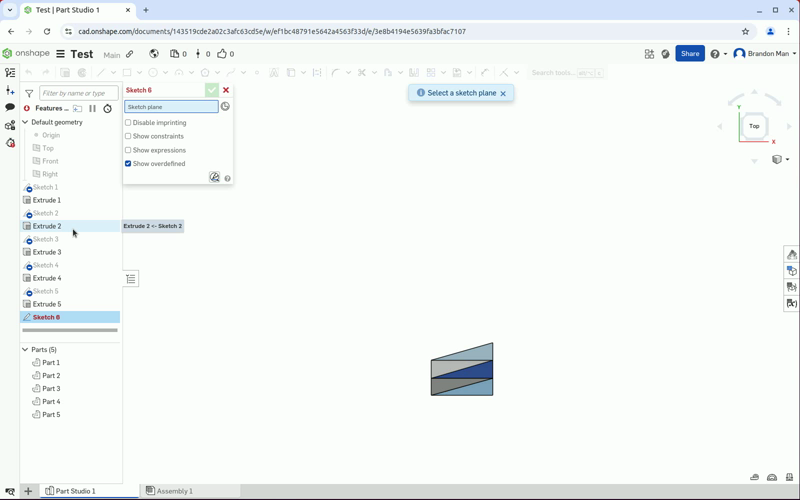
mouse_move(73, 150)
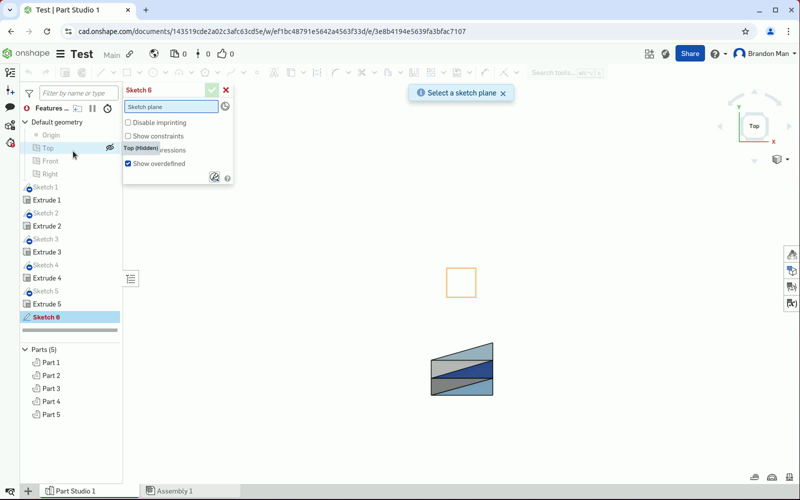
click(73, 150)
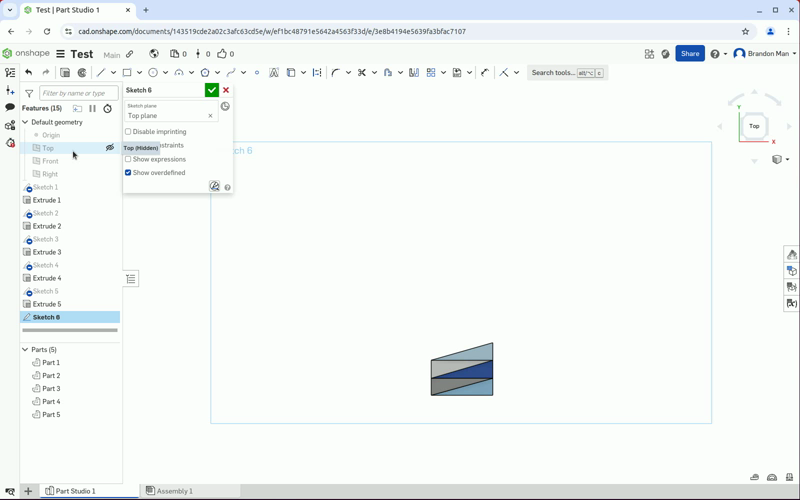
mouse_move(73, 352)
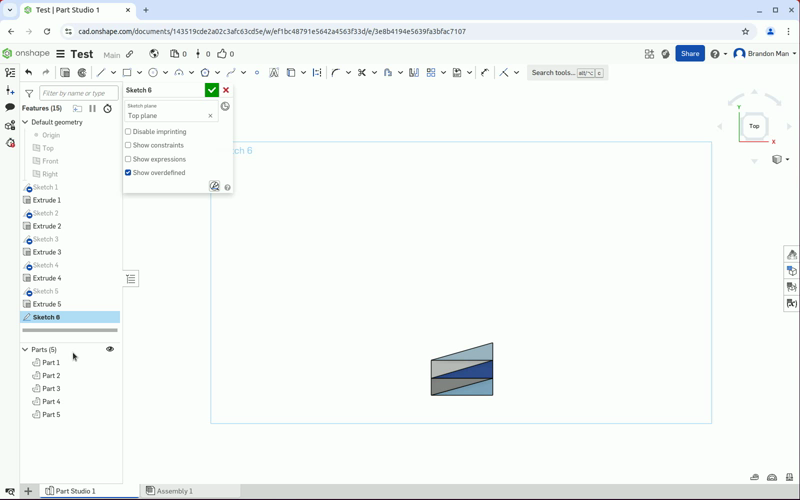
key(y)
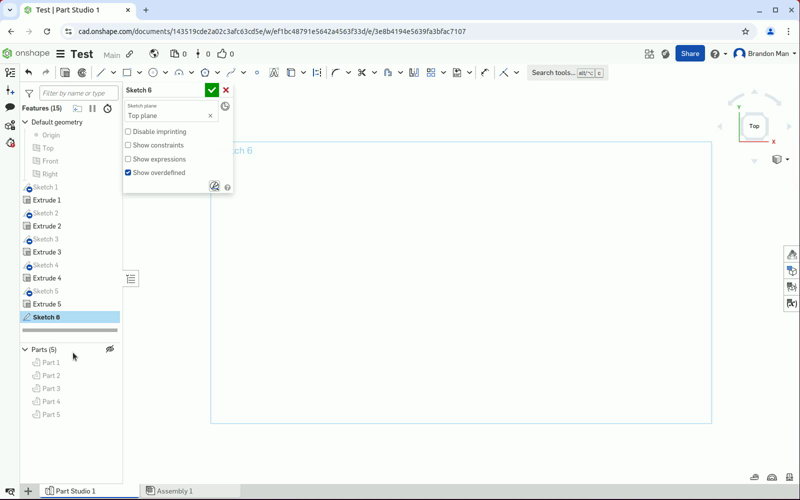
key(l)
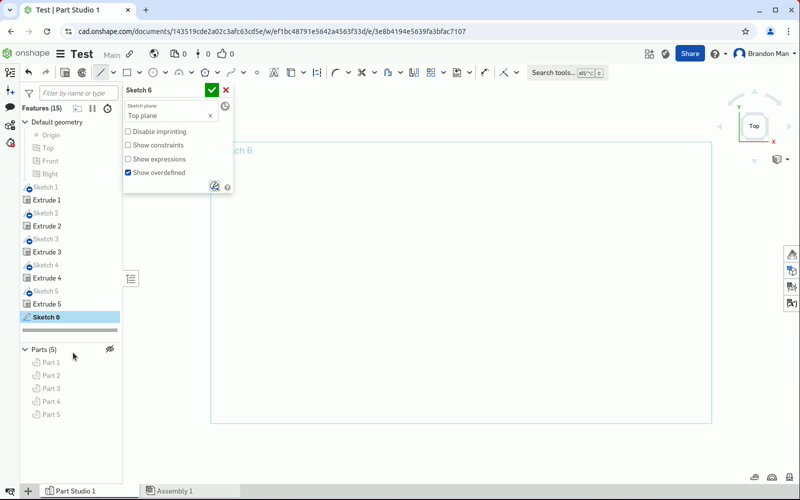
key_down(shift)
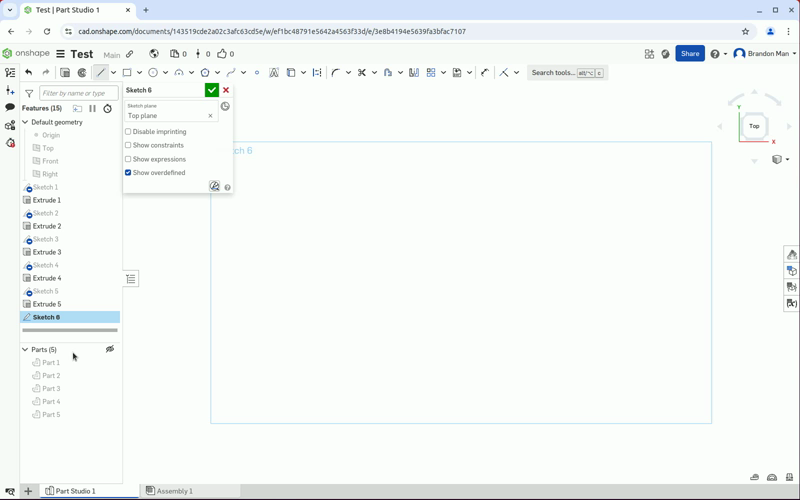
mouse_move(431, 360)
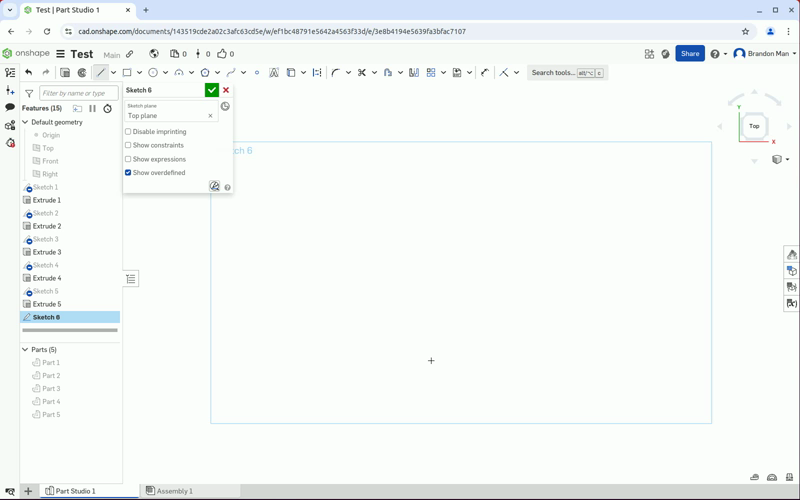
click(431, 360)
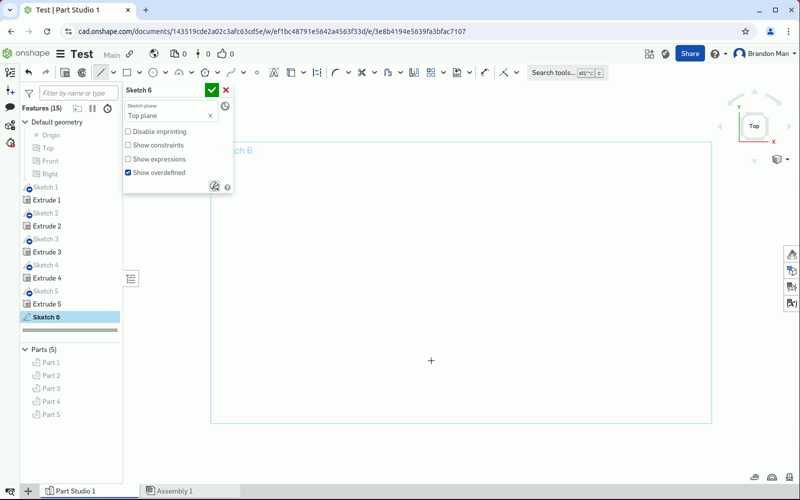
key_up(shift)
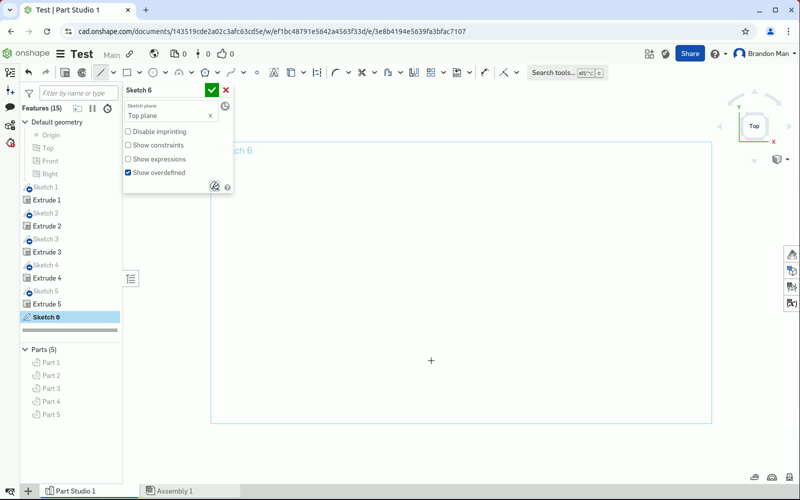
key_down(shift)
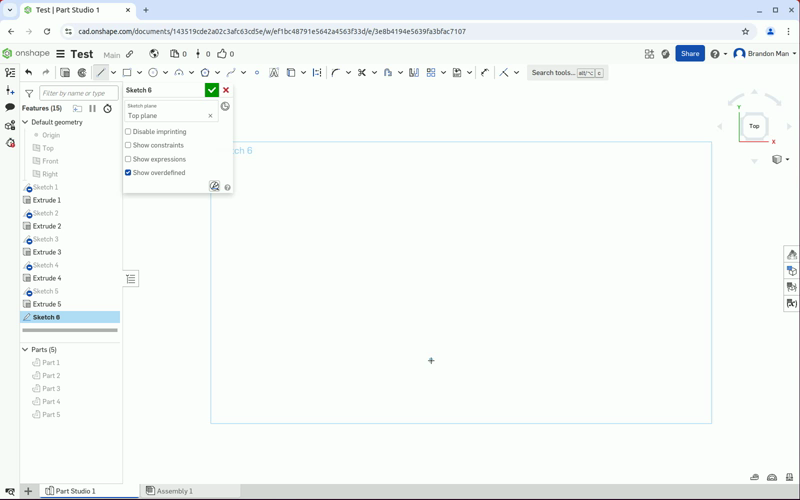
mouse_move(492, 342)
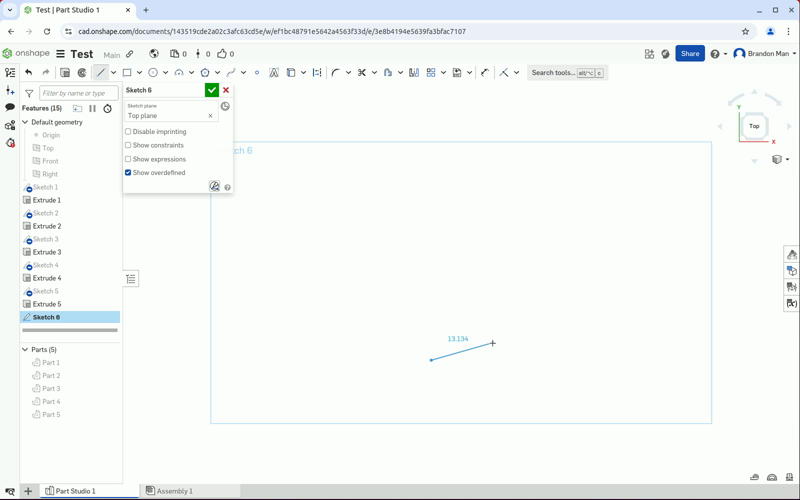
click(492, 342)
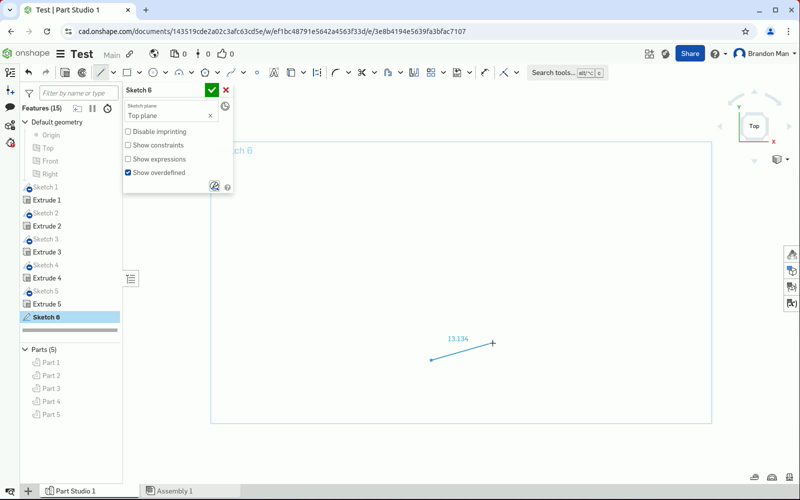
key_up(shift)
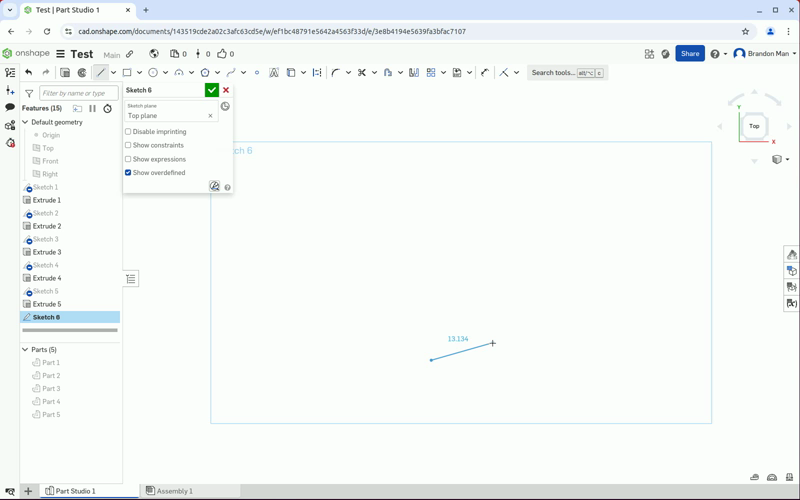
key_down(shift)
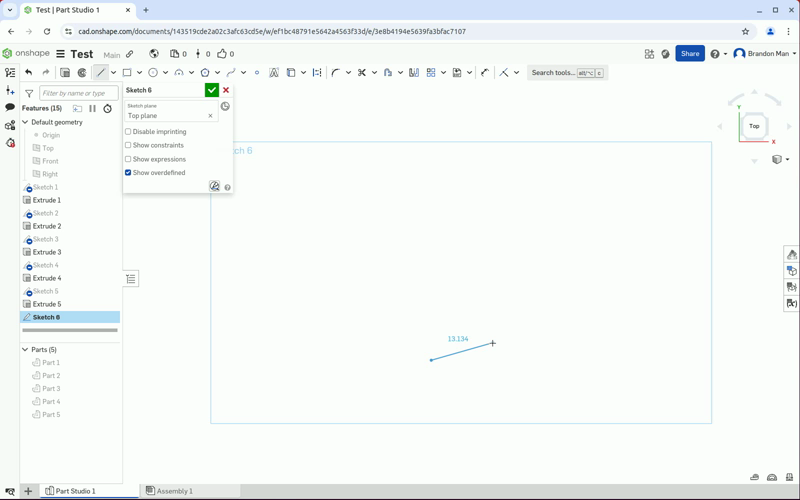
mouse_move(431, 342)
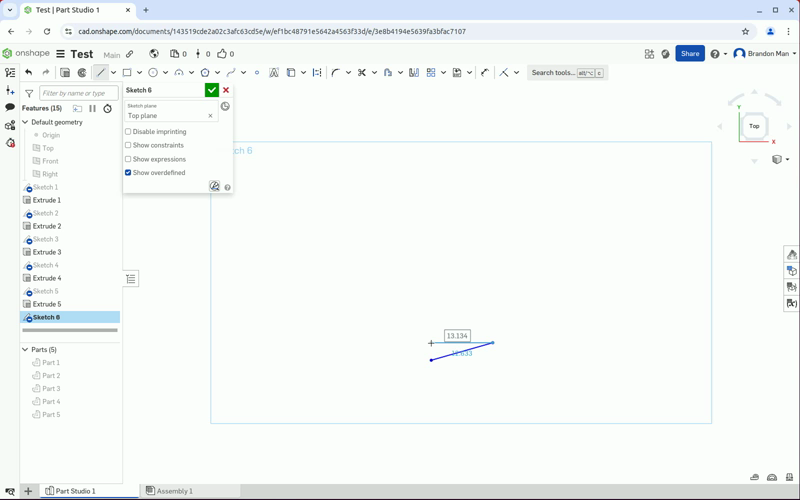
click(431, 342)
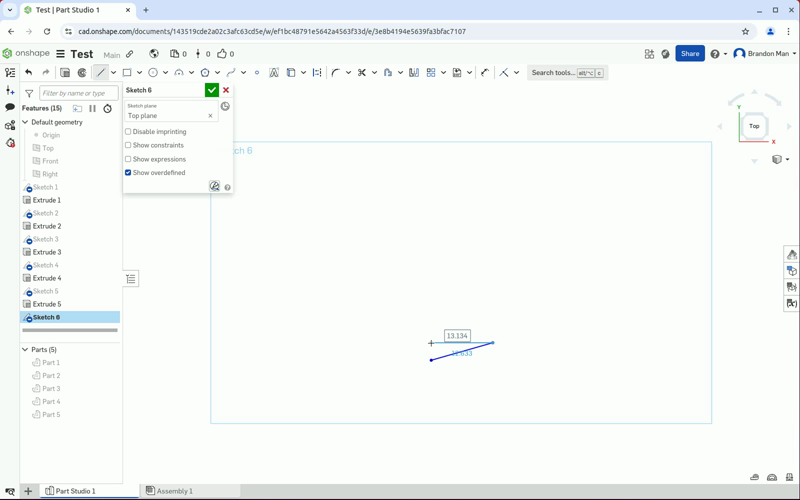
key_up(shift)
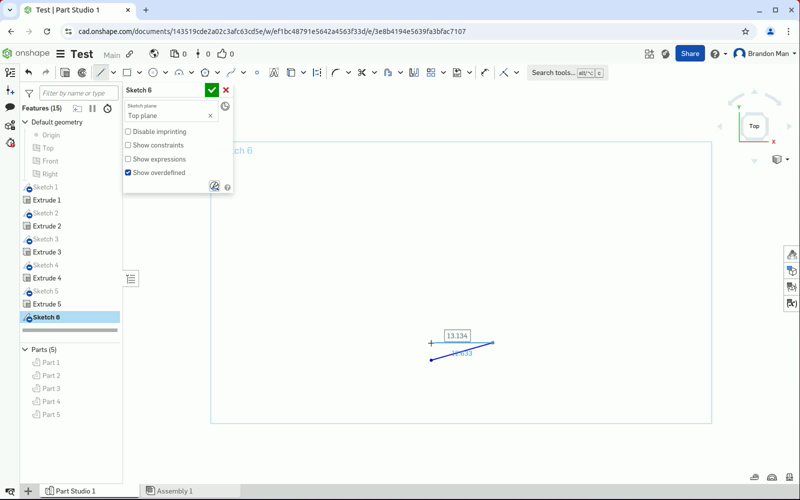
mouse_move(461, 342)
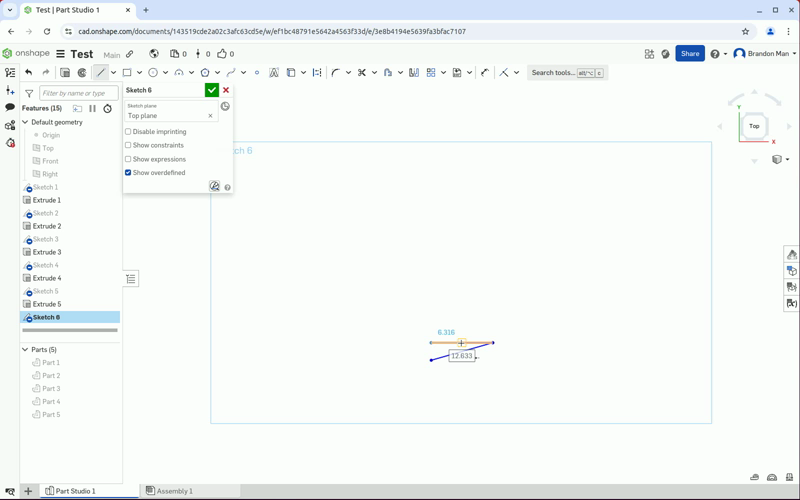
key_down(shift)
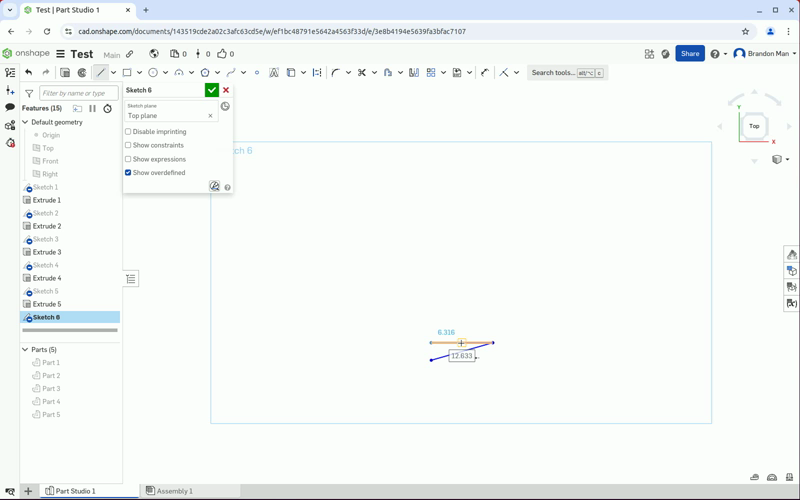
mouse_move(431, 360)
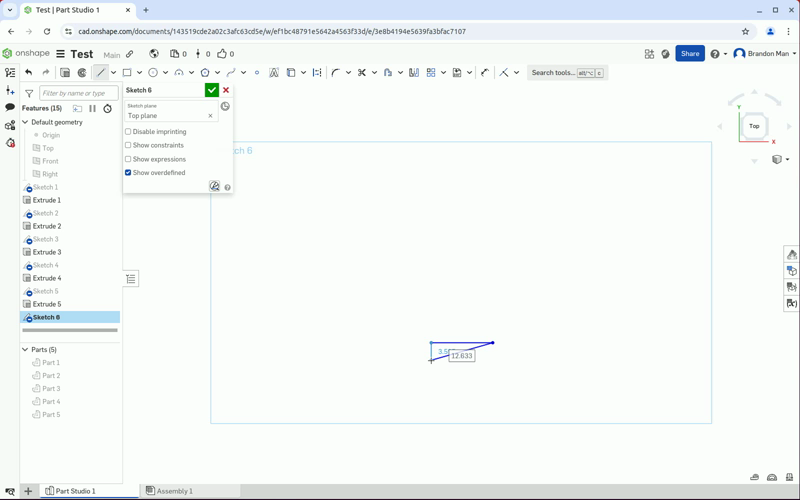
key_up(shift)
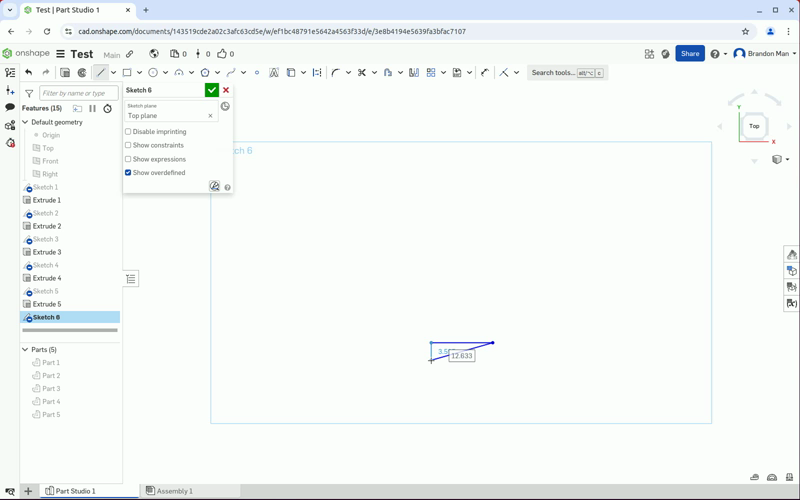
click(431, 360)
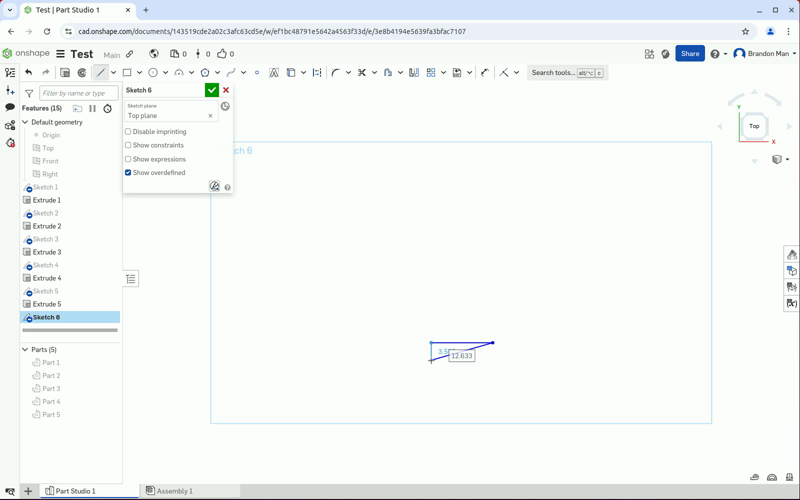
key(esc)
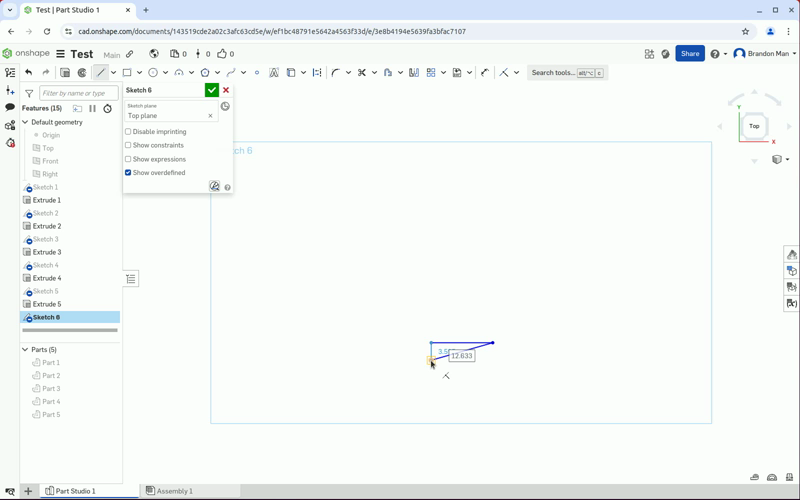
mouse_move(480, 345)
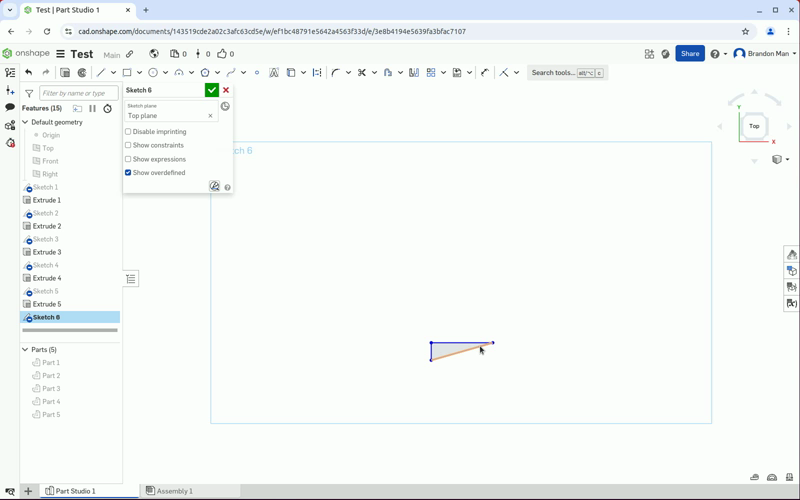
scroll(6)
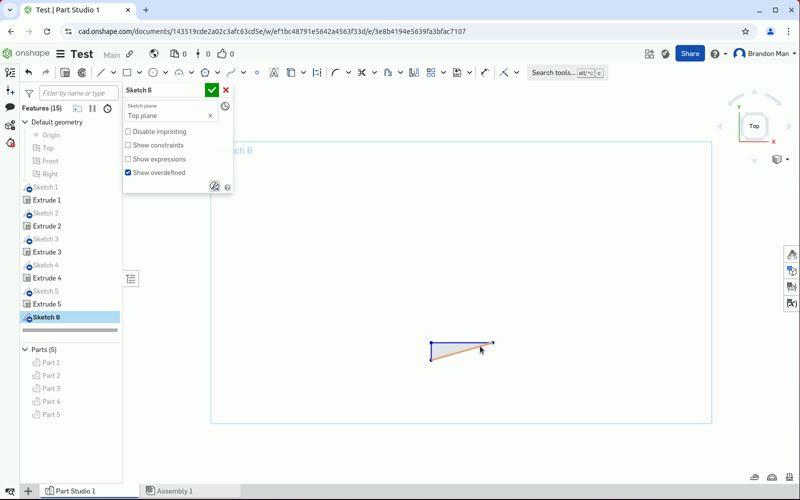
scroll(6)
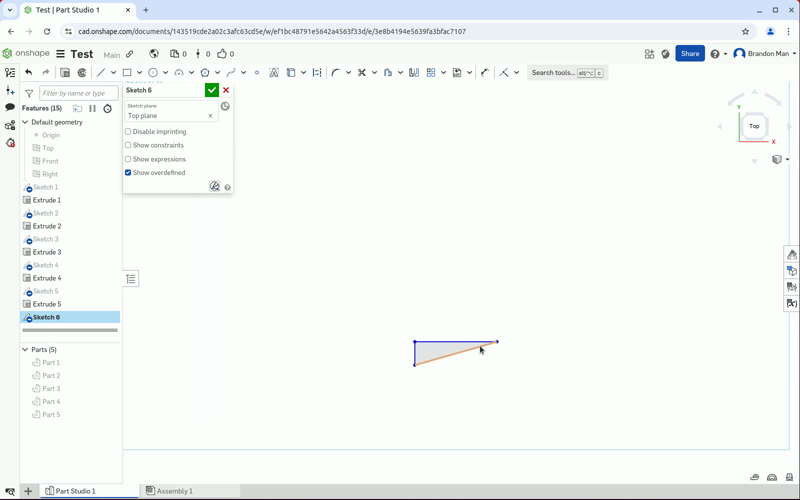
scroll(6)
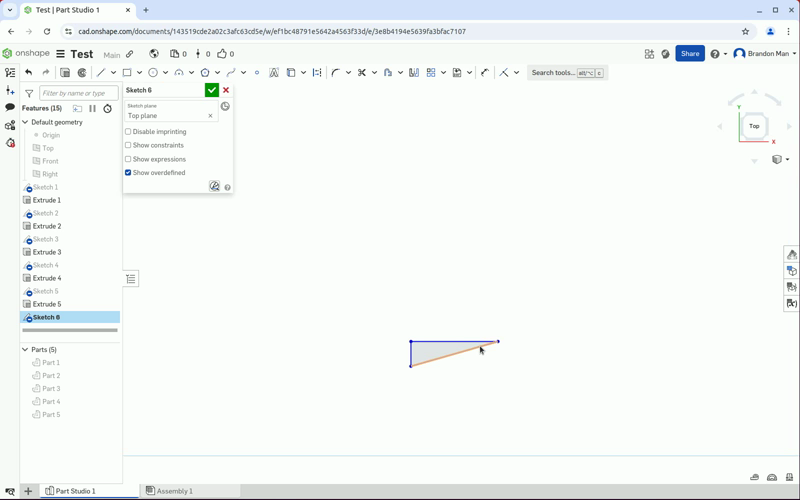
scroll(6)
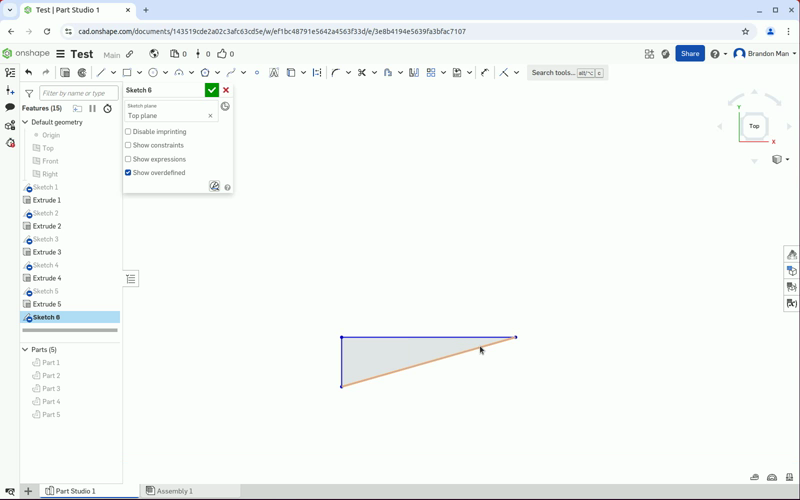
scroll(6)
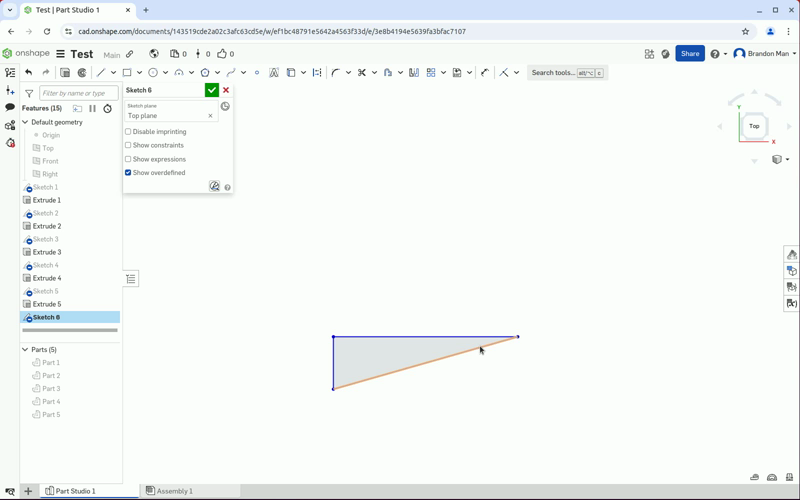
scroll(6)
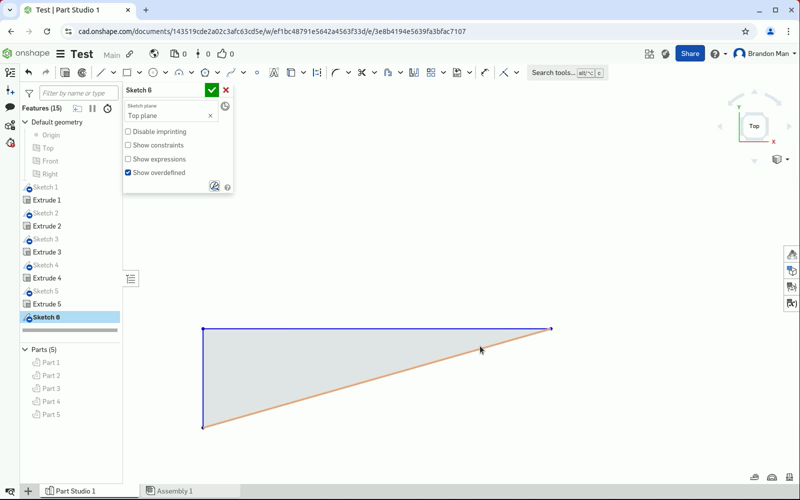
scroll(6)
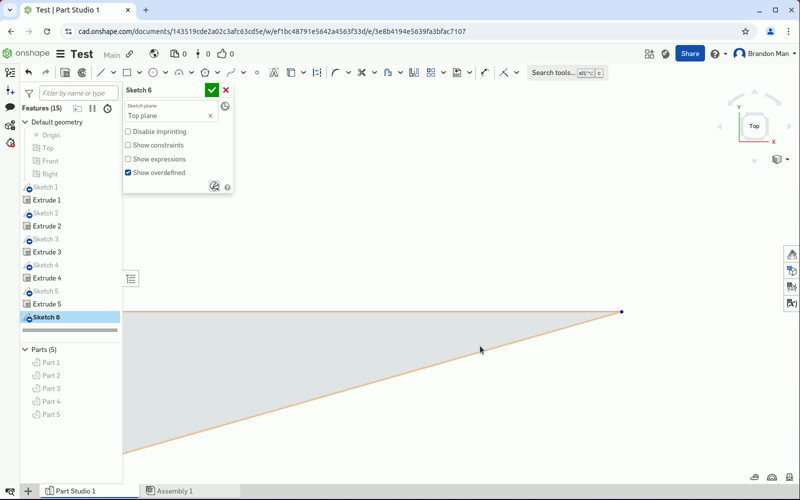
click(480, 345)
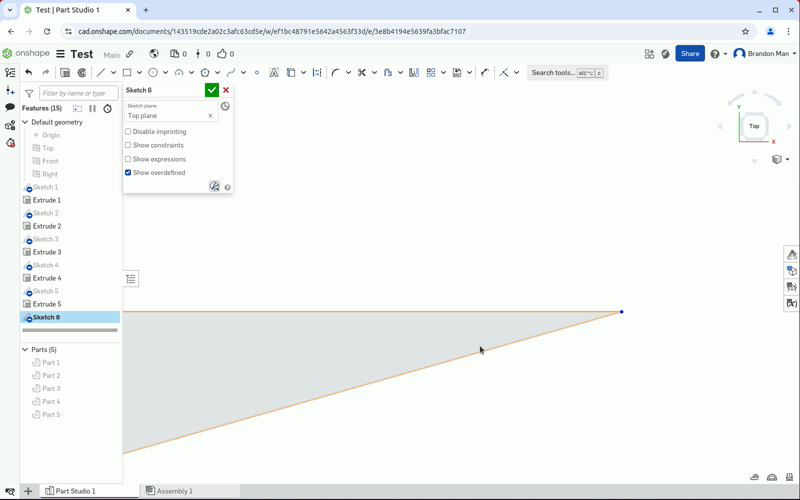
scroll(-6)
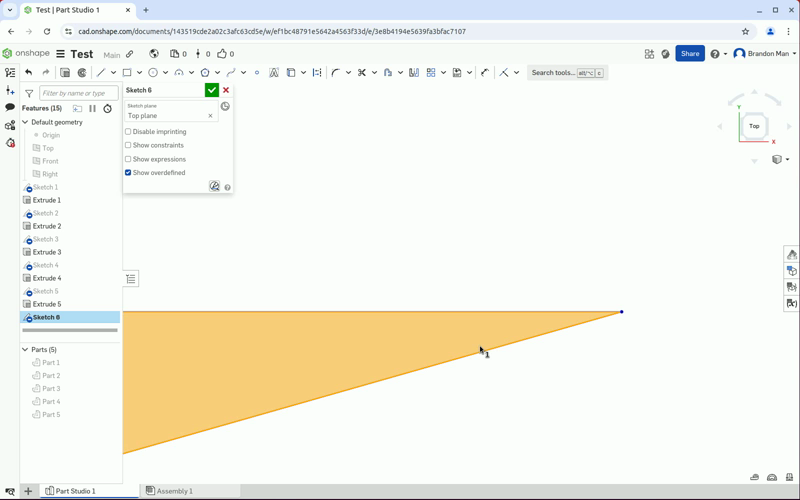
scroll(-6)
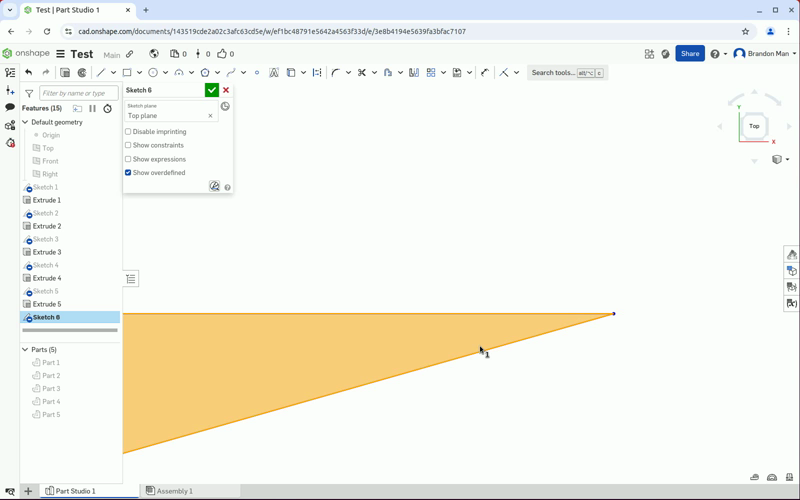
scroll(-6)
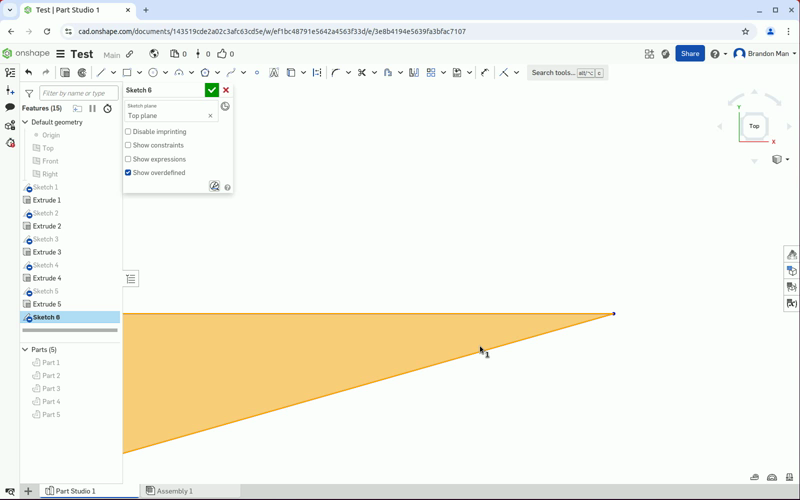
scroll(-6)
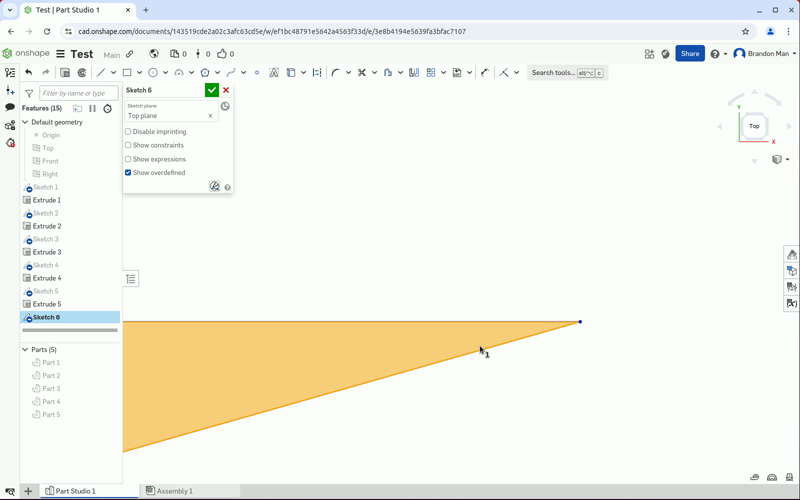
scroll(-6)
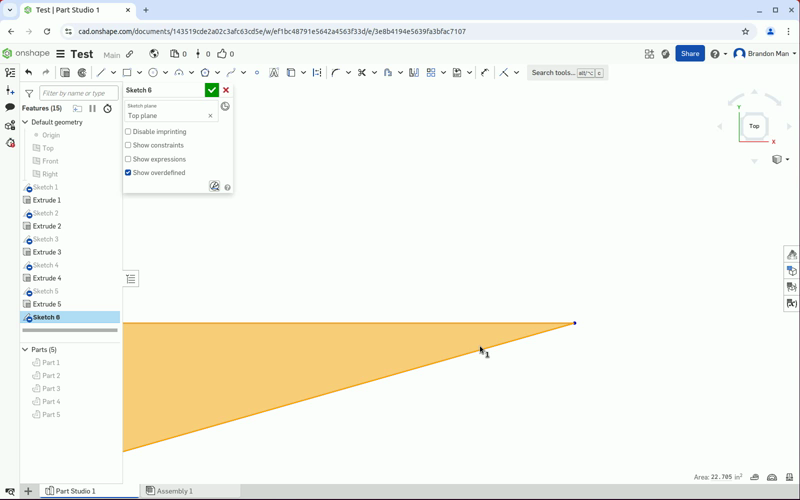
scroll(-6)
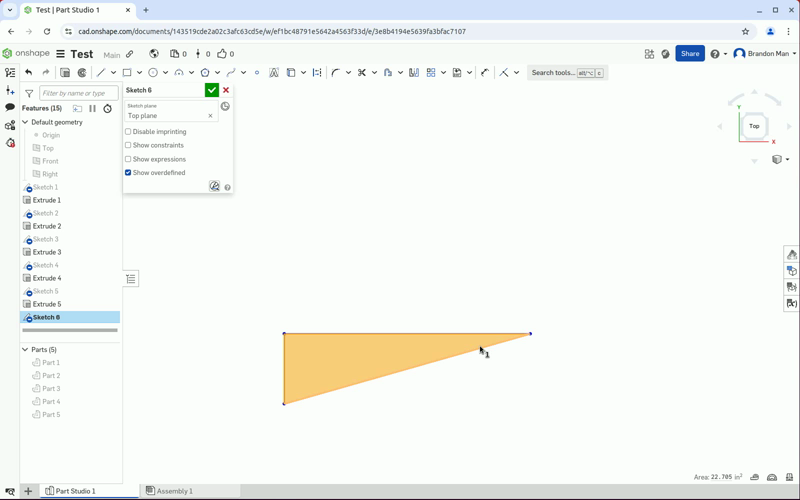
scroll(-6)
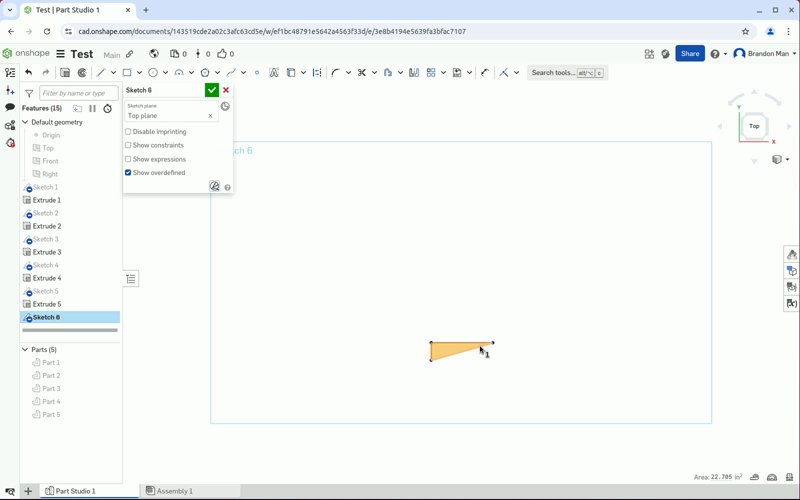
mouse_move(73, 352)
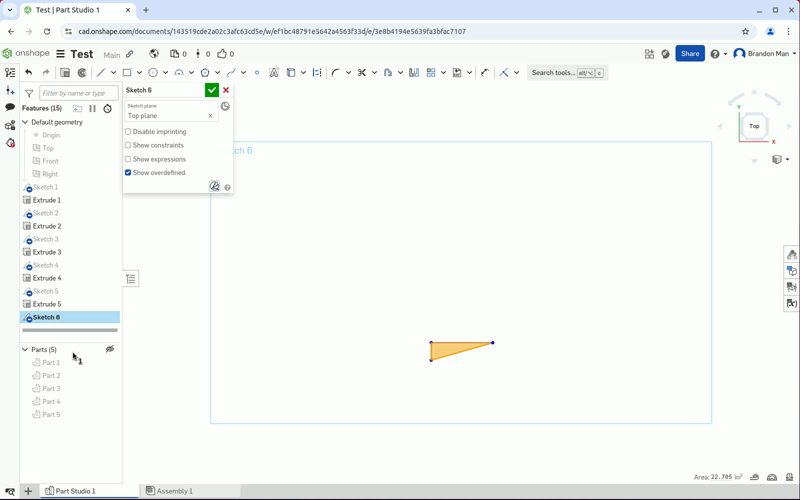
key(shift+y)
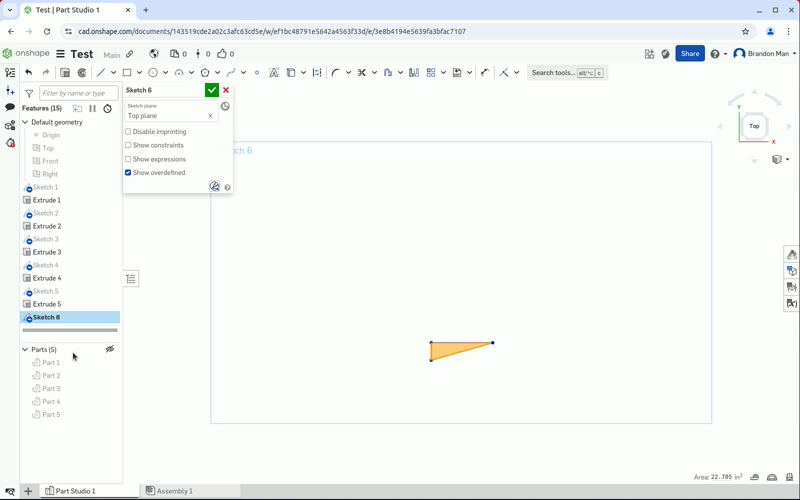
key(shift+e)
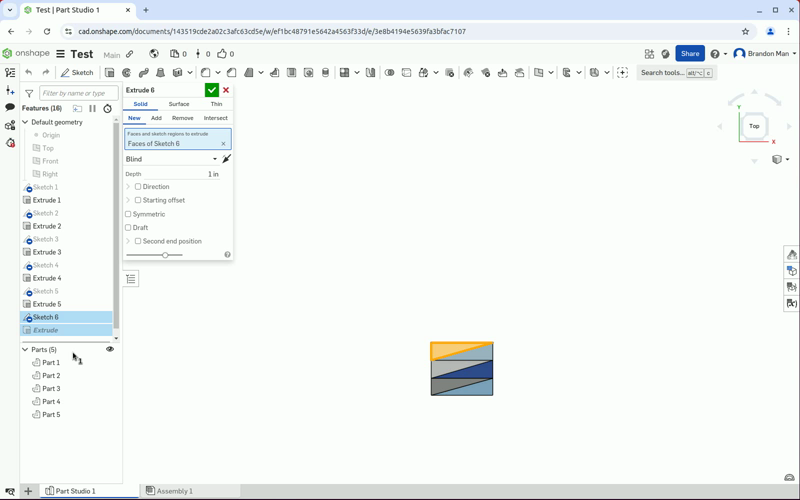
mouse_move(143, 106)
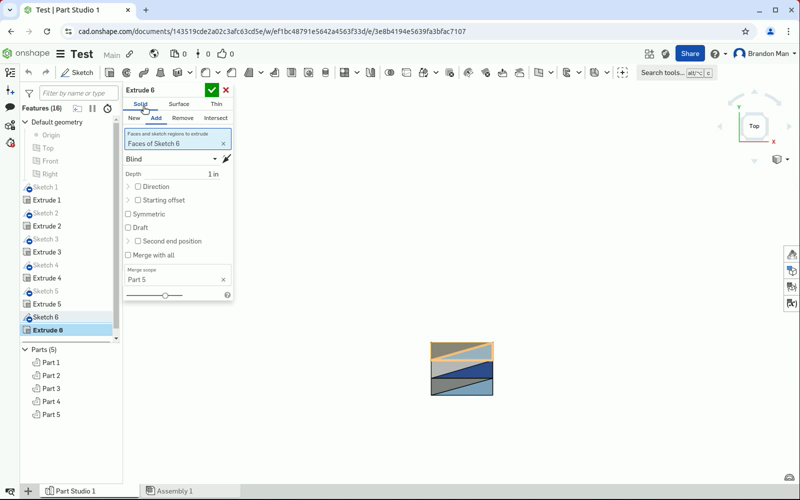
click(143, 106)
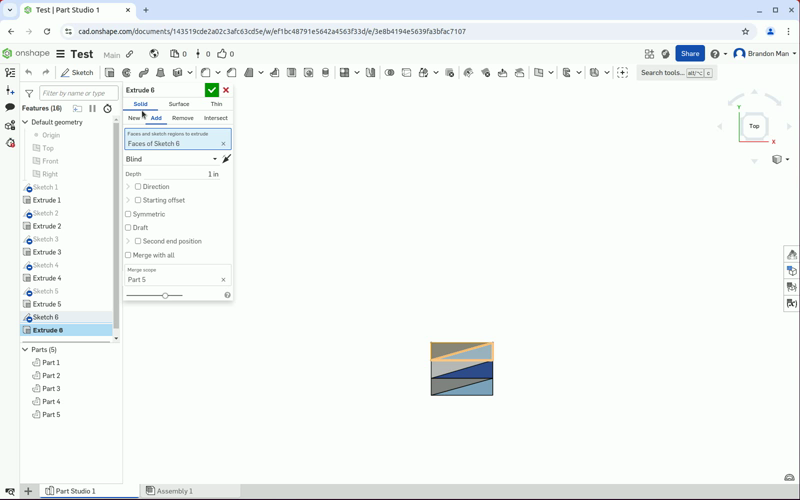
mouse_move(137, 120)
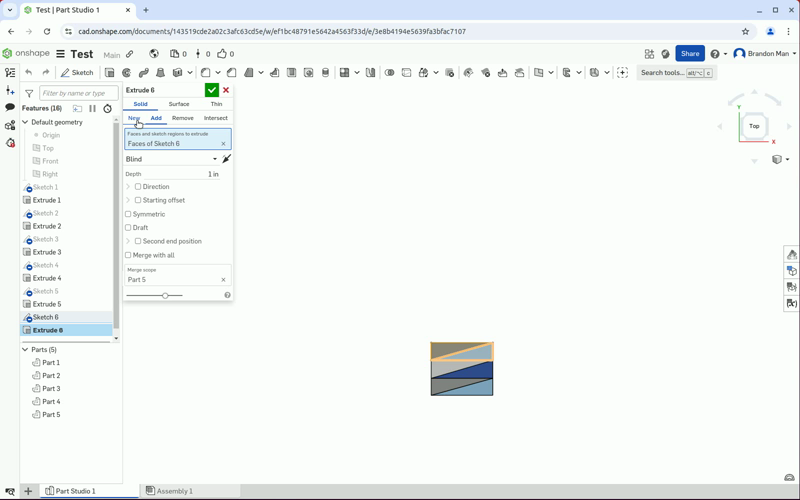
click(137, 120)
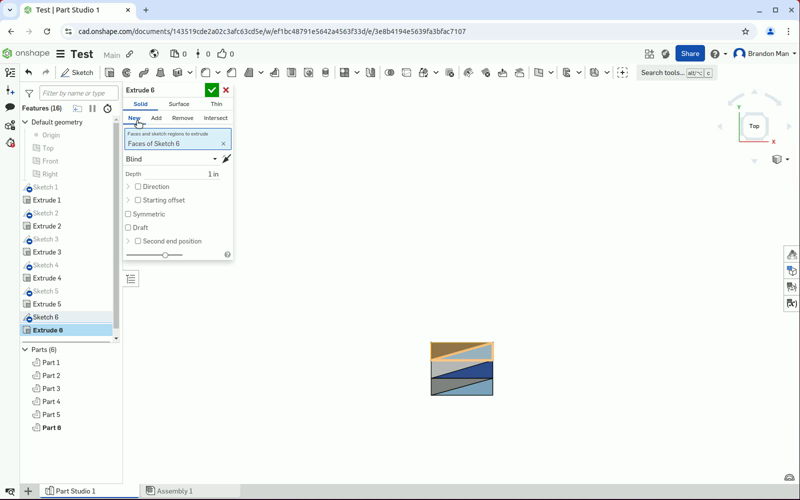
key(tab, 4)
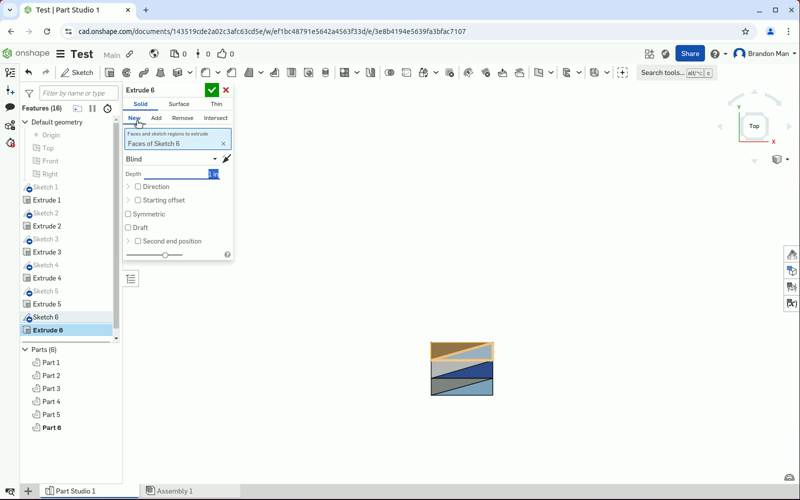
text(0.963)
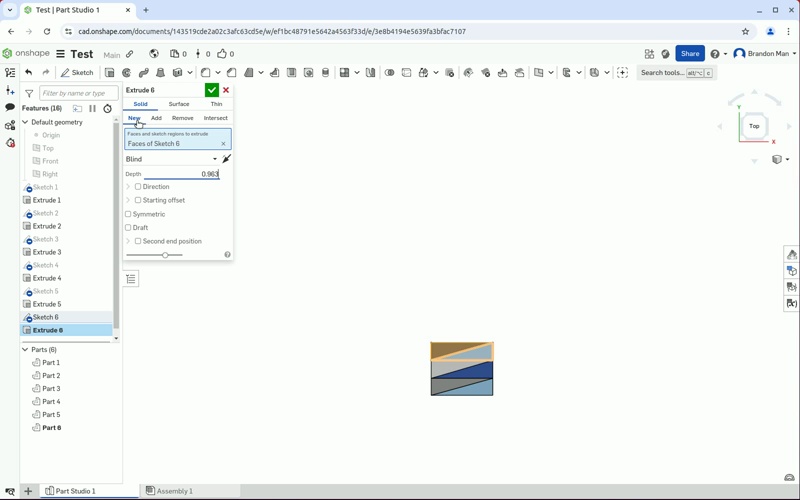
key(enter)
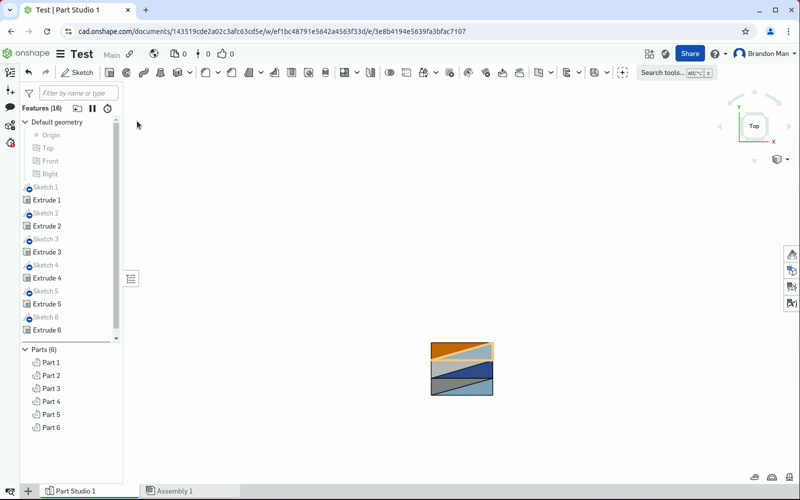
key(shift+h)
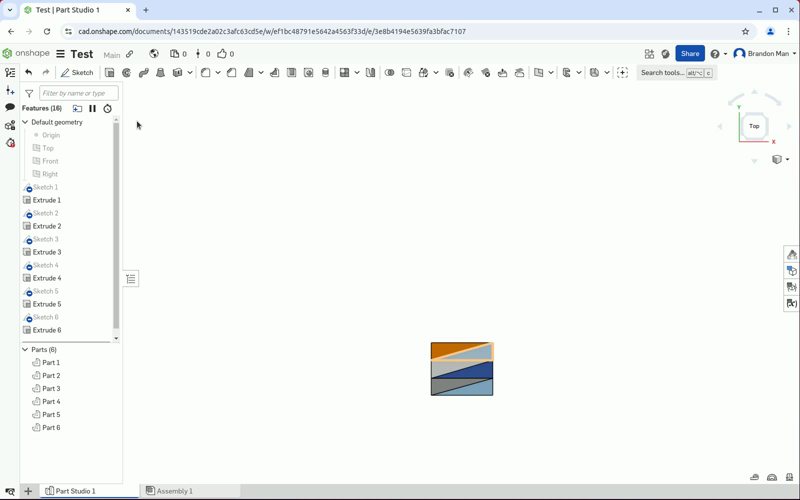
key(shift+h)
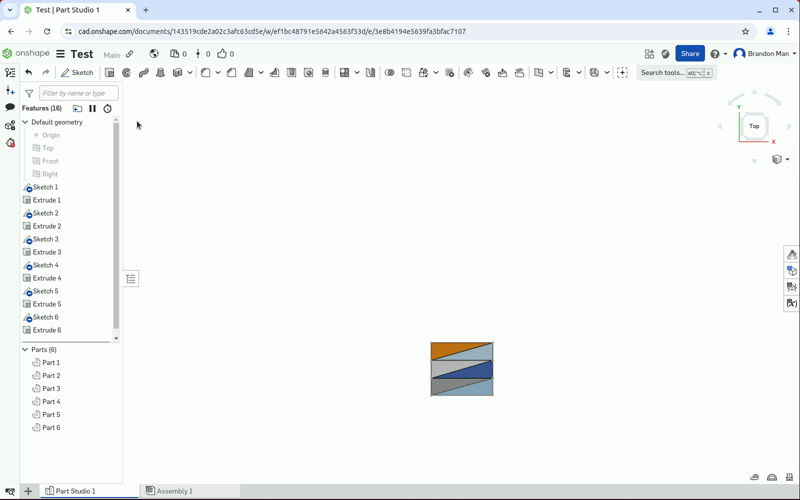
key(shift+7)
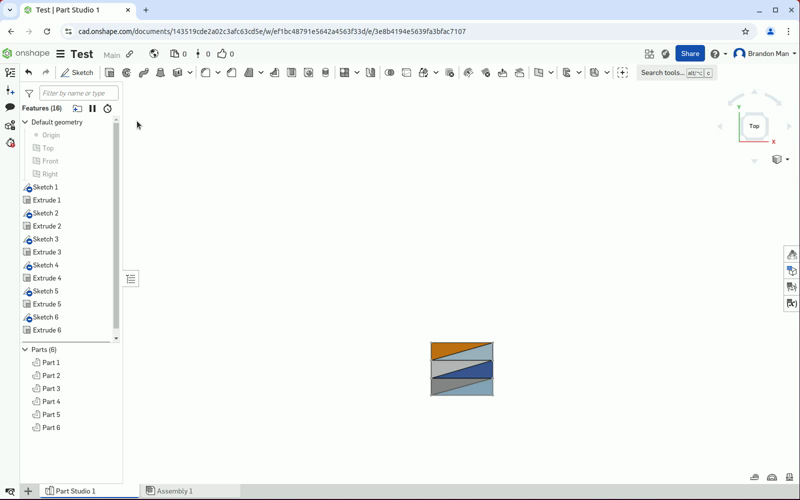
key(up, 3)
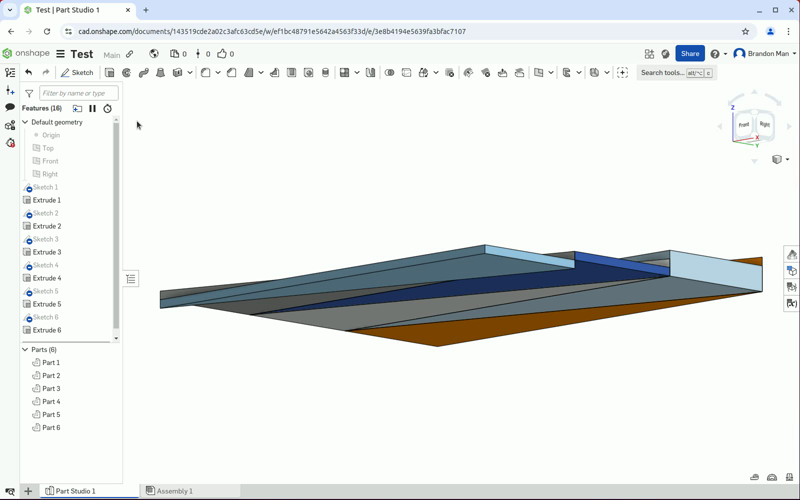
key(left, 3)
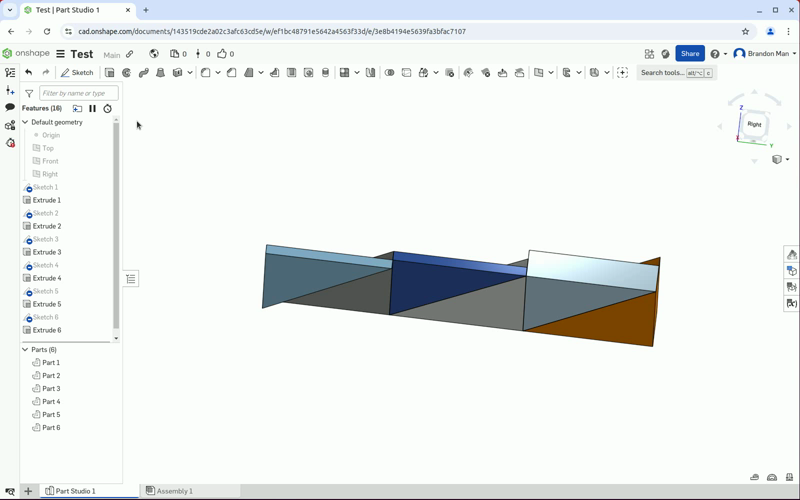
key(right, 3)
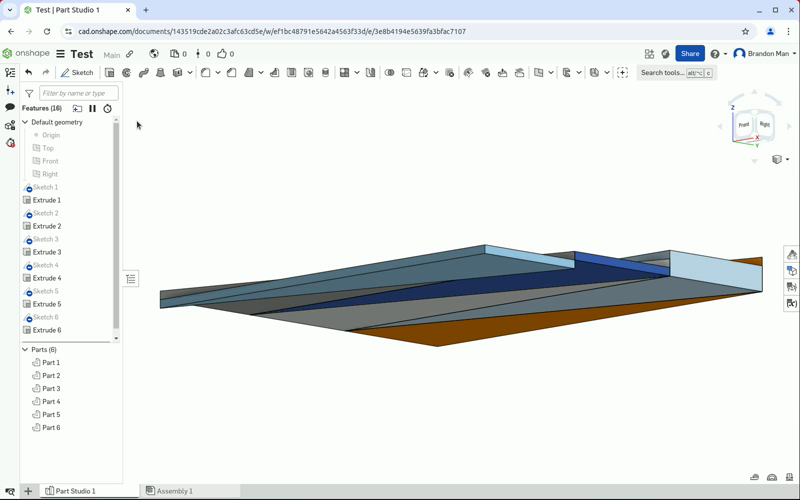
key(down, 3)
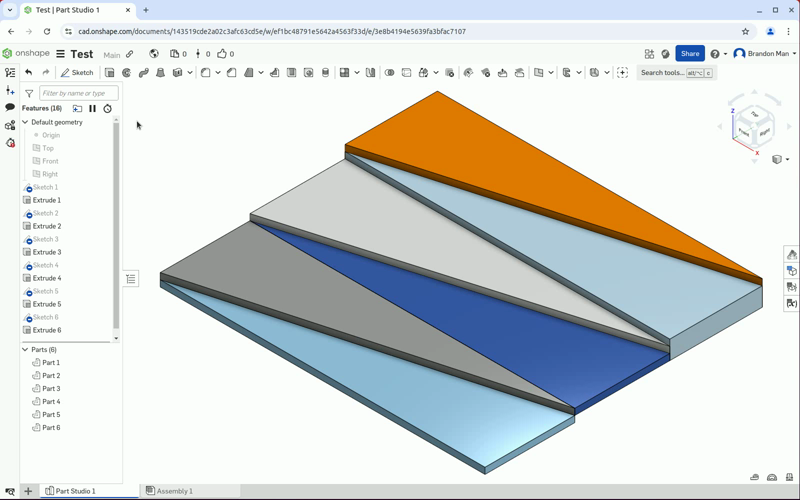
mouse_move(69, 189)
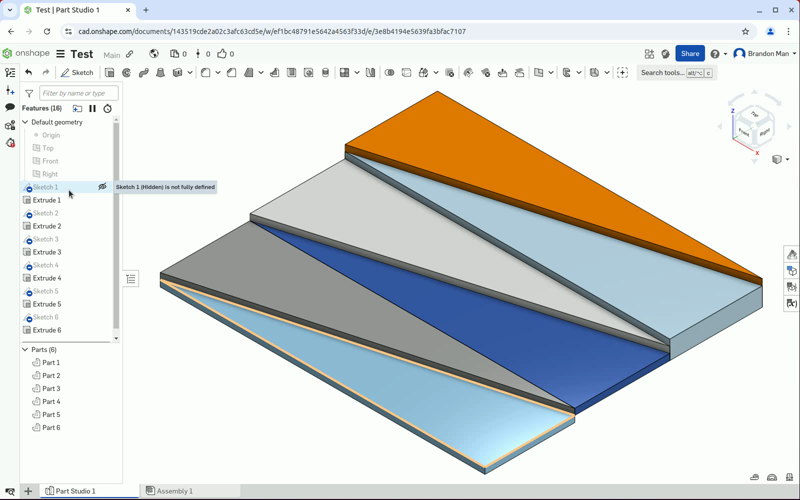
click(69, 189)